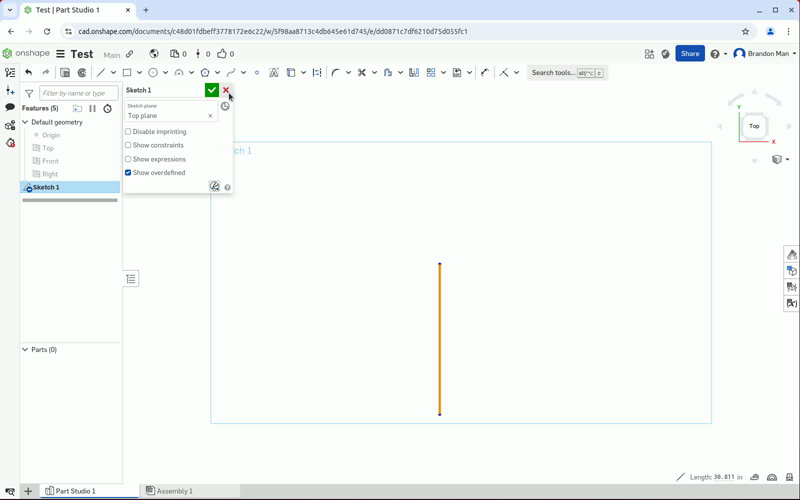
key(shift+h)
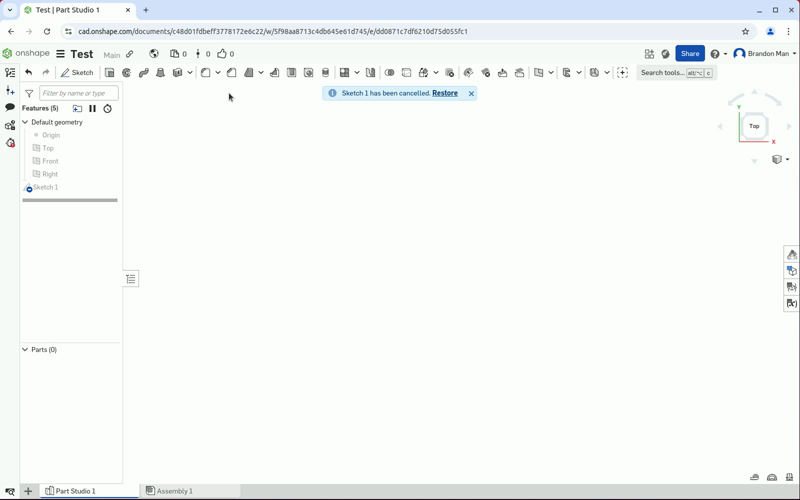
mouse_move(73, 352)
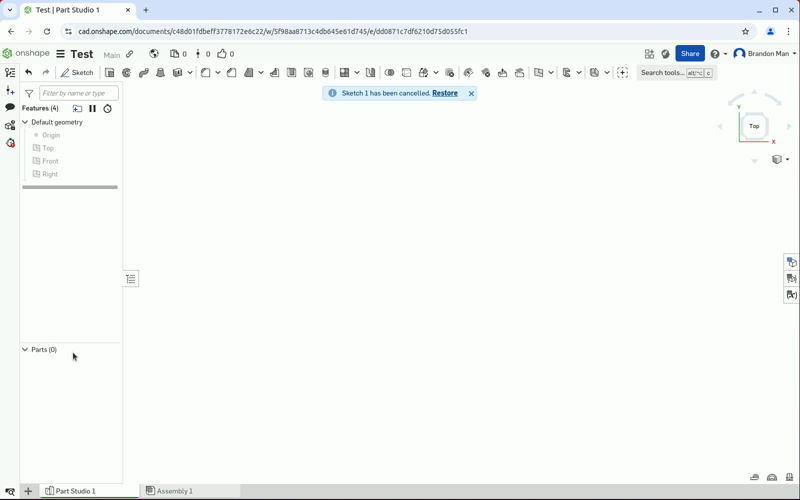
key(y)
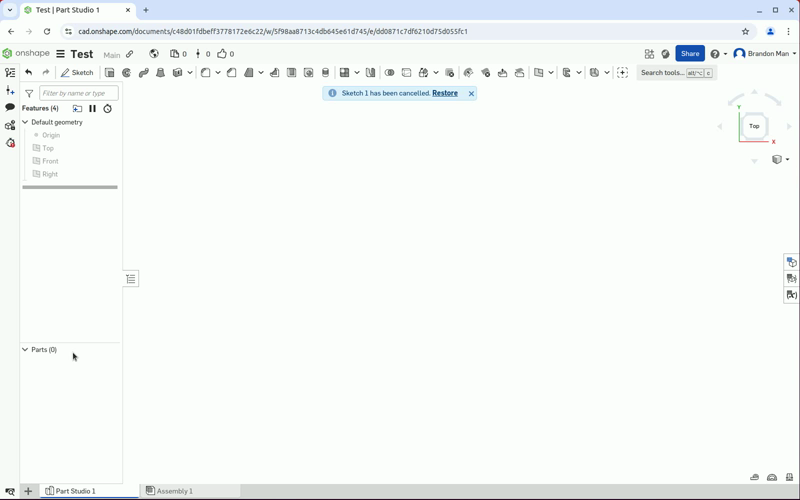
key(shift+p)
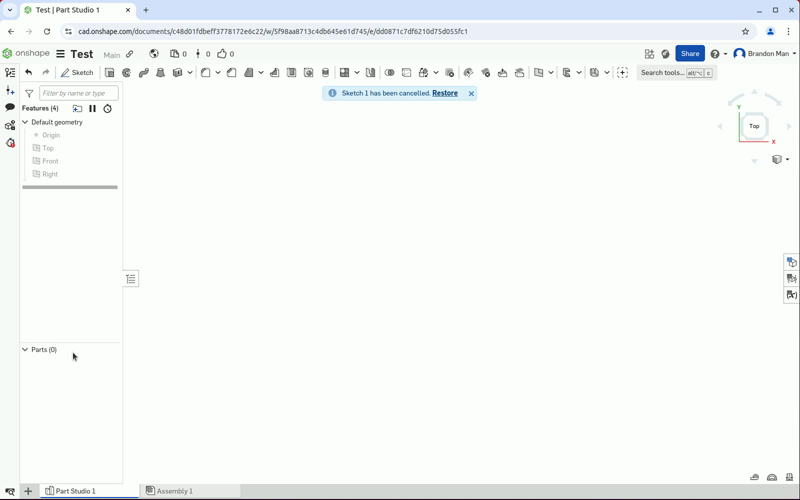
key(space)
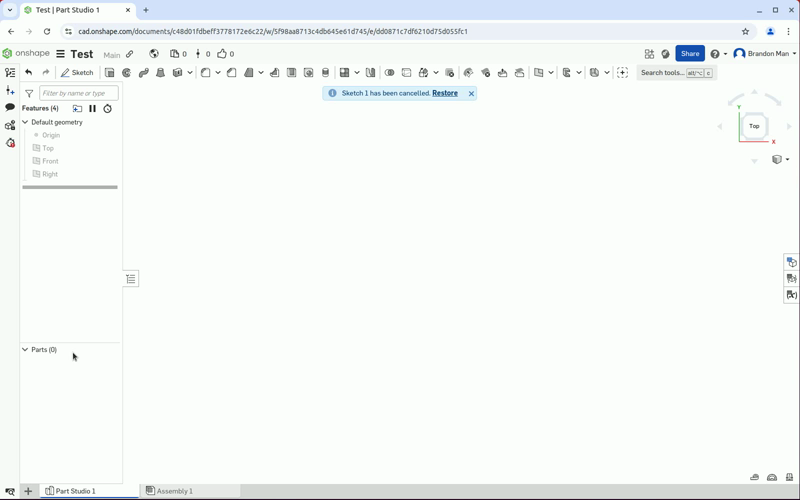
key_down(shift)
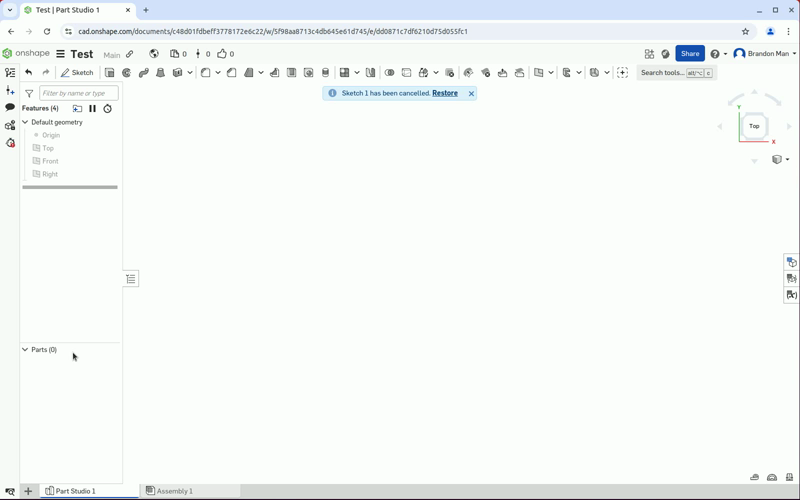
key(up)
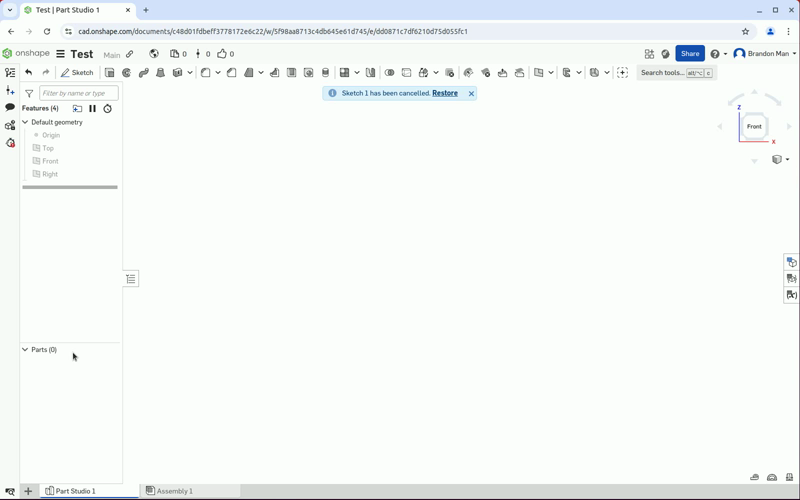
key_up(shift)
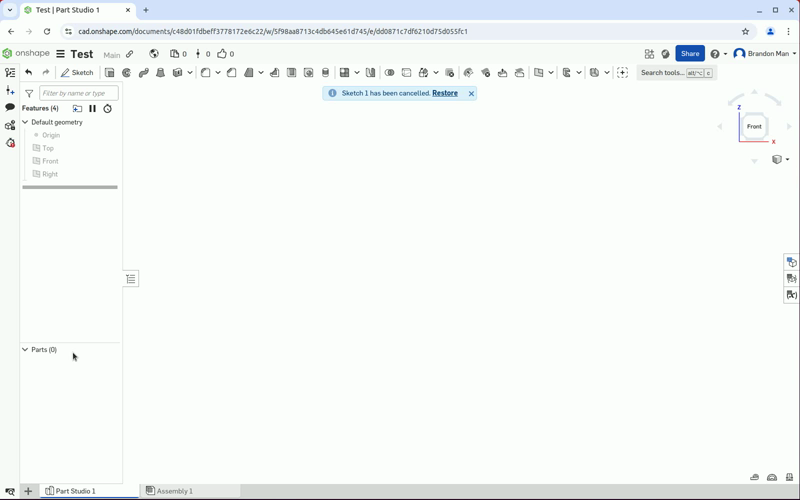
key(space)
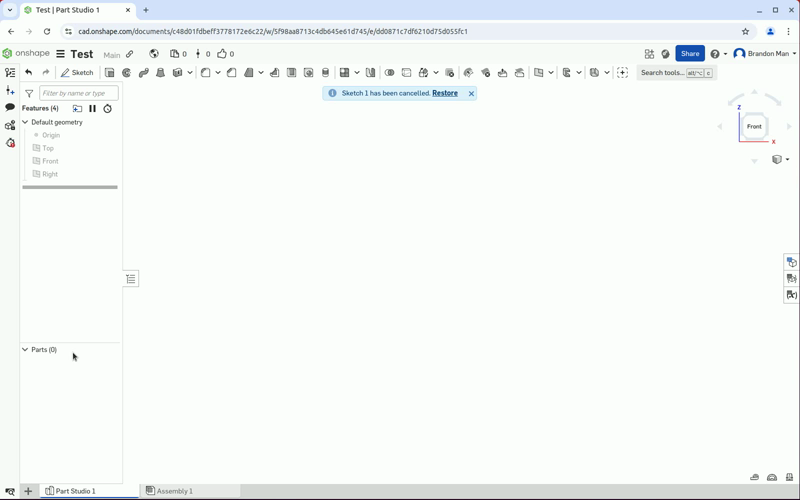
key_down(shift)
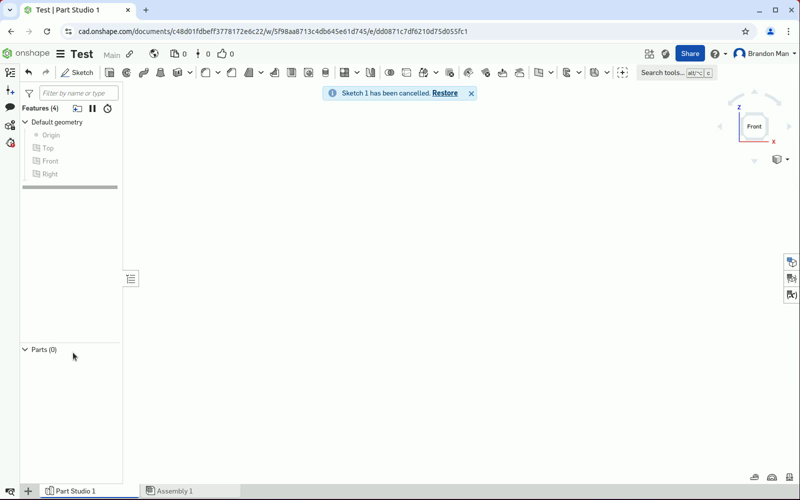
key(left)
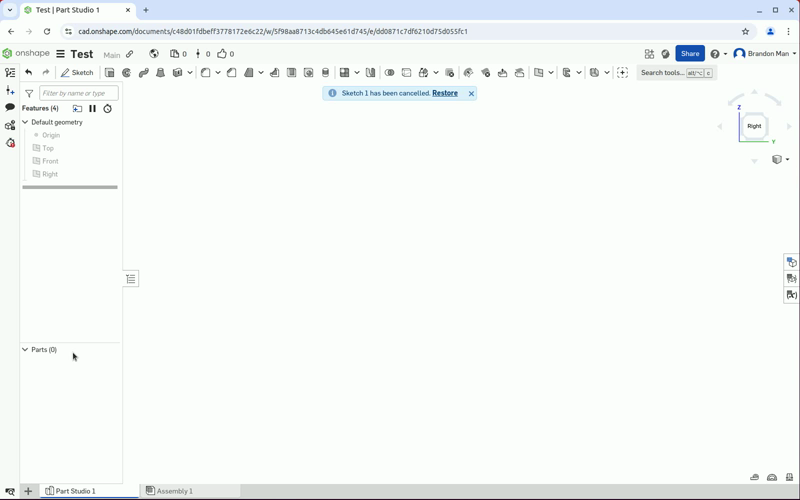
key_up(shift)
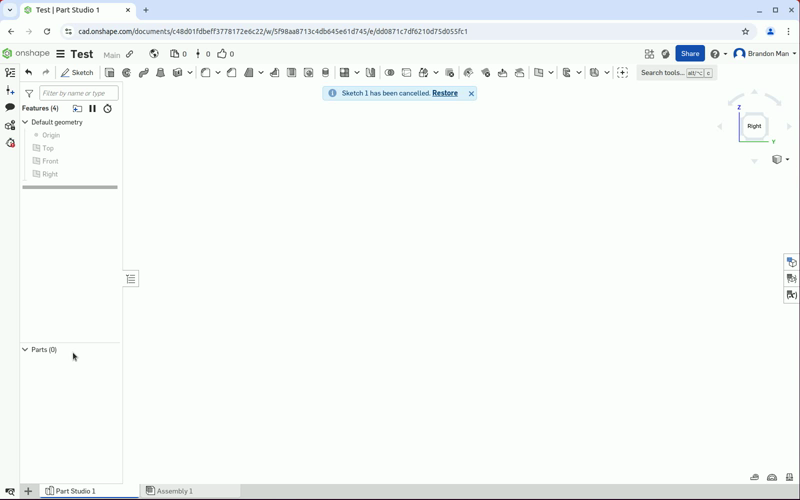
mouse_move(73, 352)
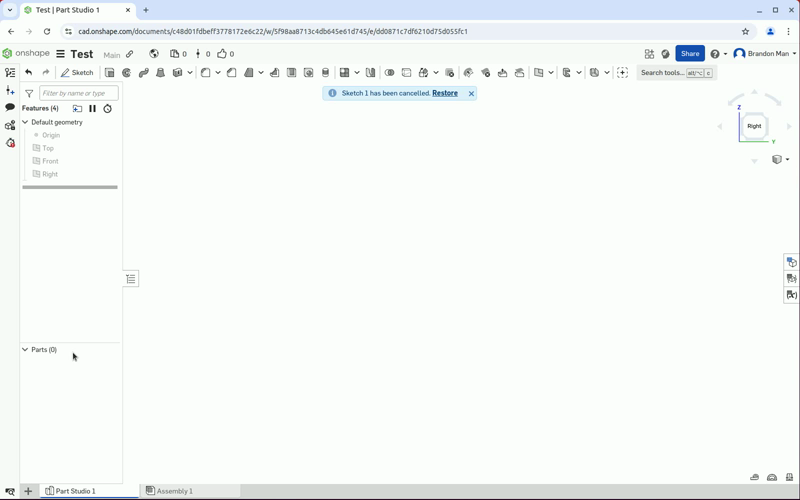
key(shift+y)
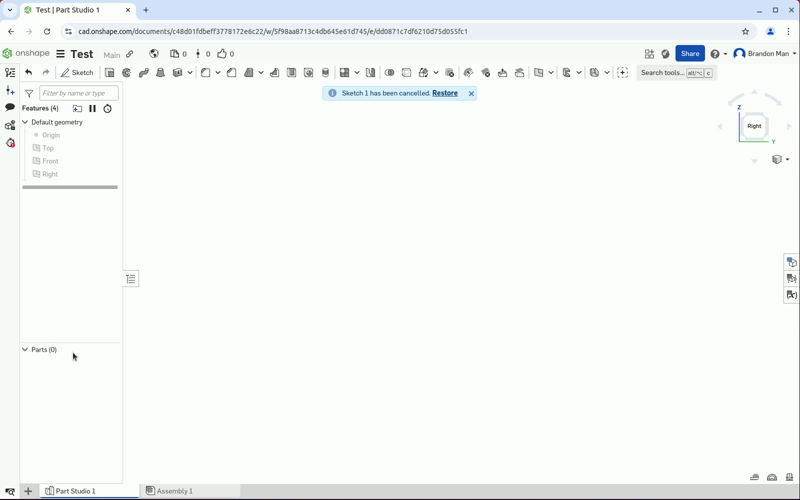
key(shift+s)
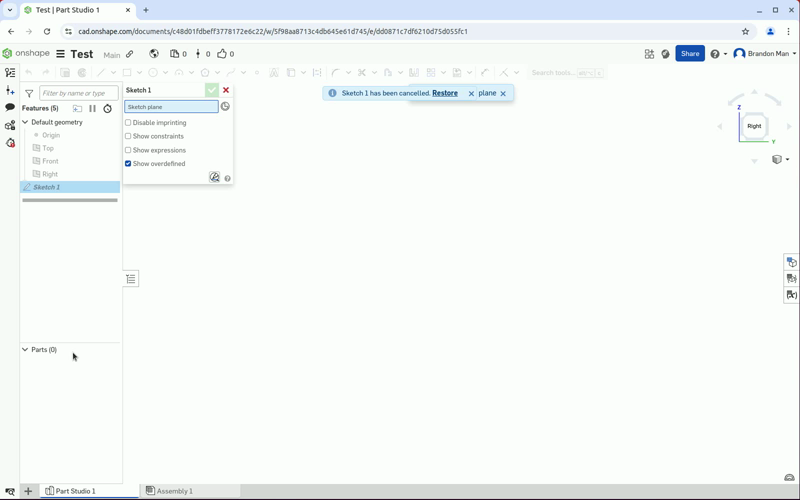
mouse_move(73, 176)
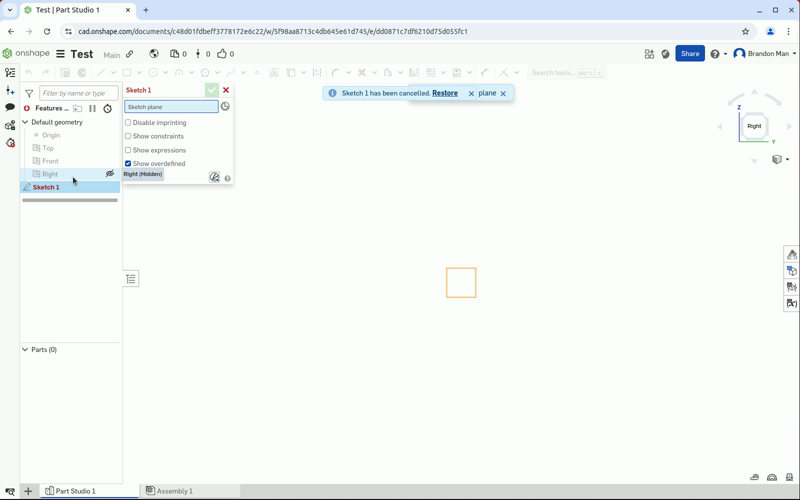
click(73, 176)
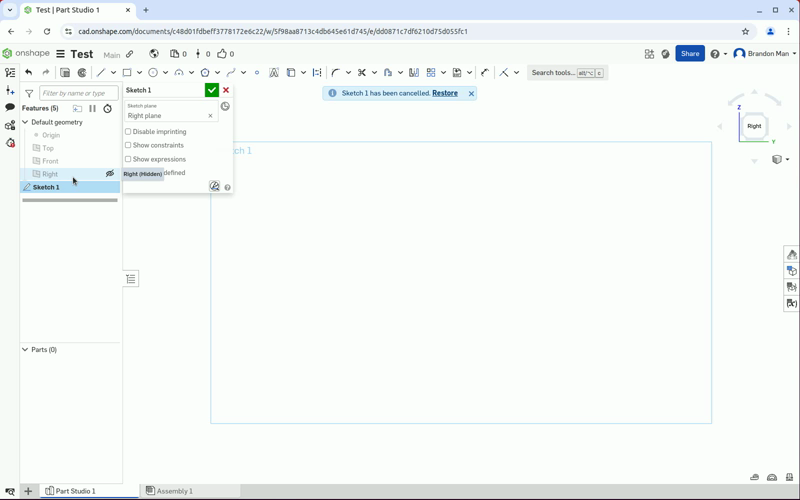
mouse_move(73, 352)
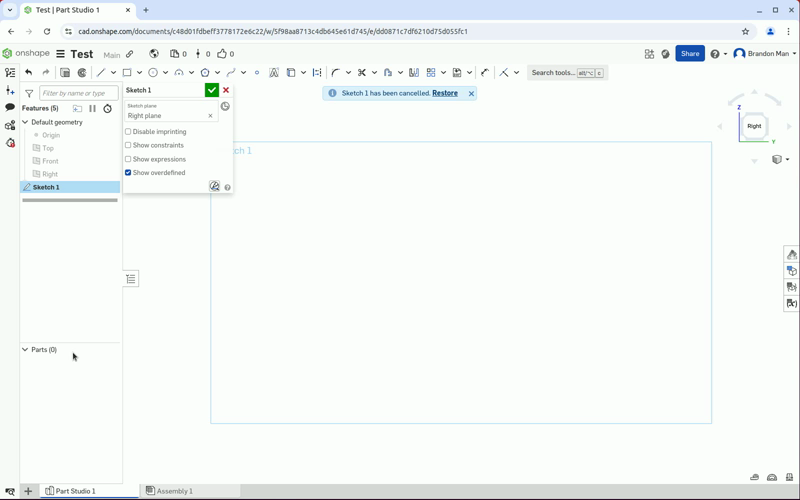
key(y)
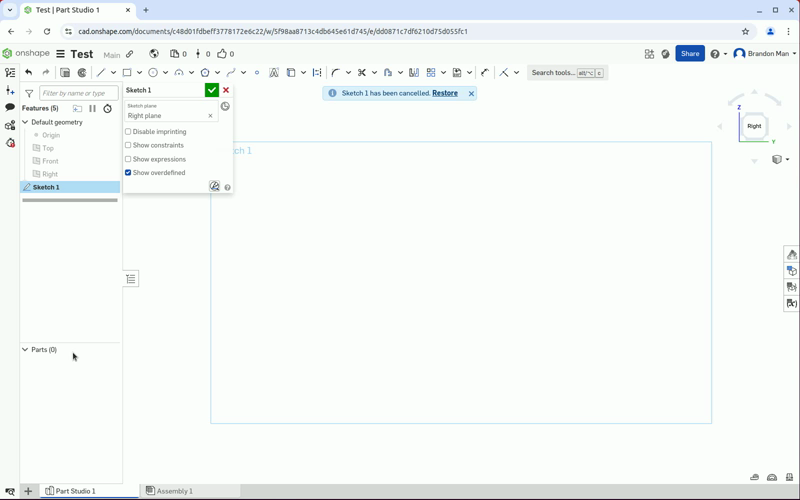
key(l)
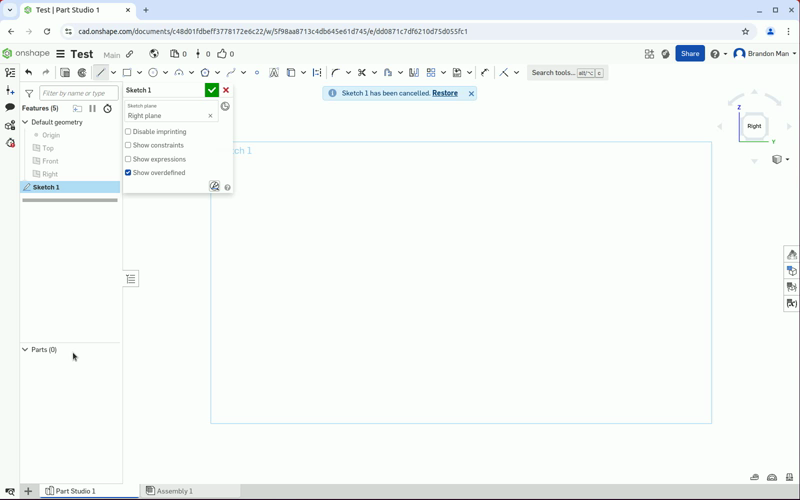
key_down(shift)
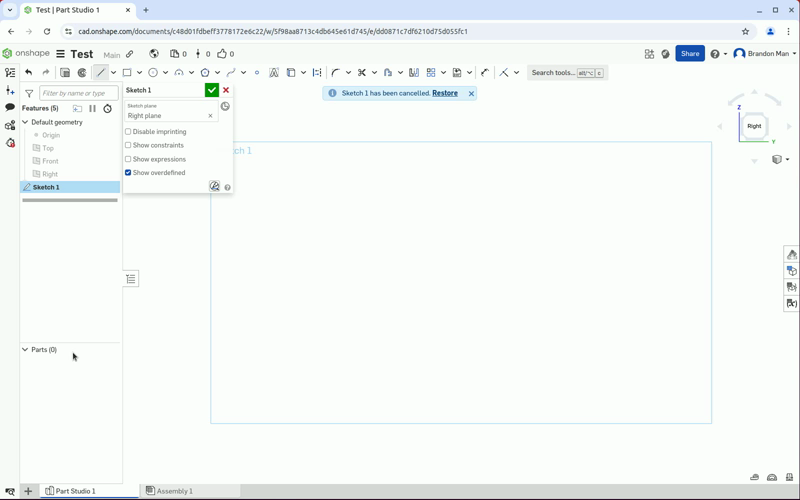
mouse_move(375, 395)
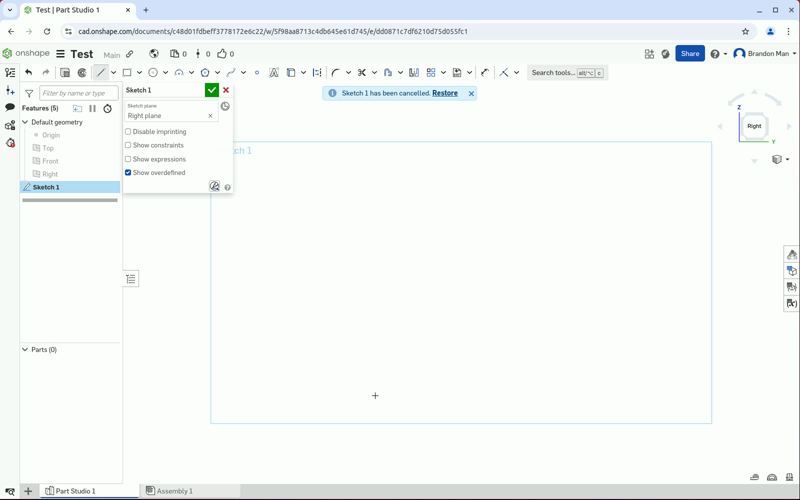
click(375, 395)
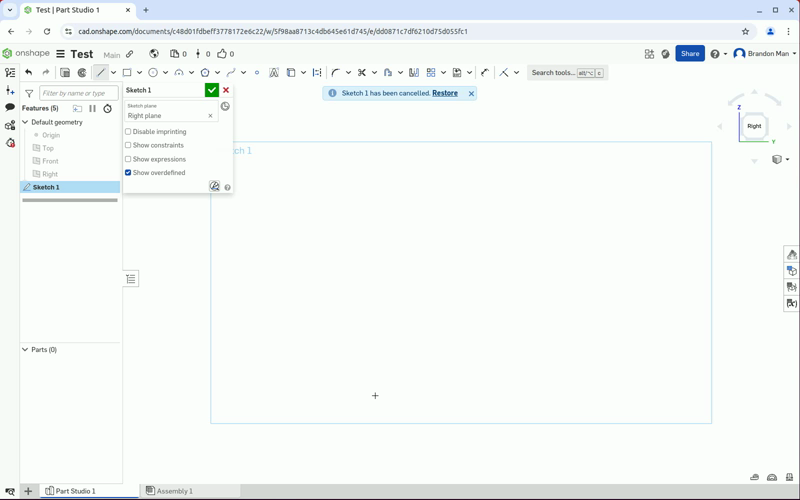
key_up(shift)
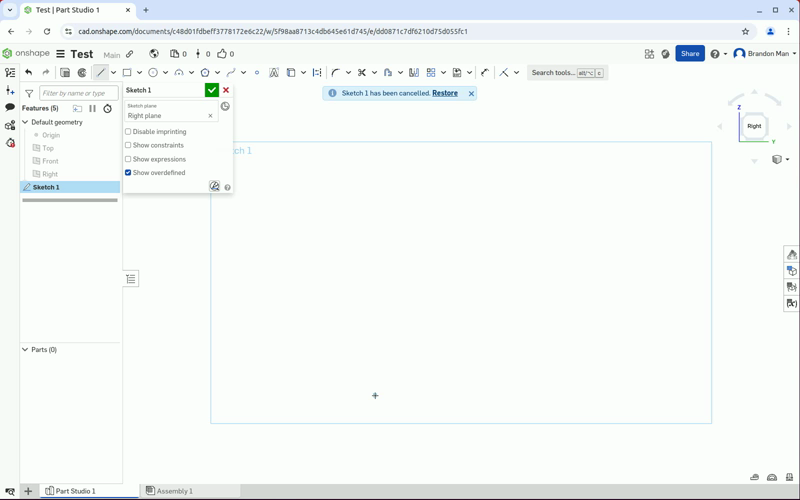
key_down(shift)
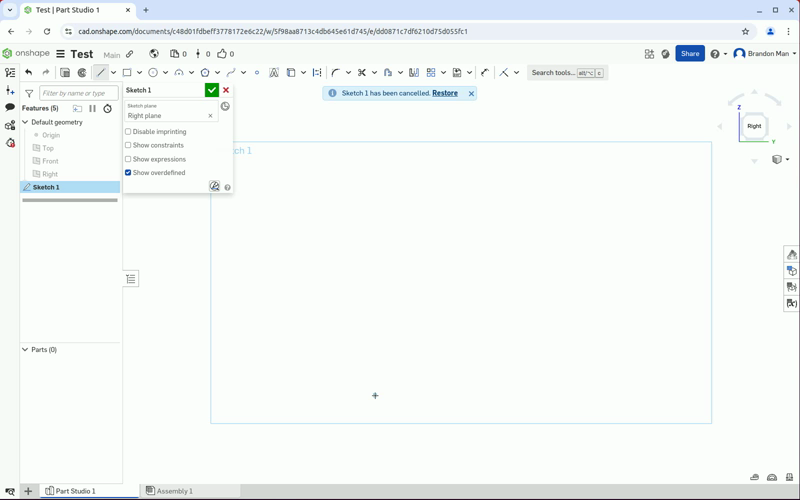
mouse_move(499, 395)
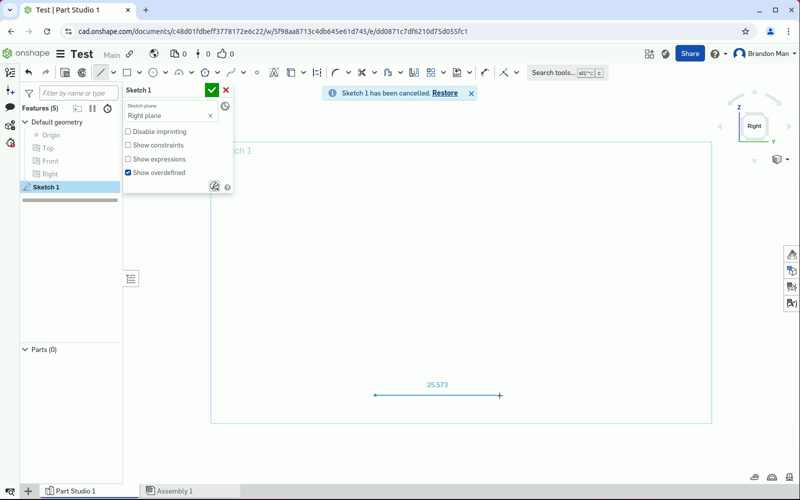
click(499, 395)
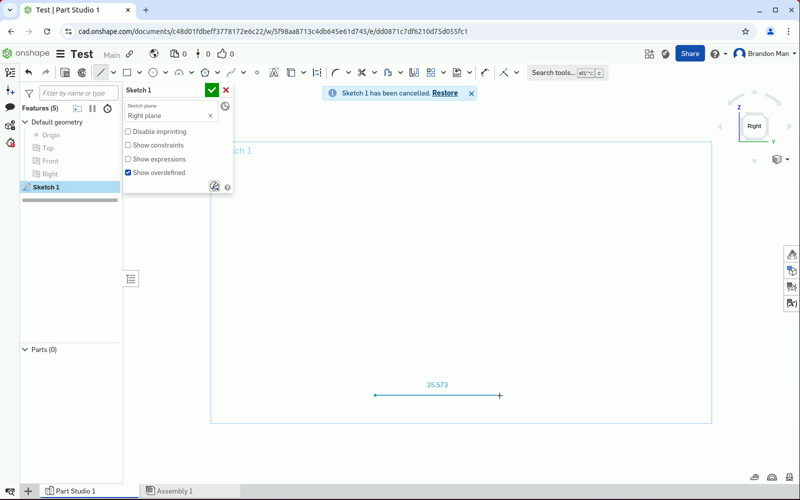
key_up(shift)
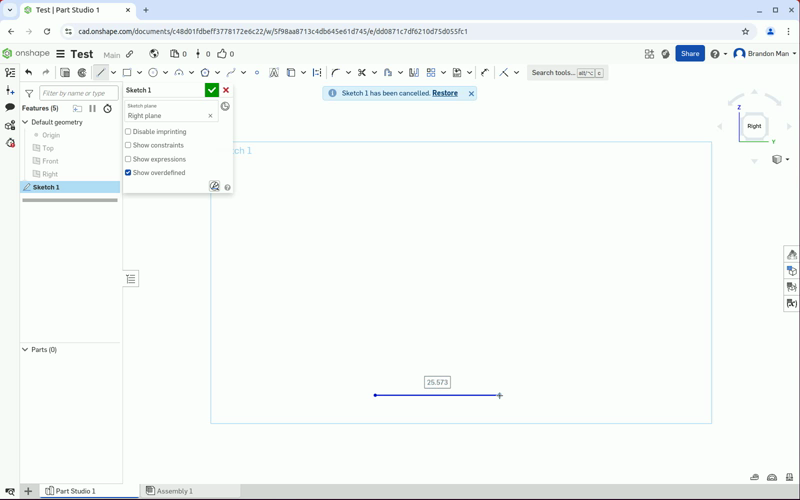
key_down(shift)
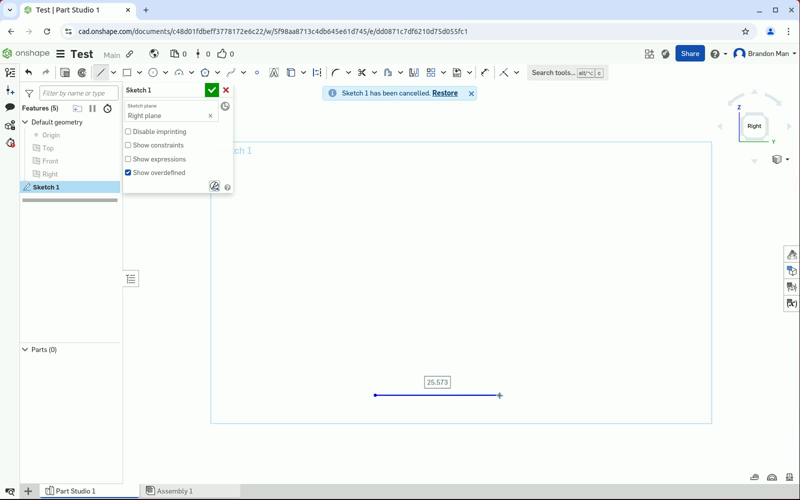
mouse_move(499, 283)
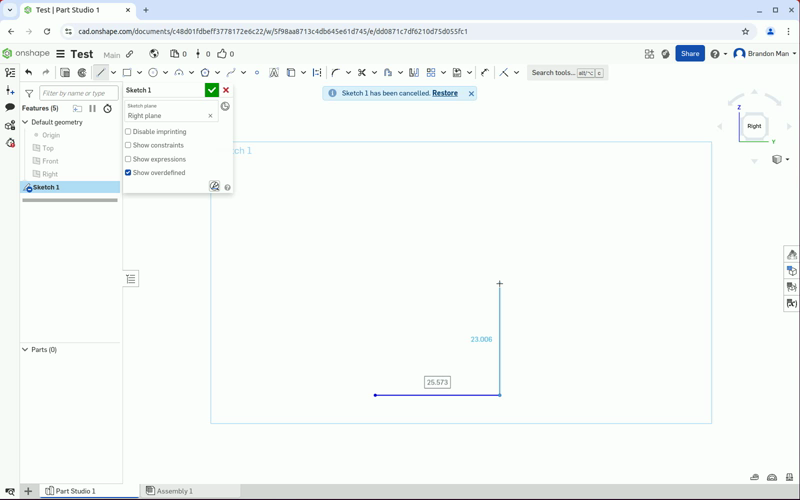
click(499, 283)
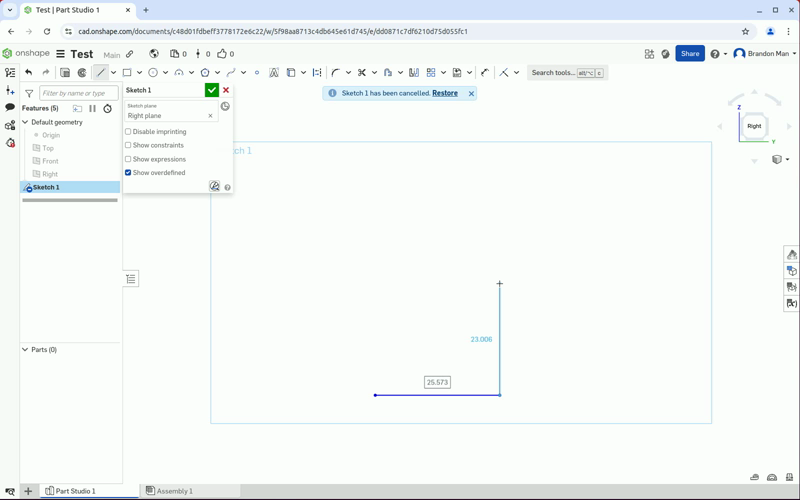
key_up(shift)
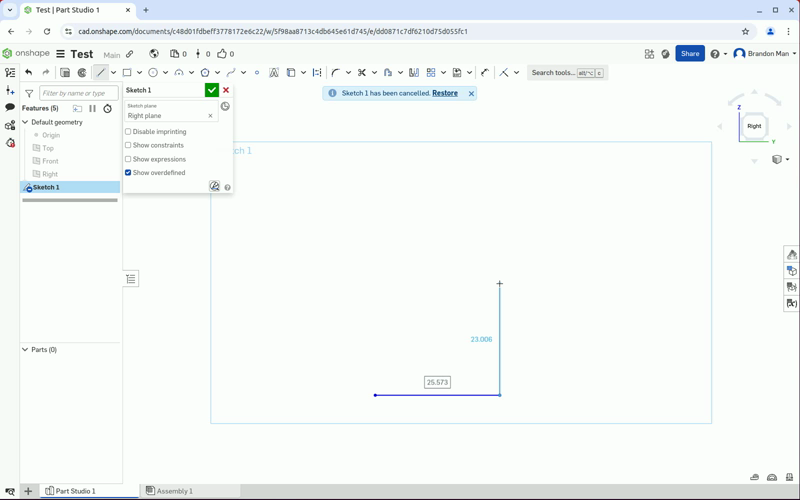
key_down(shift)
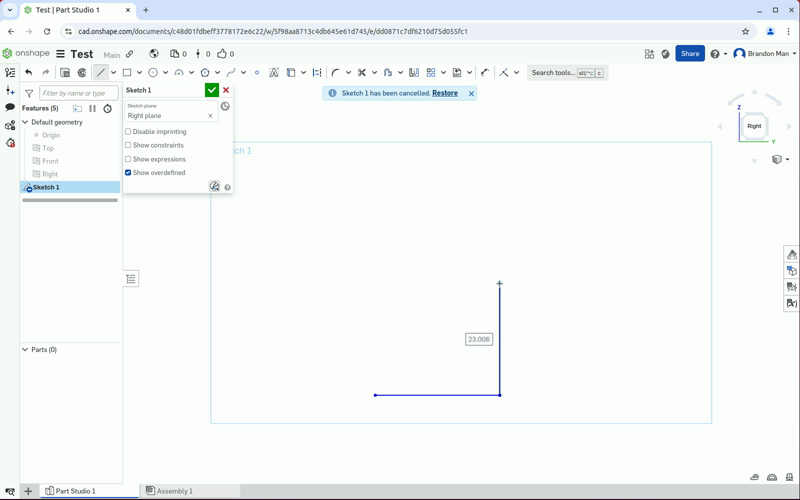
mouse_move(375, 283)
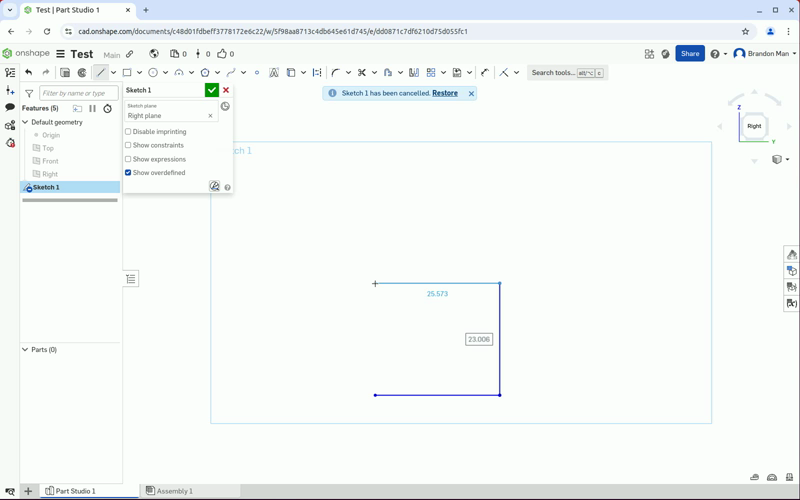
click(375, 283)
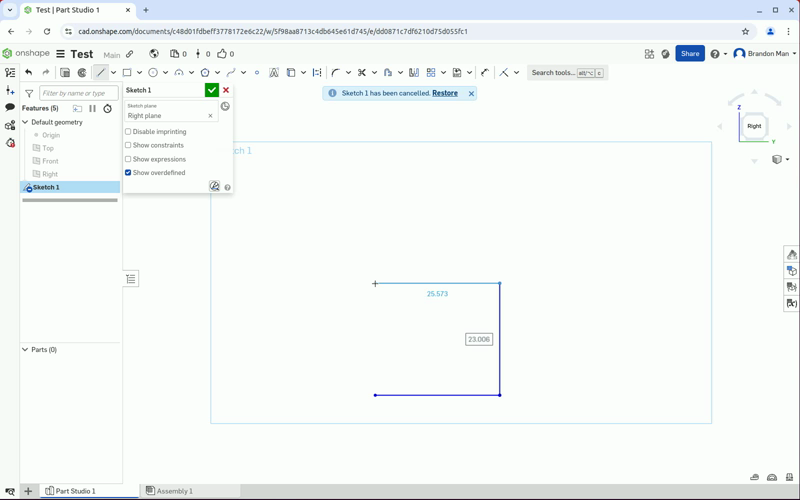
key_up(shift)
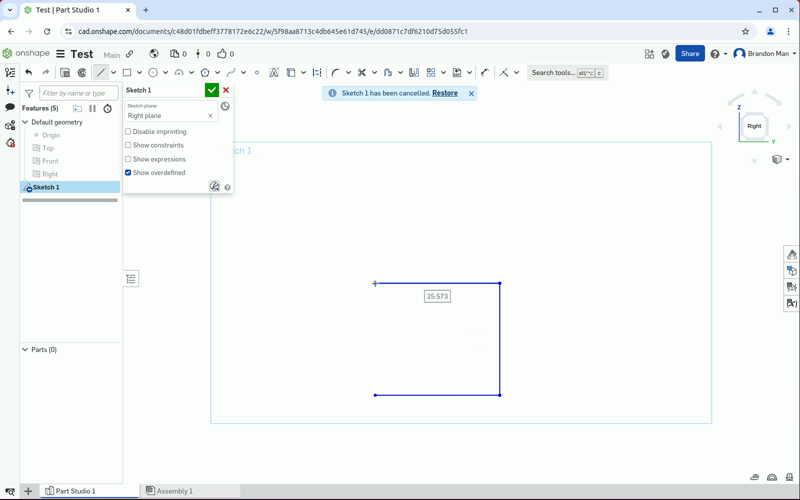
key_down(shift)
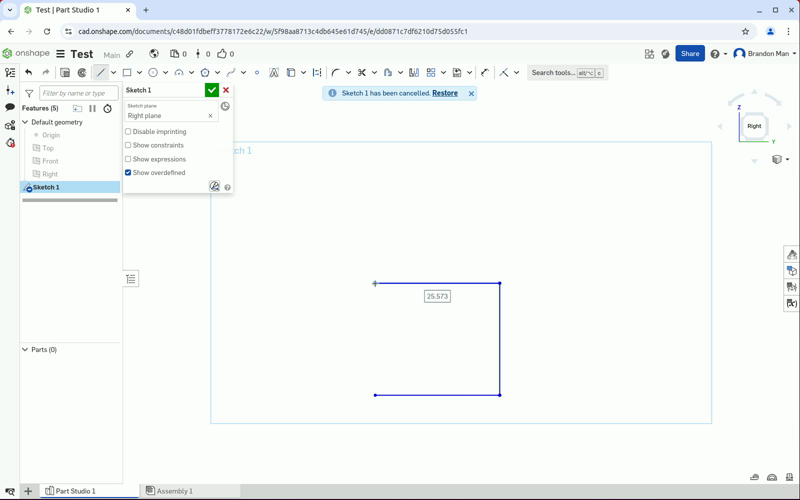
mouse_move(375, 395)
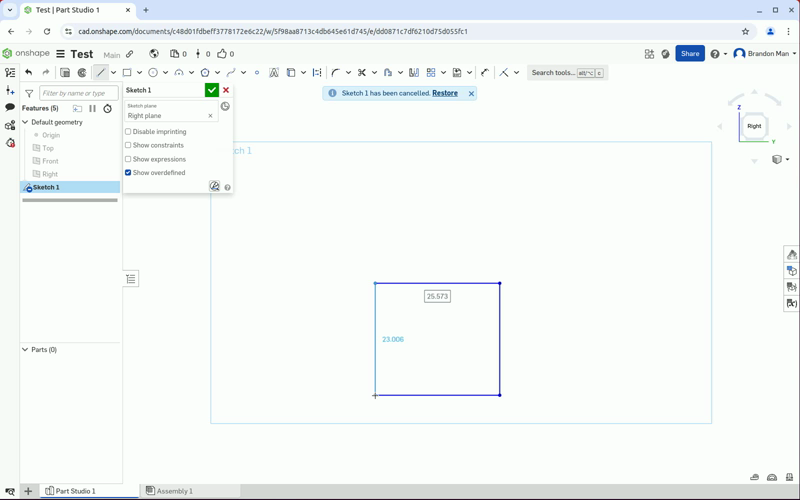
key_up(shift)
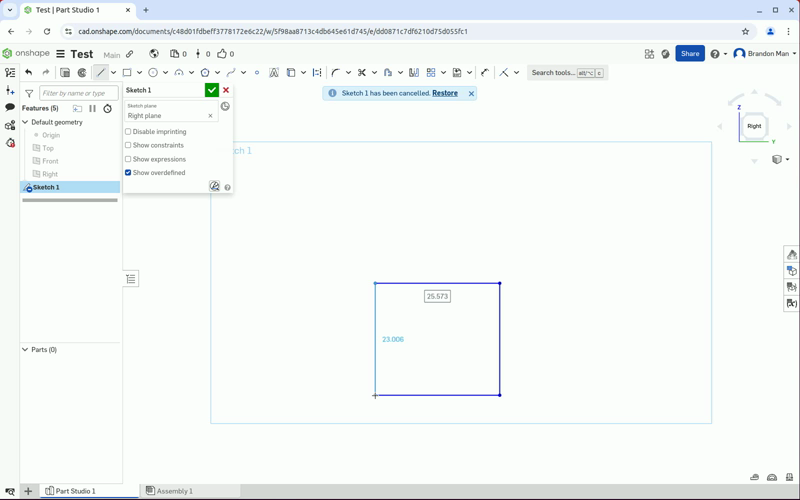
click(375, 395)
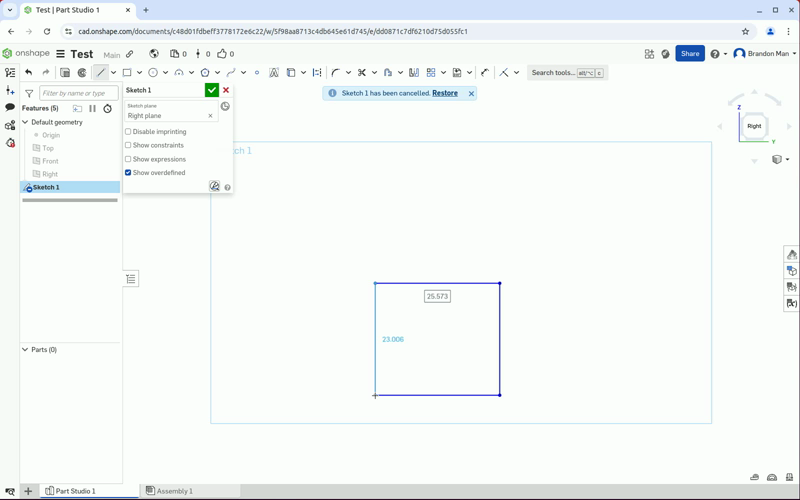
key(esc)
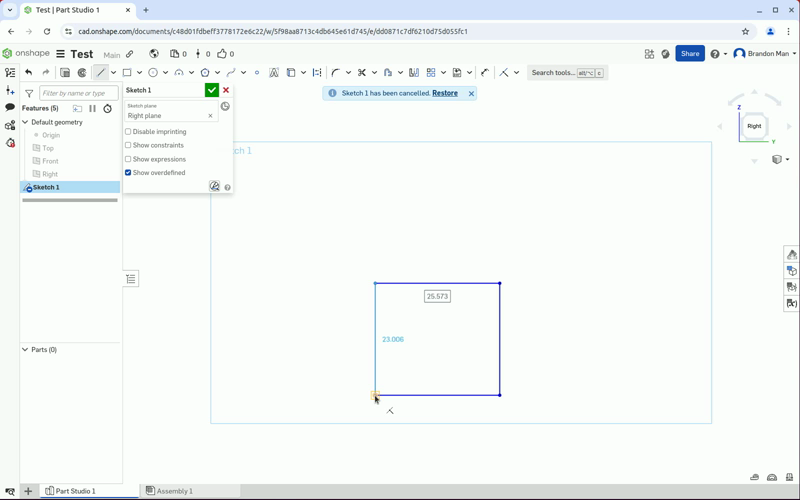
mouse_move(390, 323)
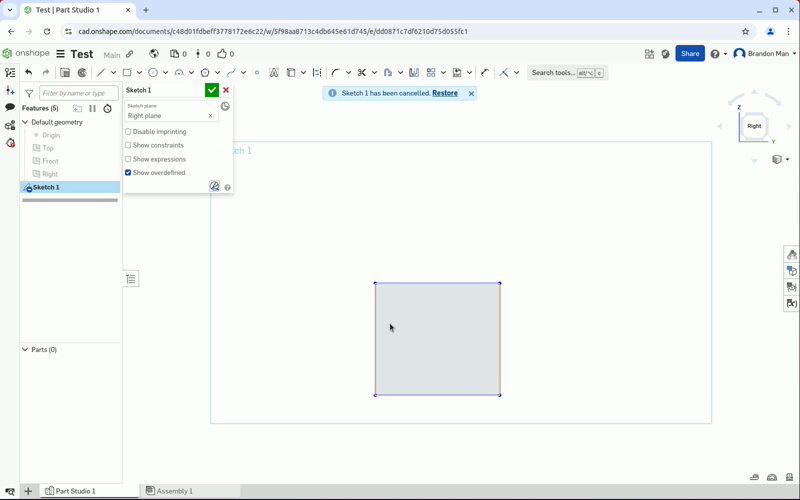
click(390, 323)
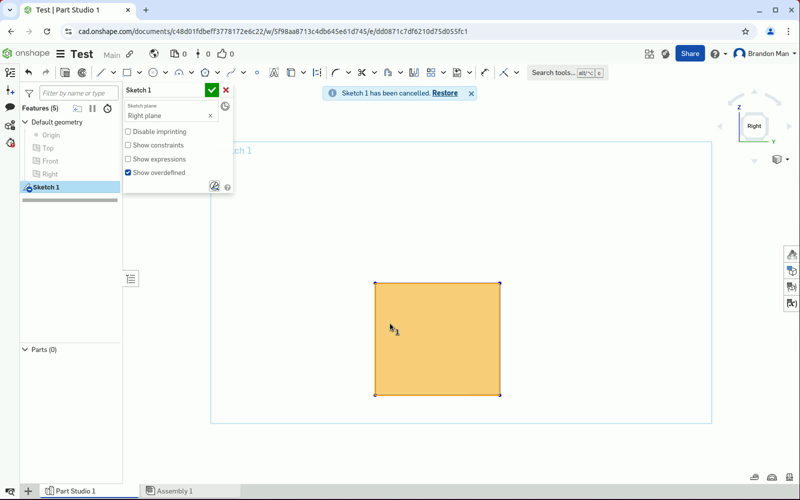
mouse_move(73, 352)
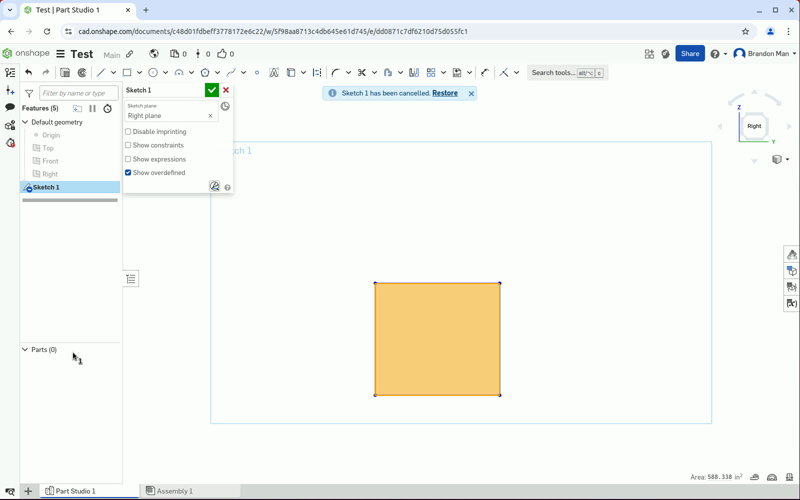
key(shift+y)
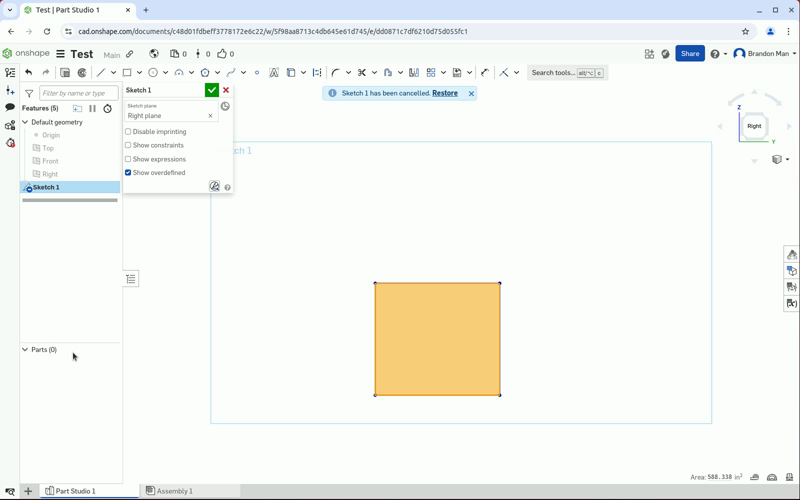
key(shift+e)
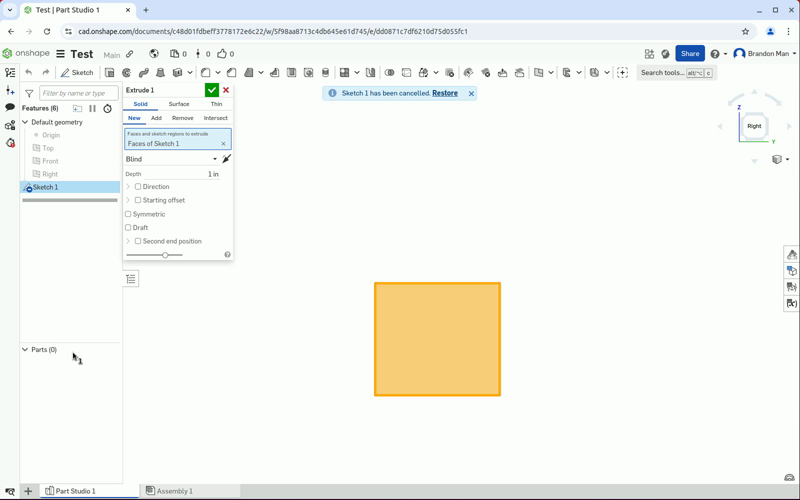
mouse_move(143, 106)
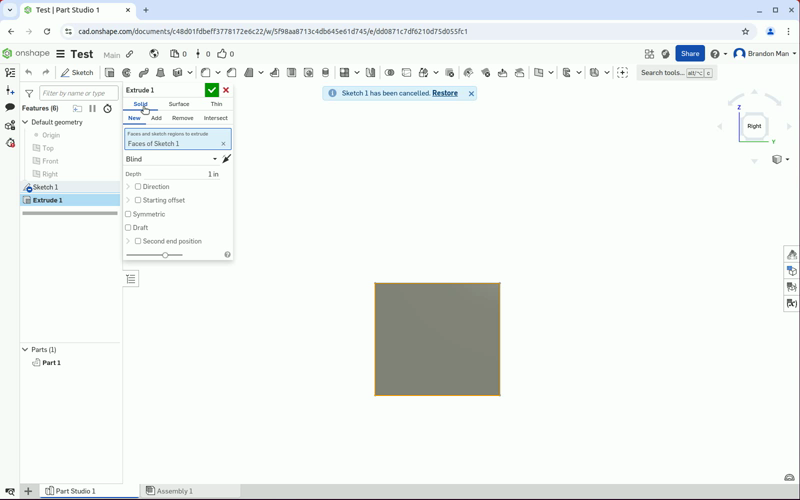
click(143, 106)
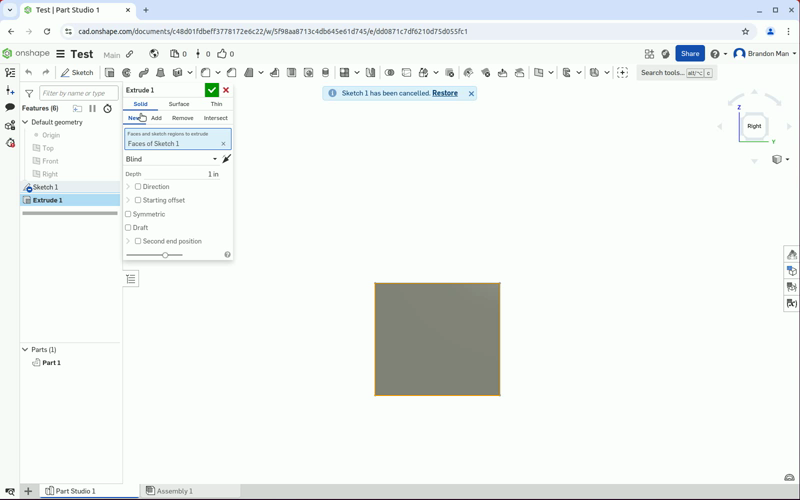
mouse_move(137, 120)
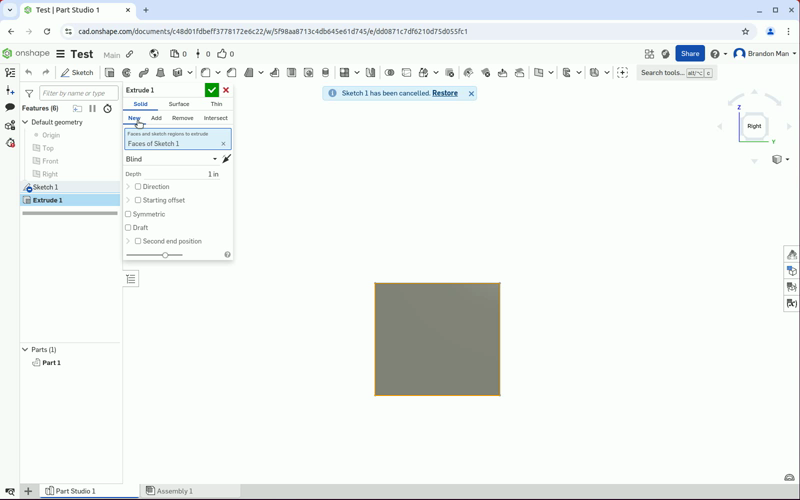
click(137, 120)
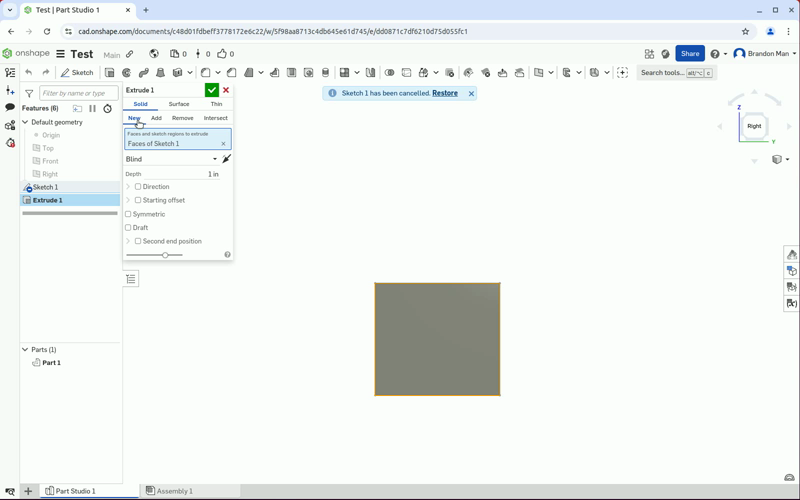
key(tab, 4)
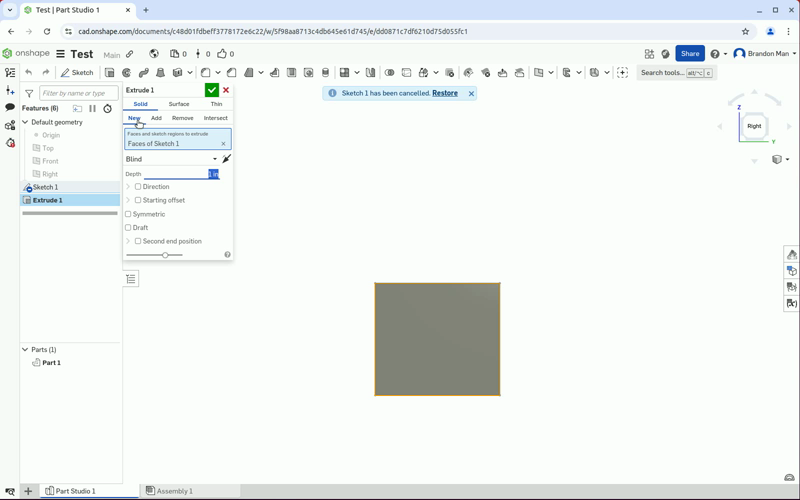
text(4.814)
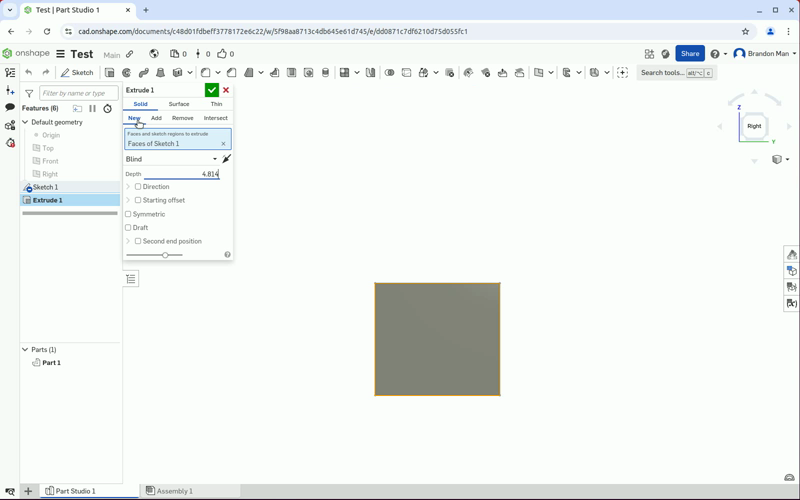
key(enter)
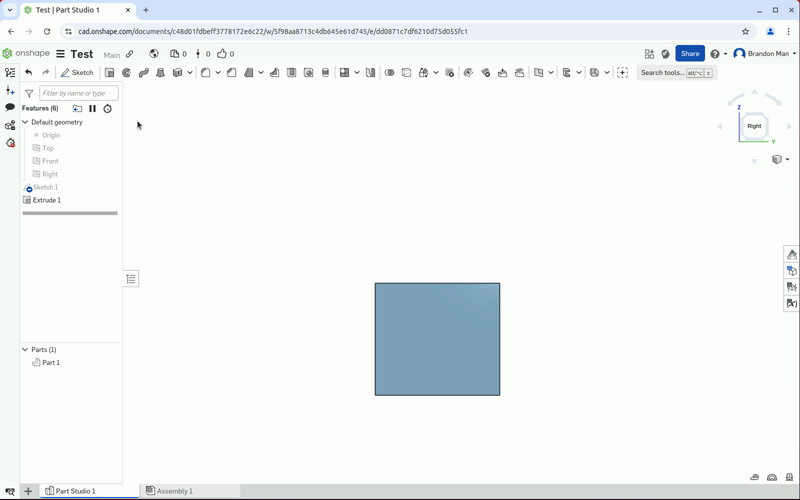
key(shift+h)
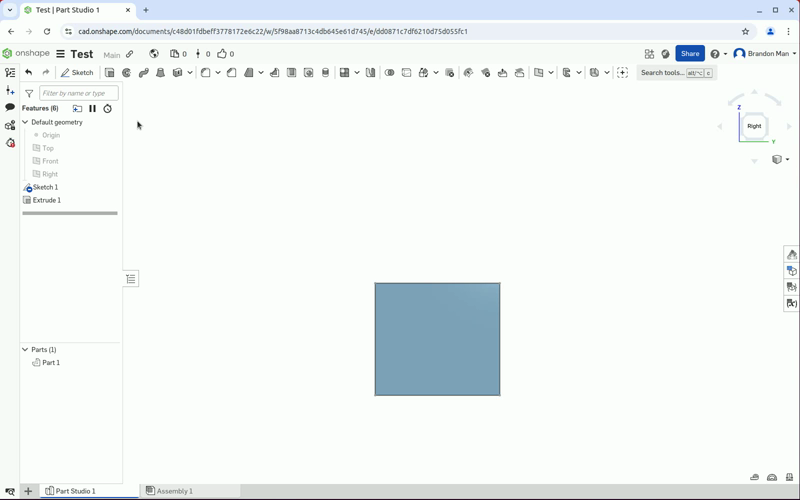
key(shift+h)
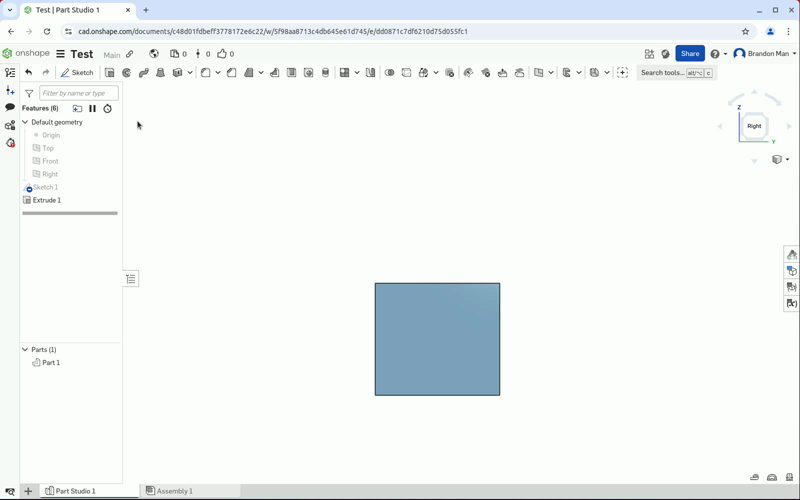
mouse_move(73, 189)
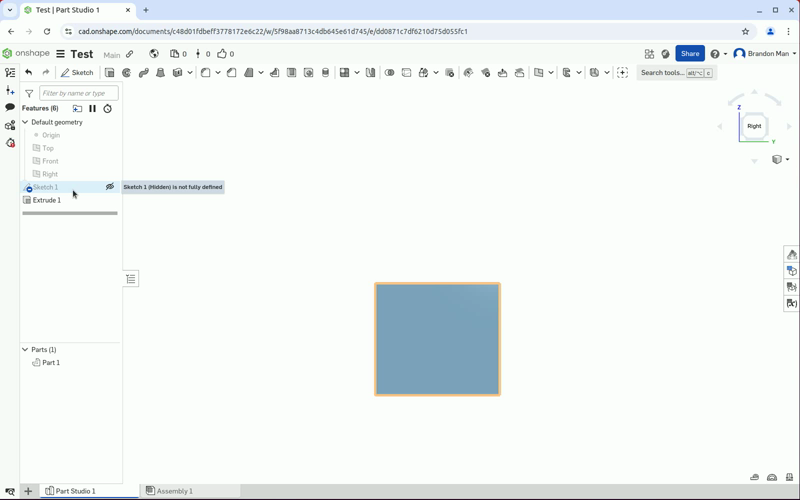
click(73, 189)
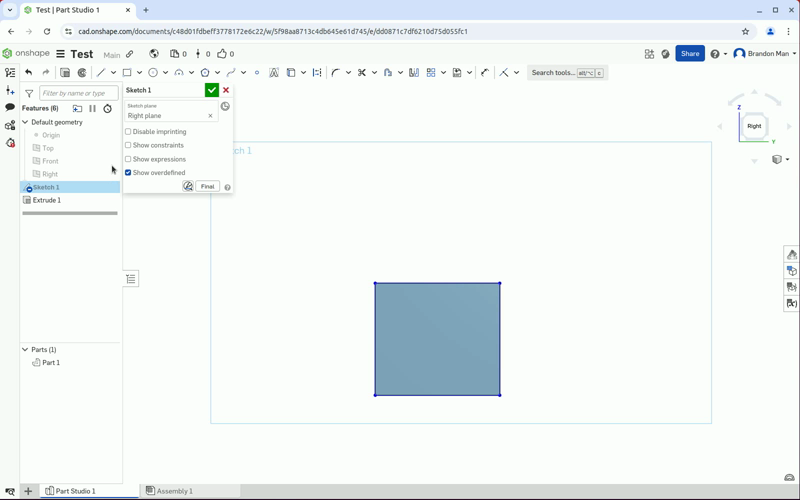
mouse_move(229, 92)
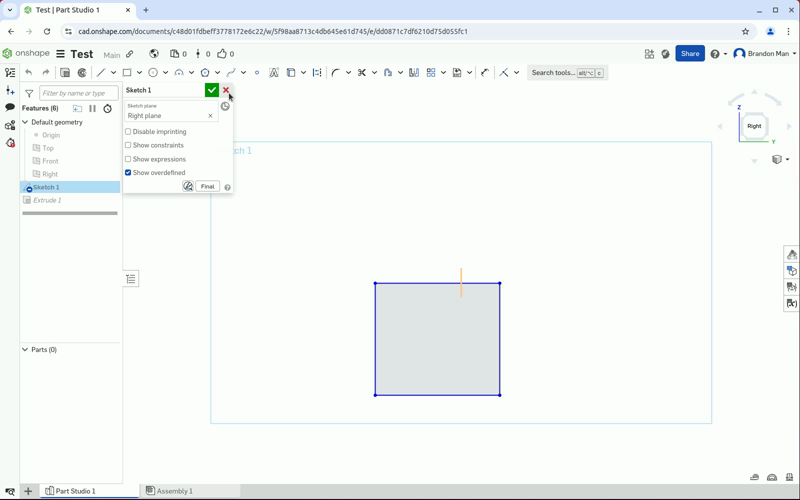
click(229, 92)
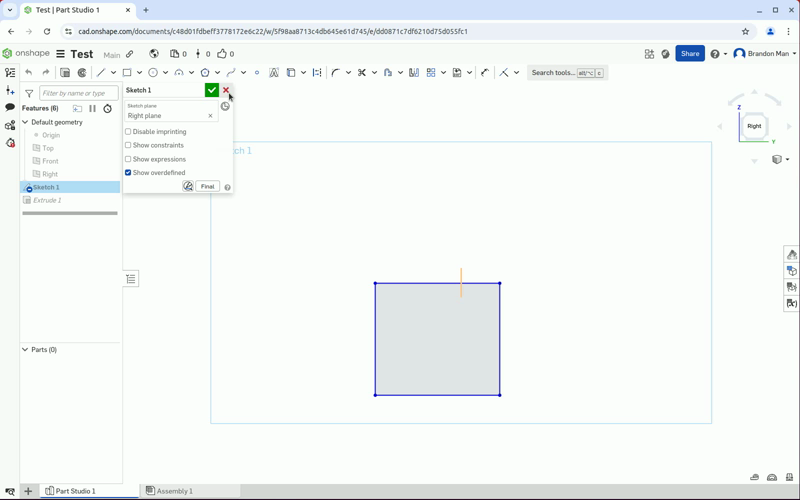
key(shift+s)
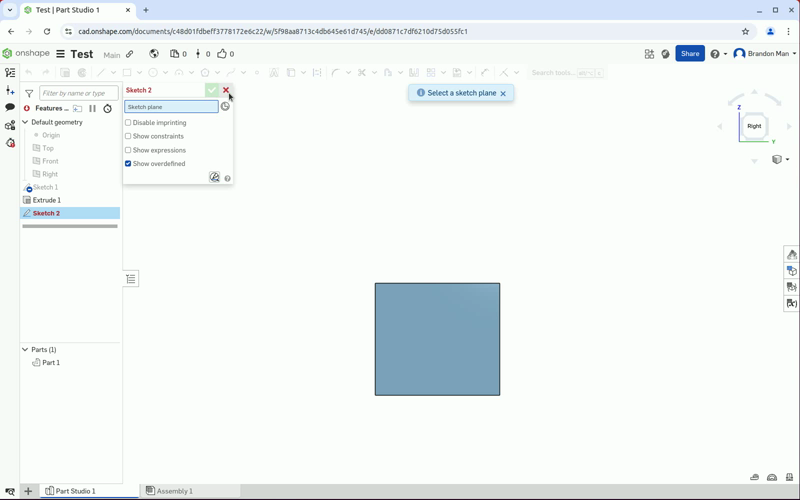
mouse_move(73, 176)
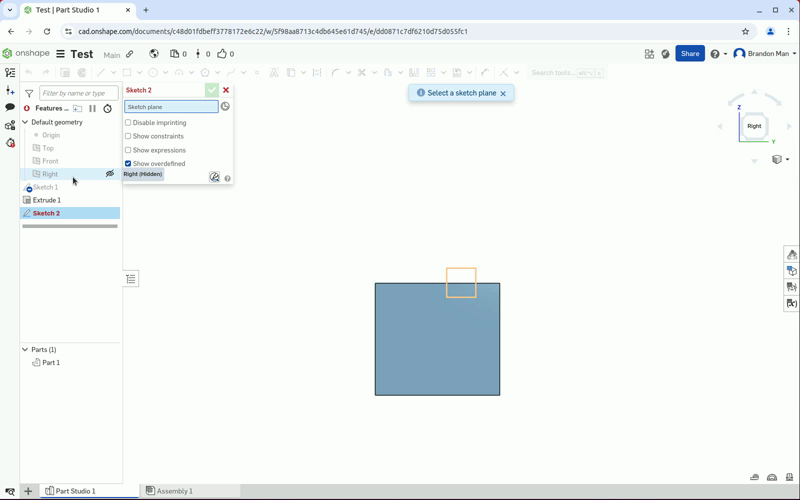
click(73, 176)
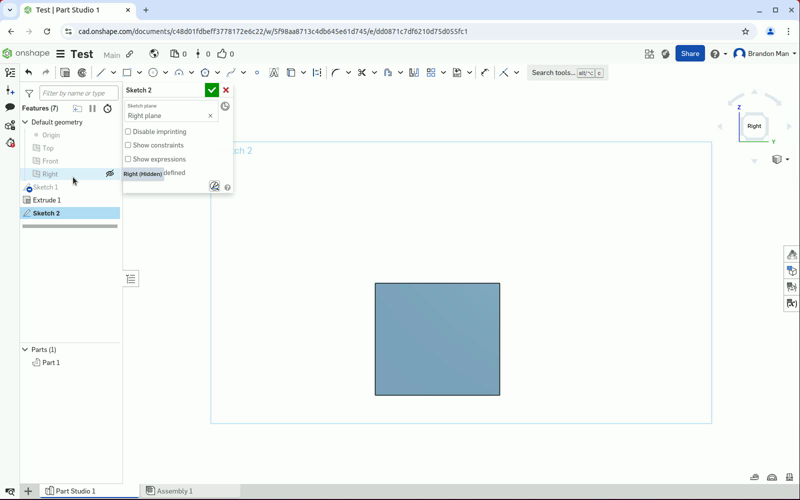
mouse_move(73, 352)
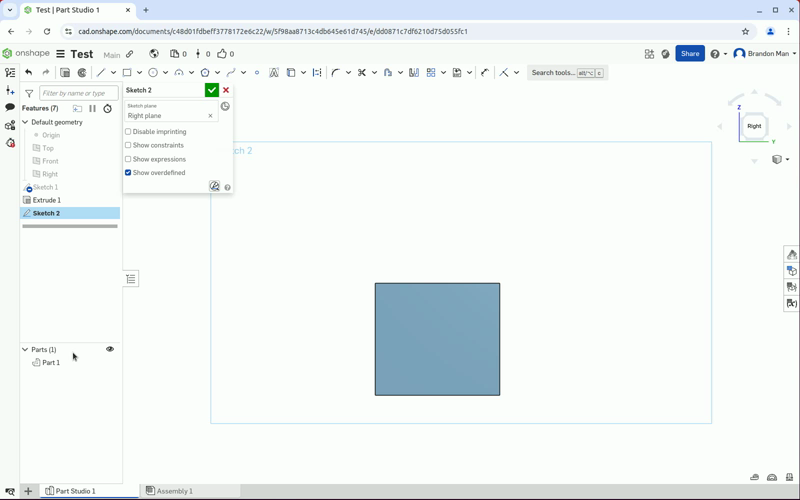
key(y)
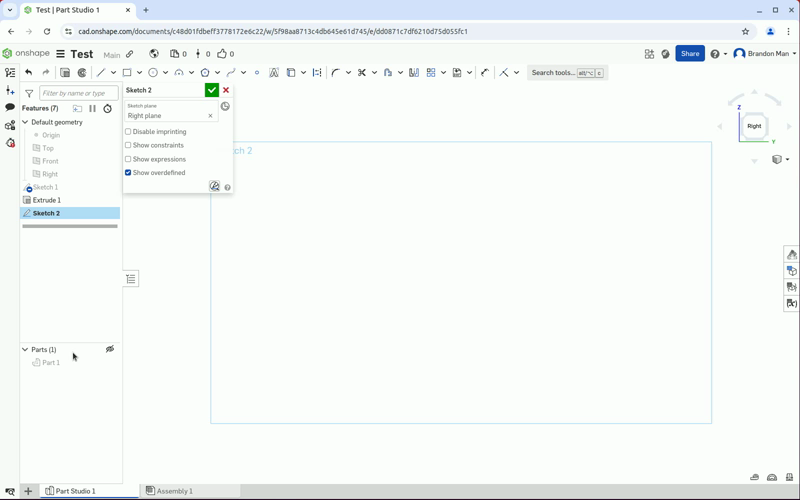
key(l)
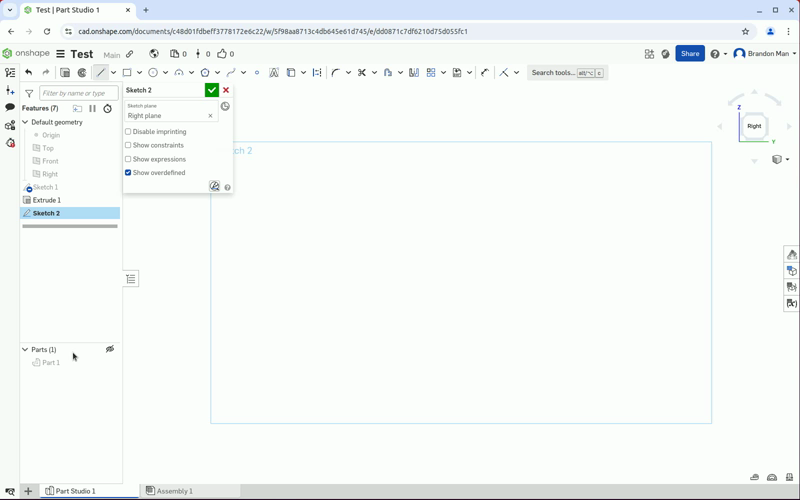
key_down(shift)
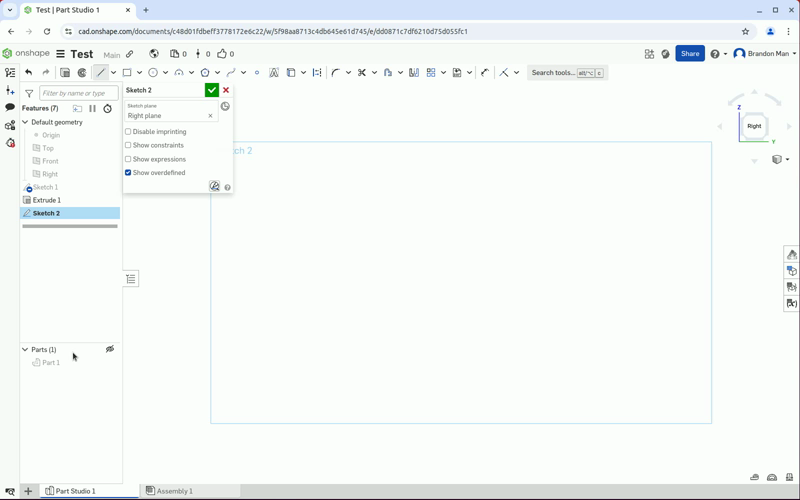
mouse_move(351, 282)
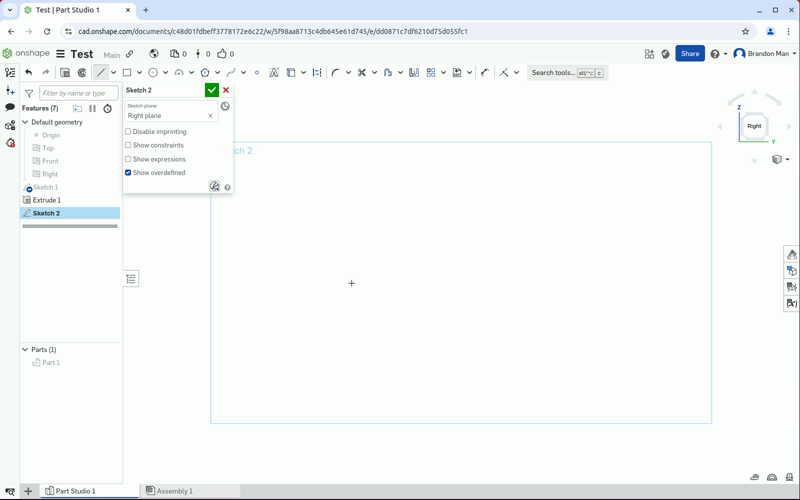
click(351, 282)
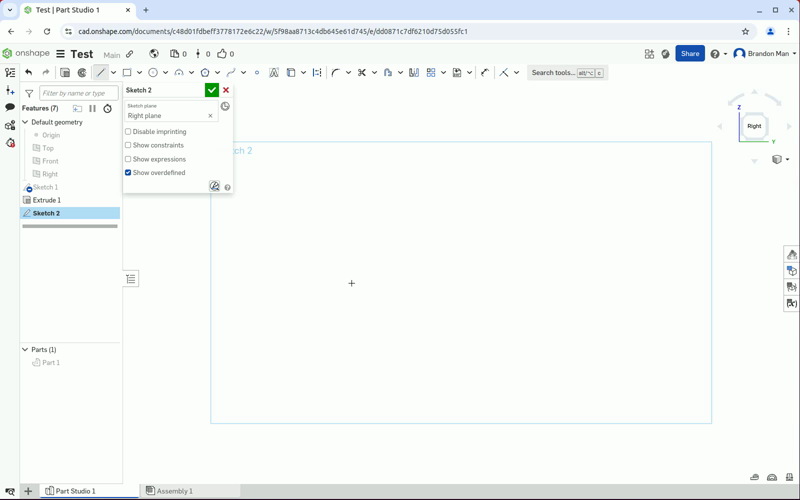
key_up(shift)
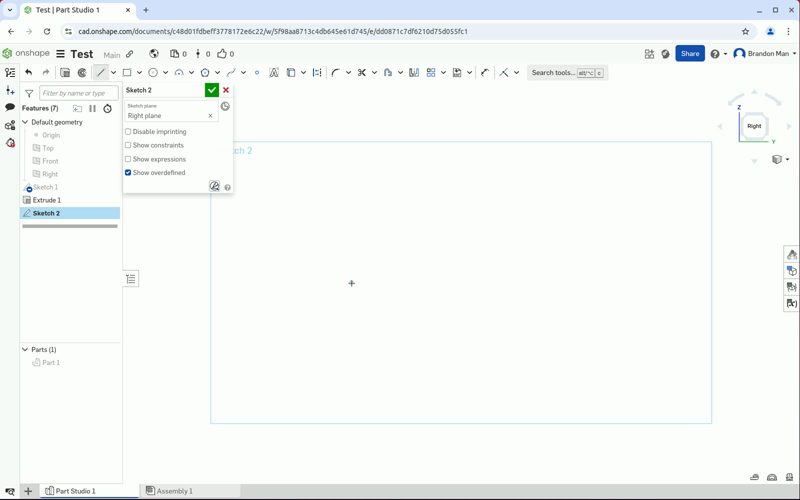
key_down(shift)
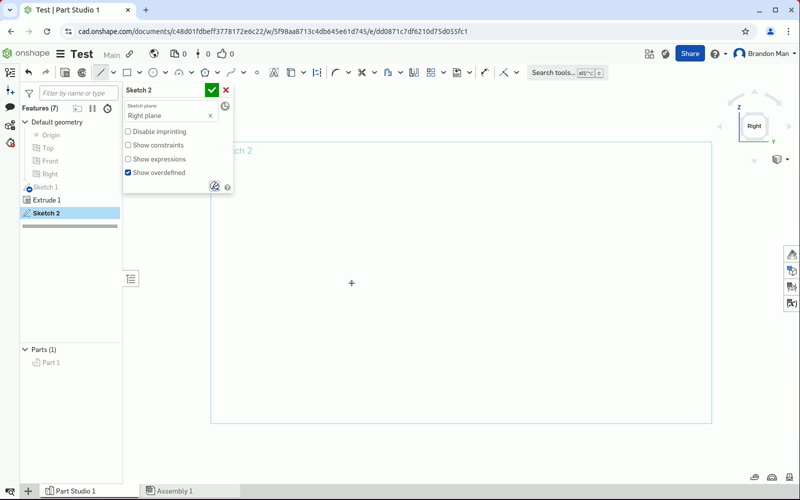
mouse_move(381, 282)
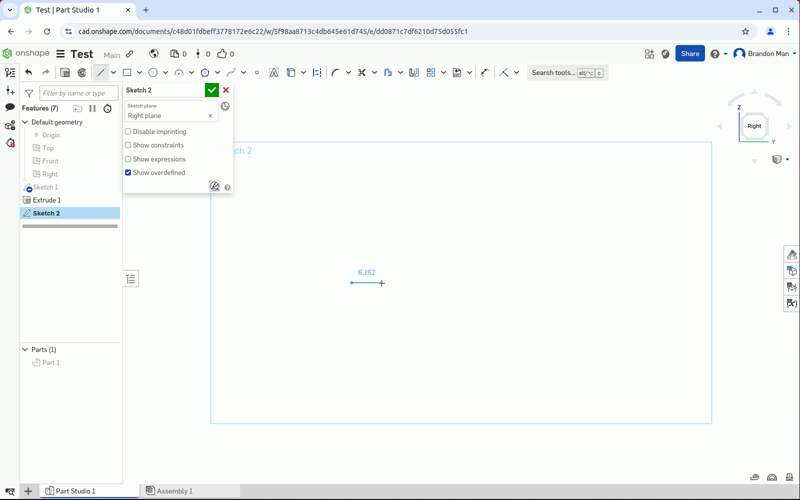
mouse_move(376, 282)
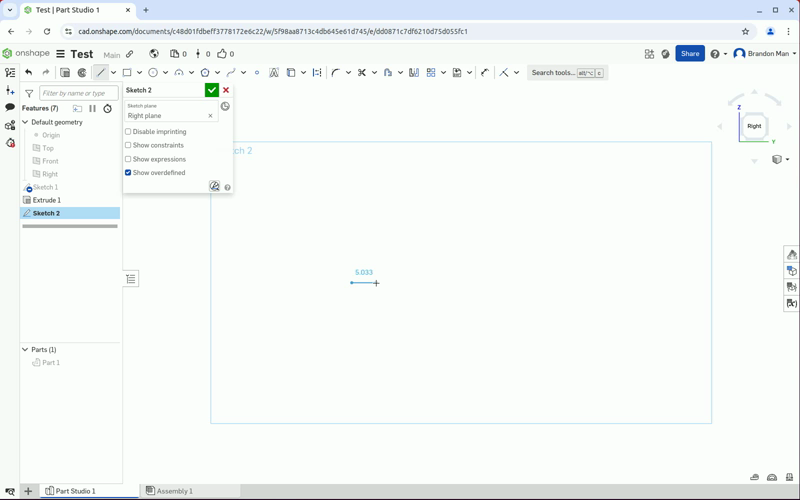
click(376, 282)
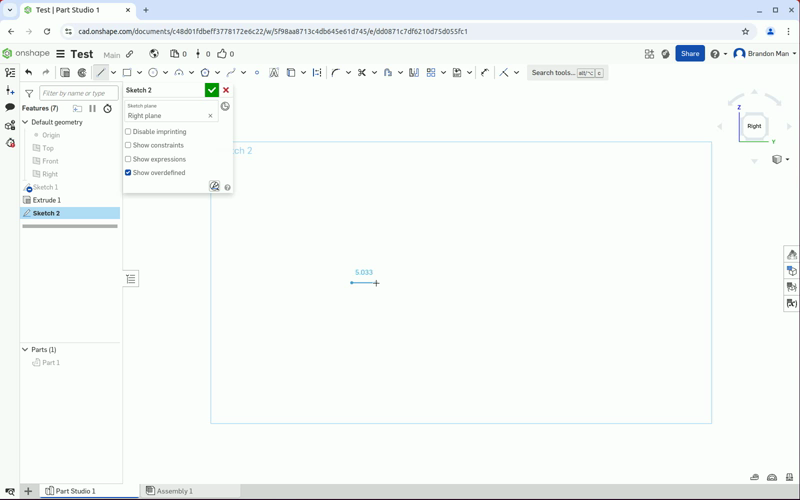
key_up(shift)
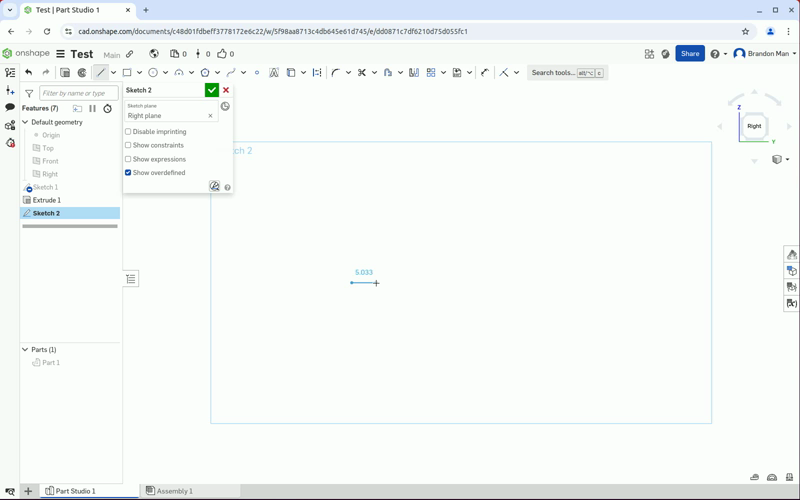
key_down(shift)
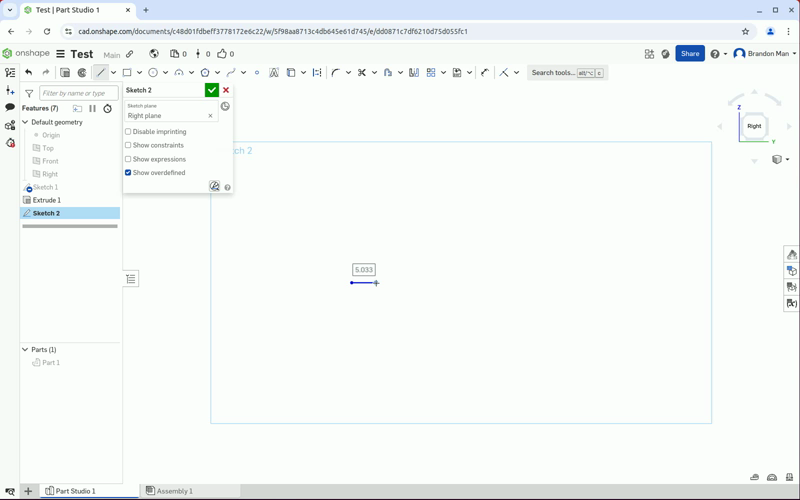
mouse_move(500, 282)
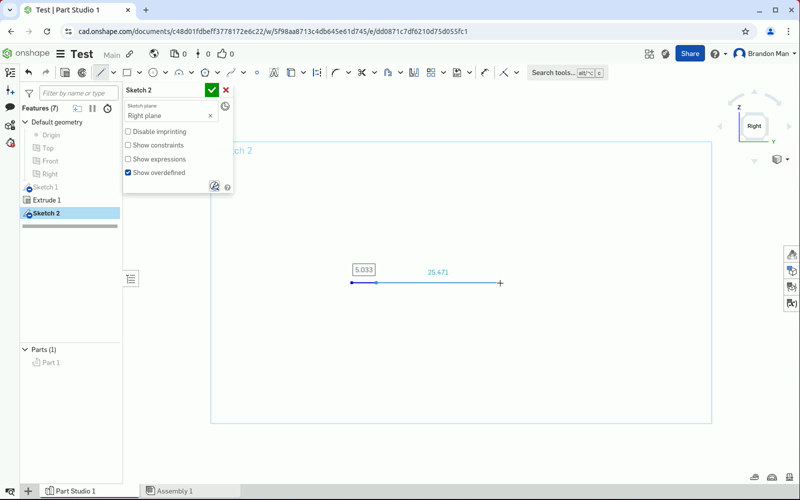
click(500, 282)
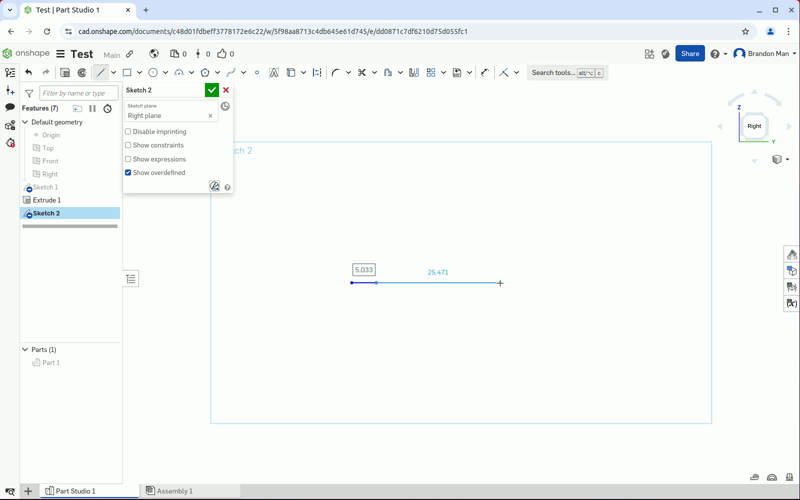
key_up(shift)
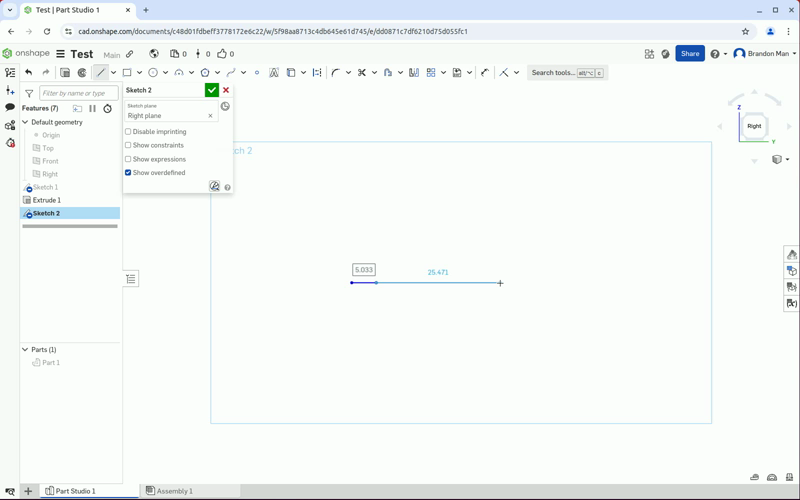
key_down(shift)
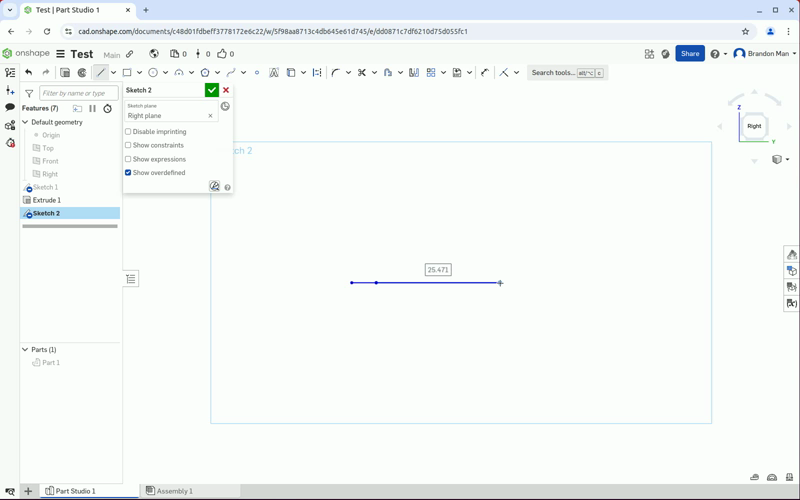
mouse_move(565, 282)
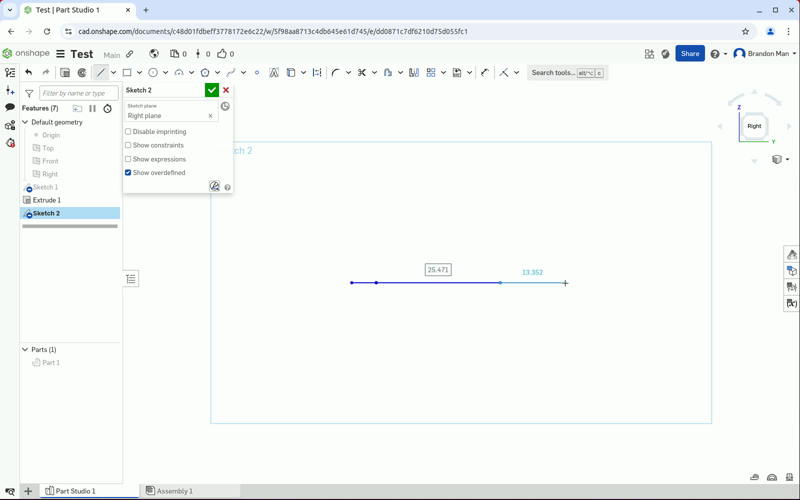
click(565, 282)
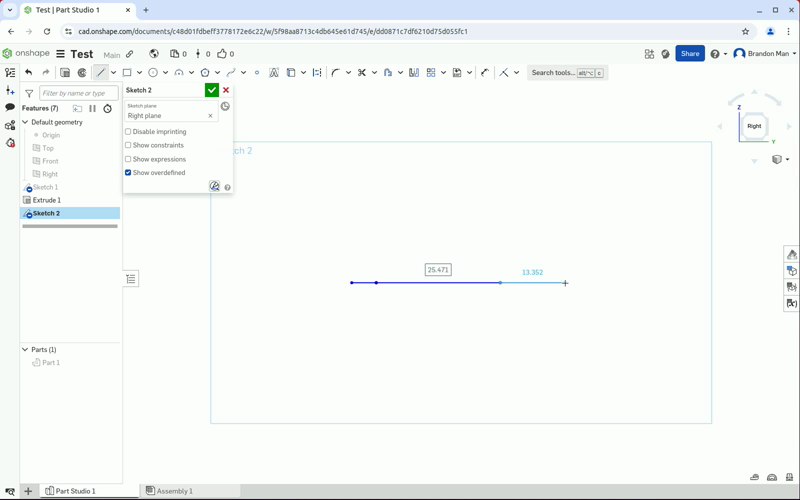
key_up(shift)
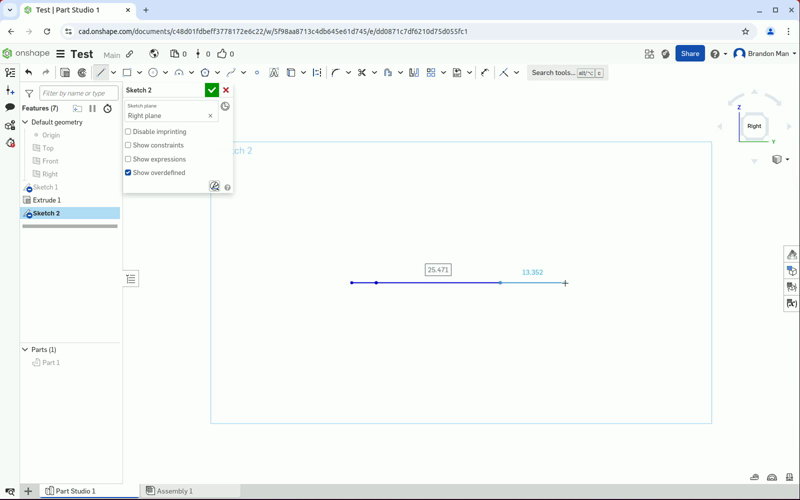
key_down(shift)
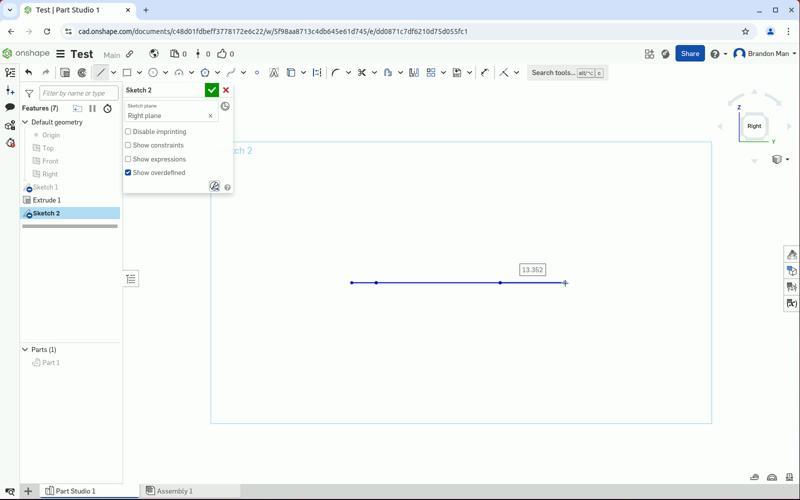
mouse_move(565, 219)
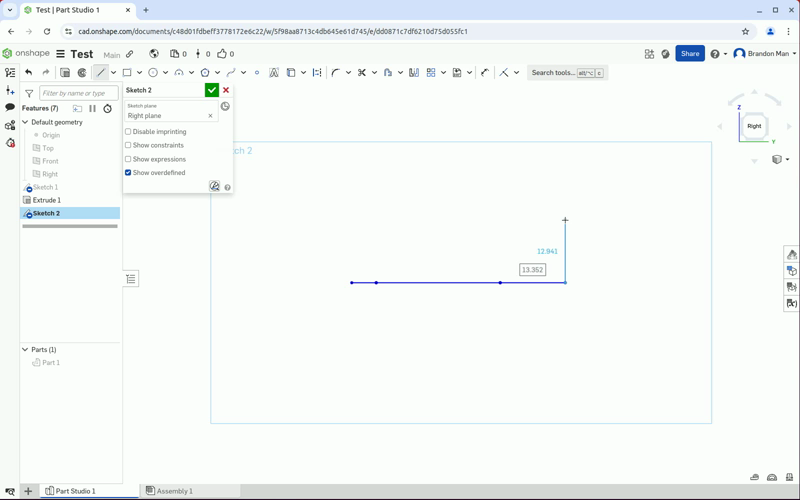
click(565, 219)
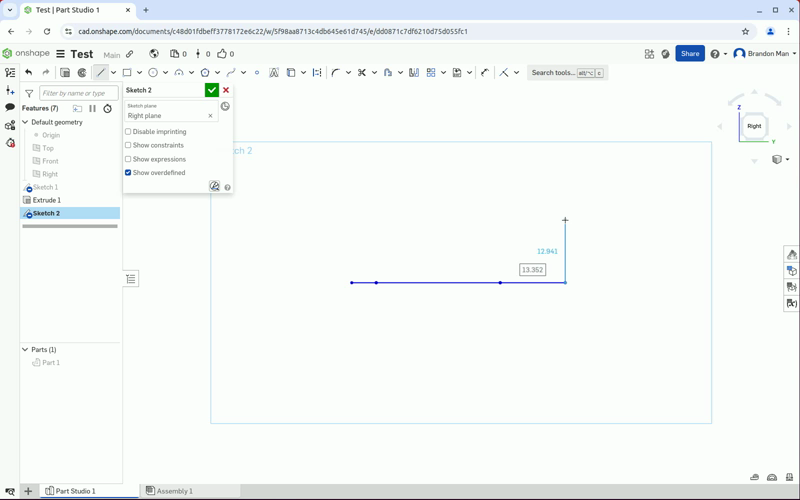
key_up(shift)
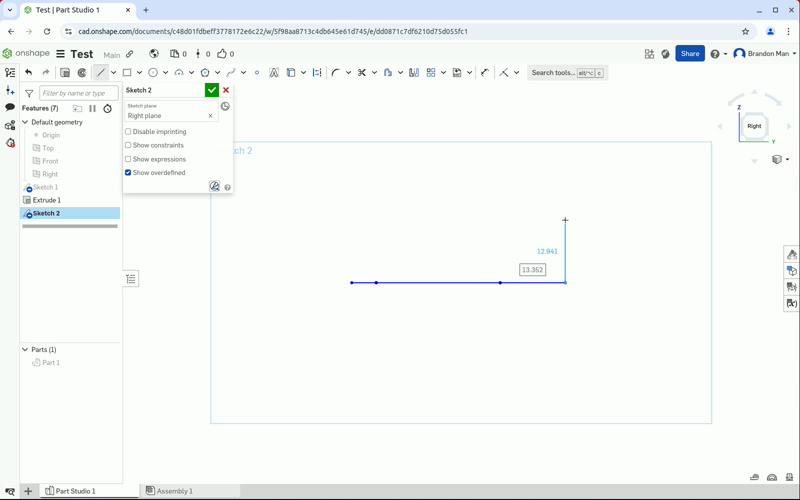
key_down(shift)
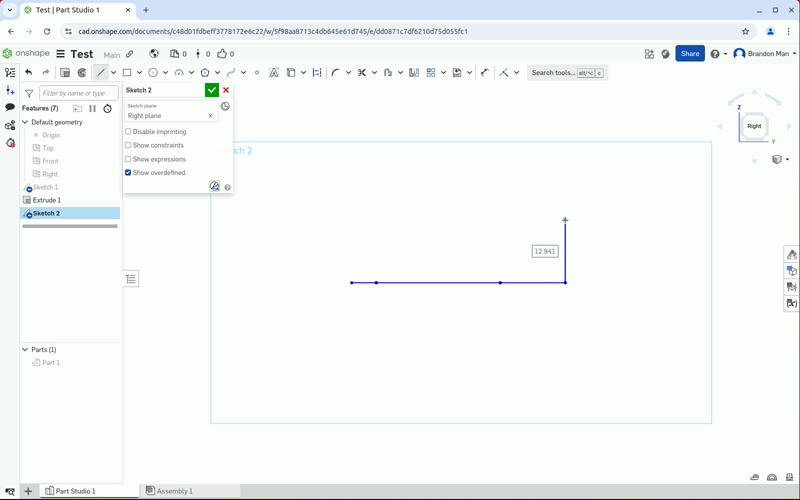
mouse_move(351, 219)
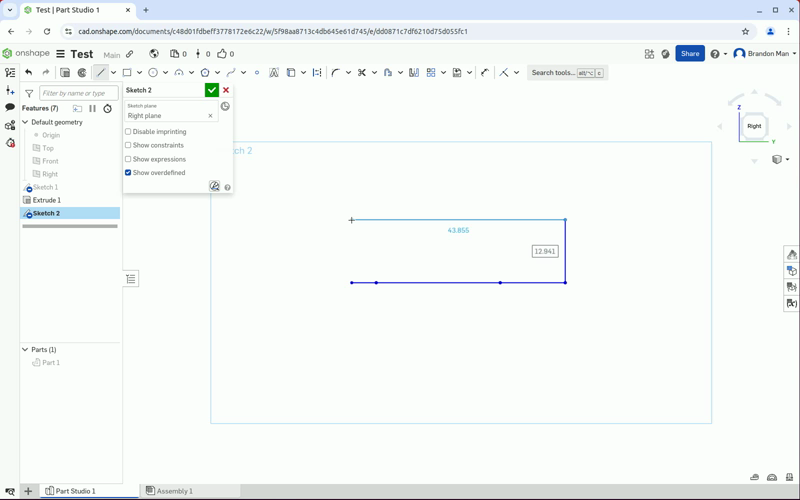
click(351, 219)
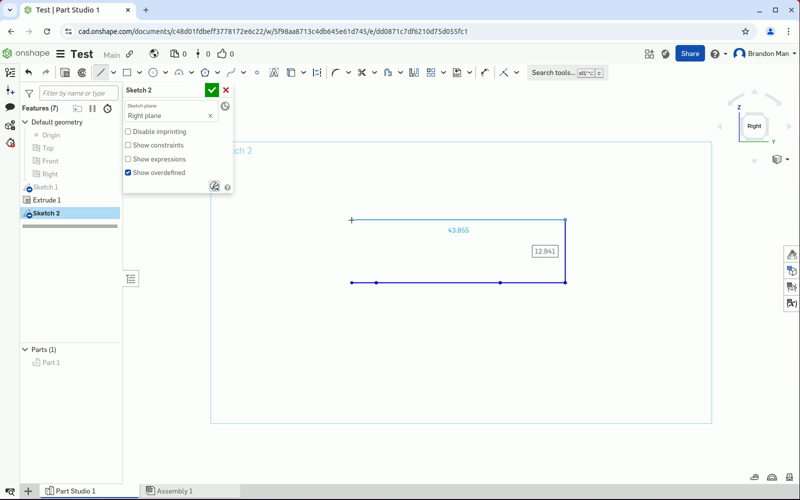
key_up(shift)
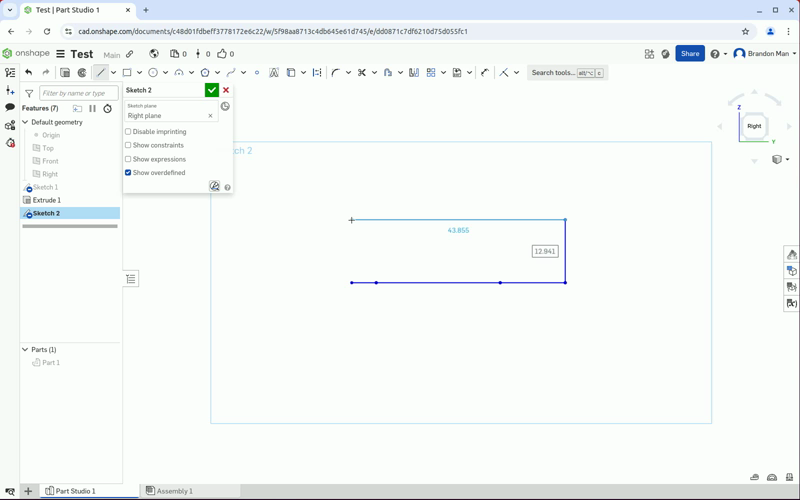
key_down(shift)
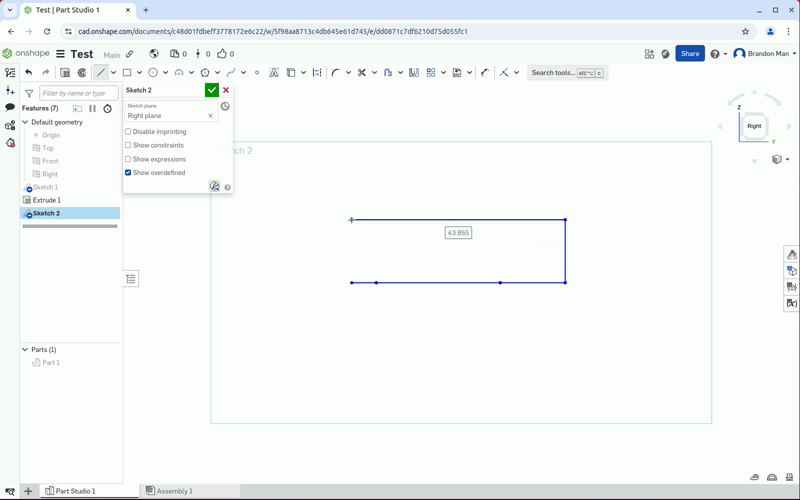
mouse_move(351, 282)
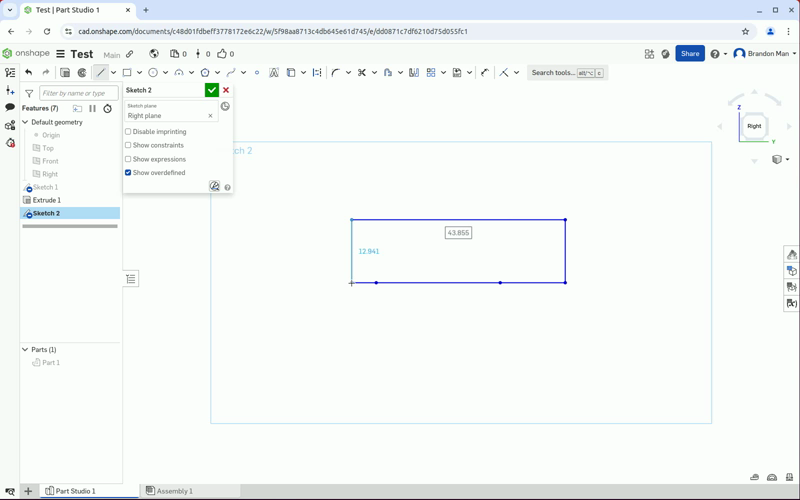
key_up(shift)
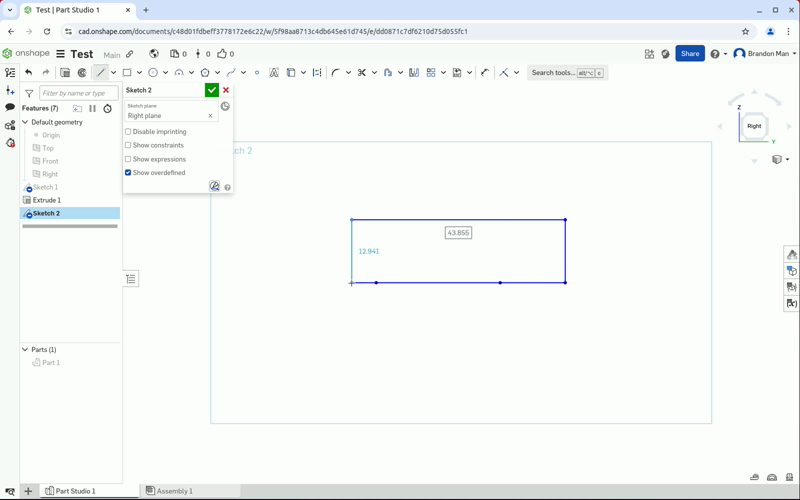
click(351, 282)
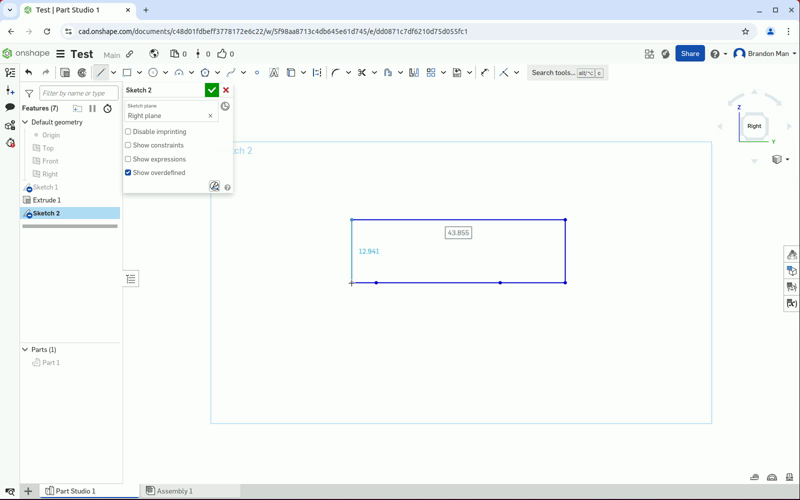
key(esc)
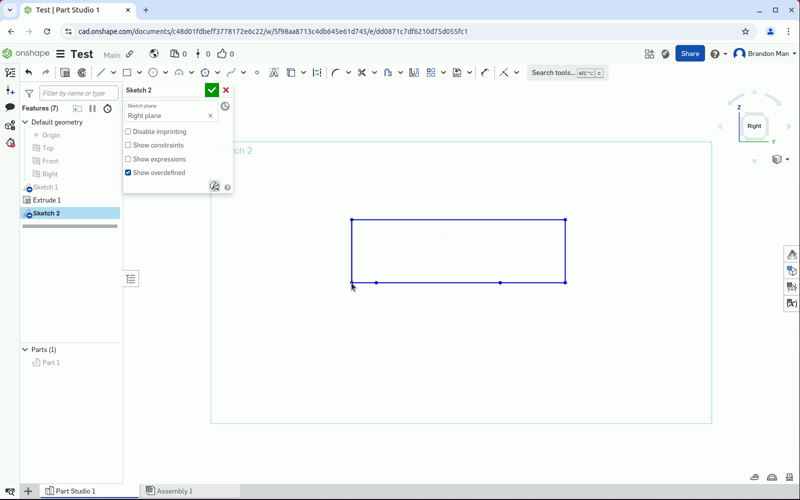
key(l)
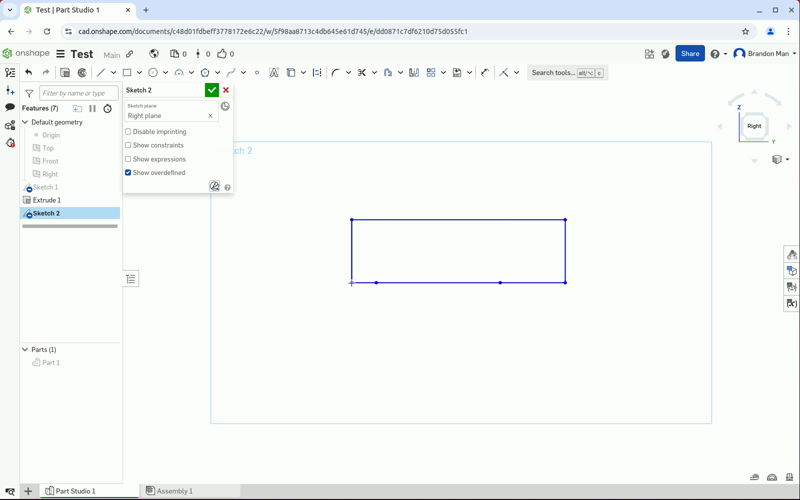
key_down(shift)
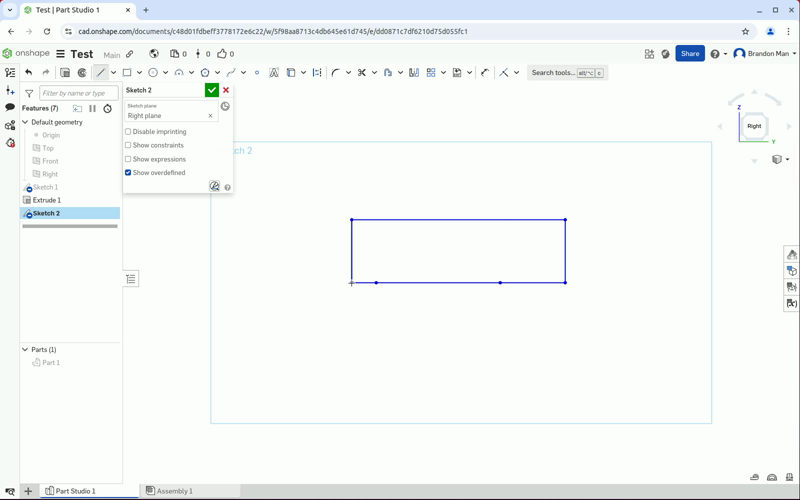
mouse_move(356, 278)
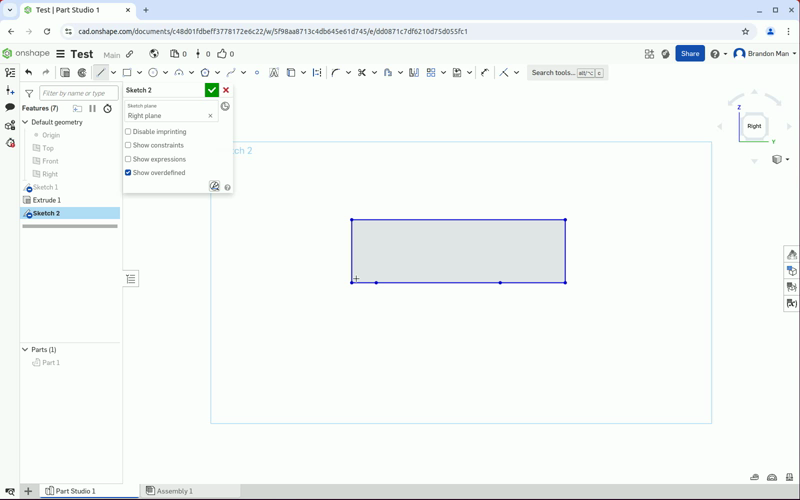
click(356, 278)
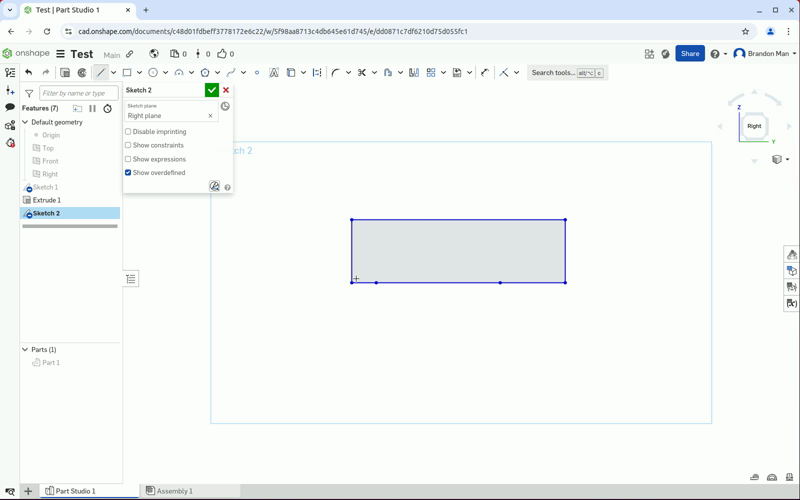
key_up(shift)
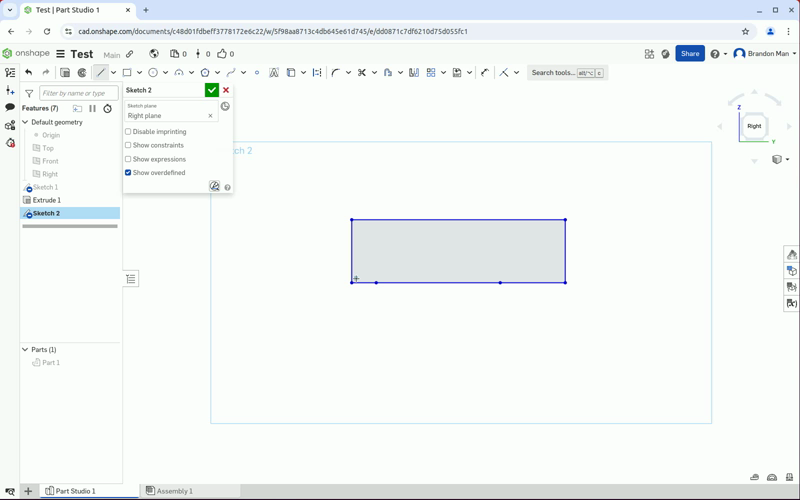
key_down(shift)
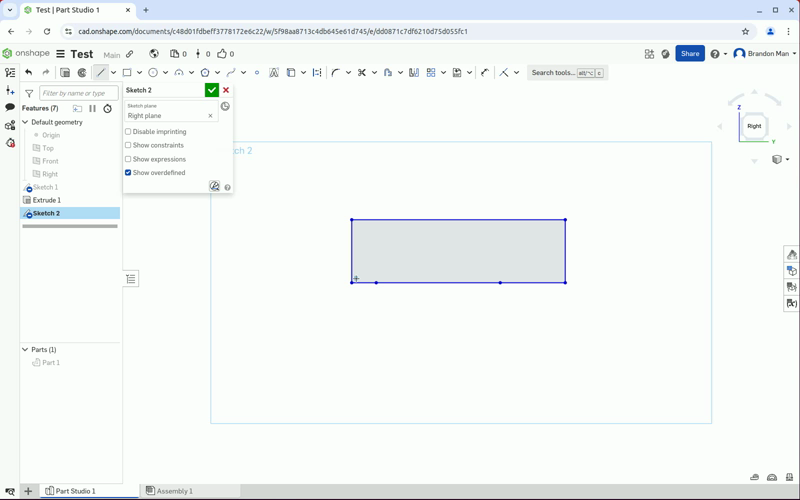
mouse_move(558, 278)
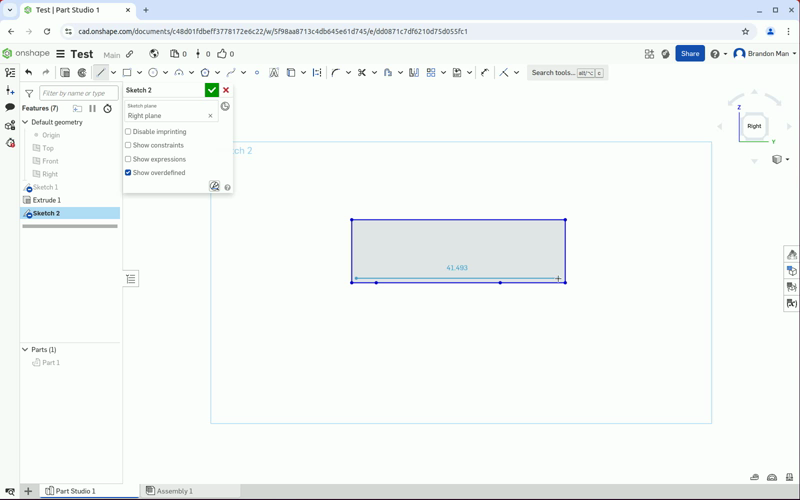
click(558, 278)
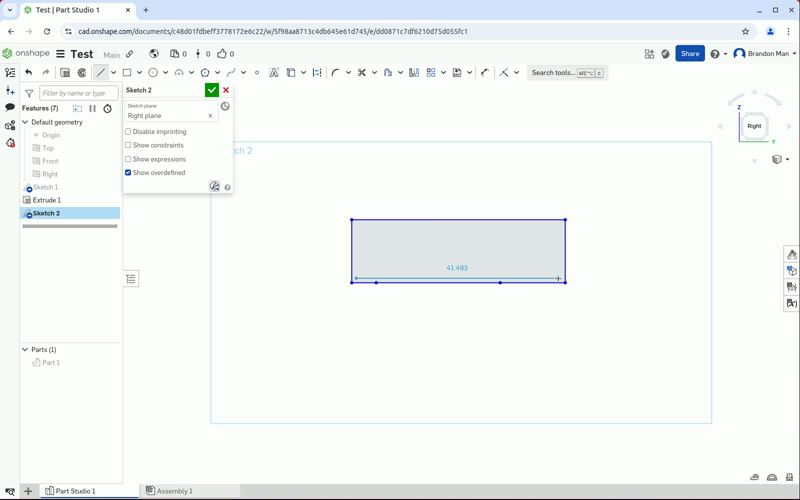
key_up(shift)
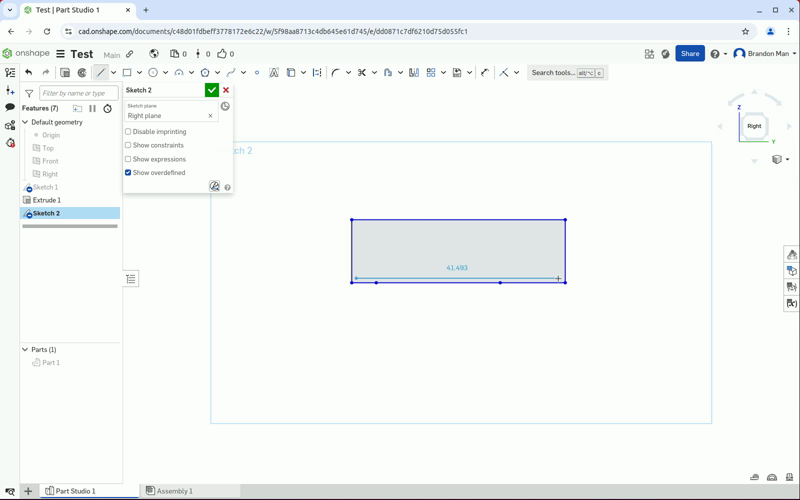
key_down(shift)
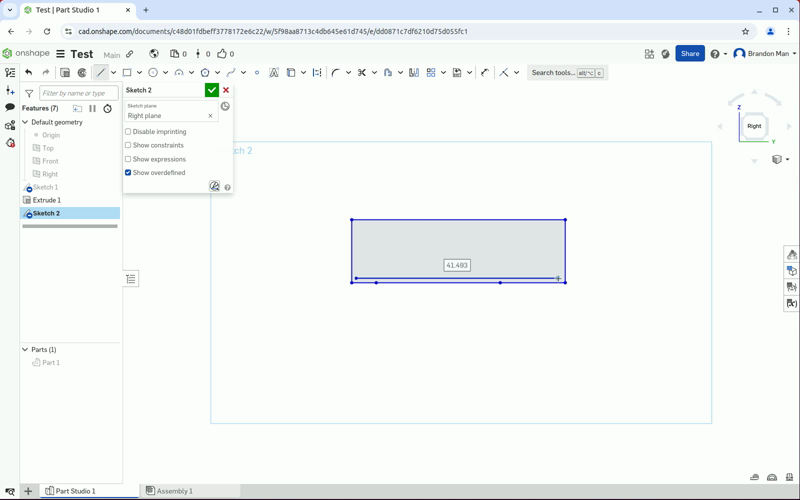
mouse_move(588, 278)
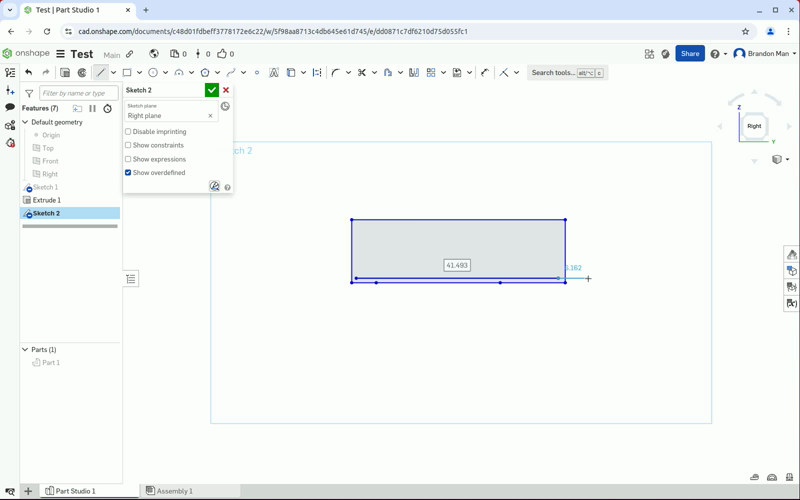
mouse_move(558, 224)
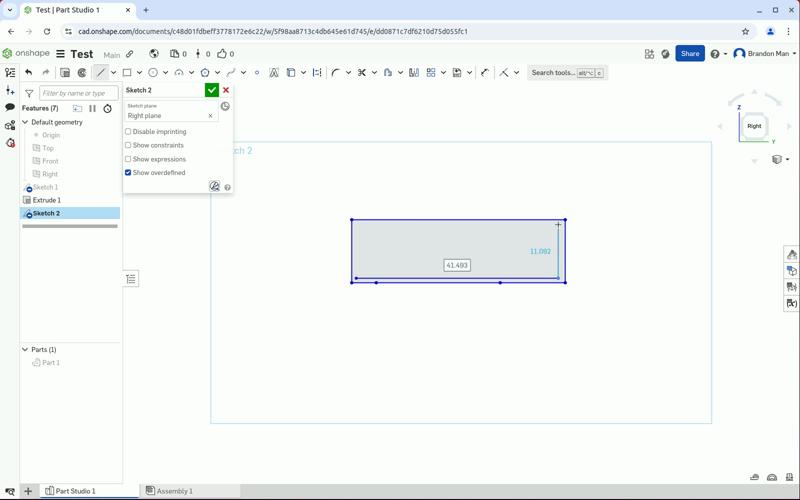
click(558, 224)
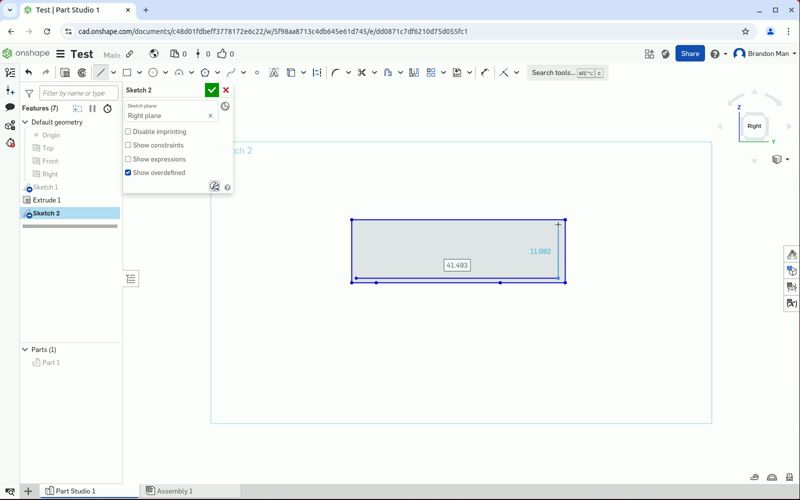
key_up(shift)
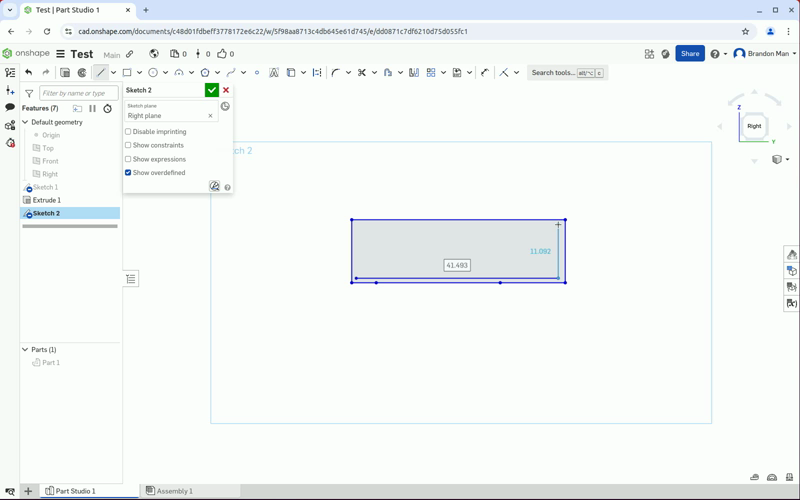
key_down(shift)
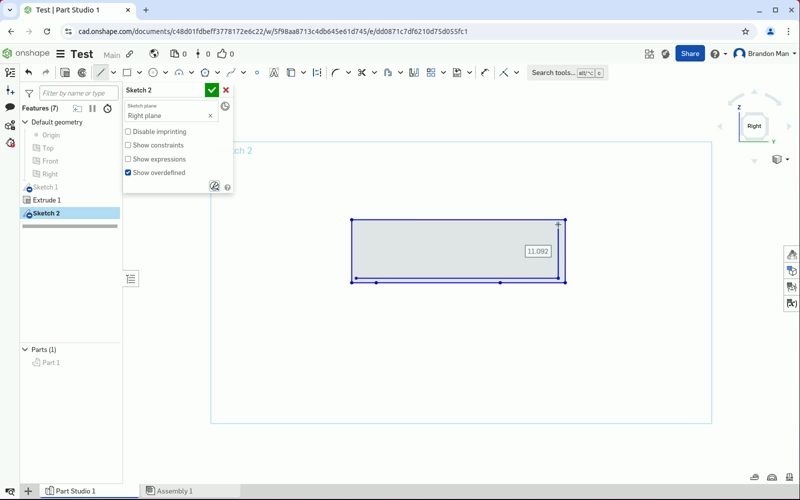
mouse_move(356, 224)
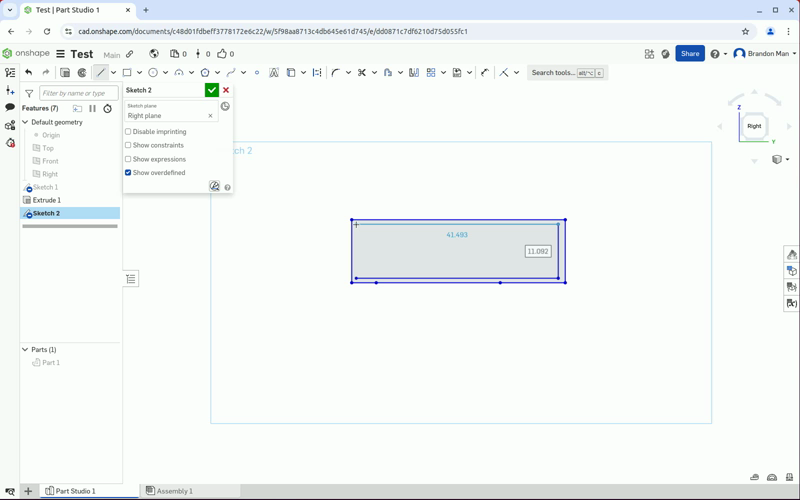
click(356, 224)
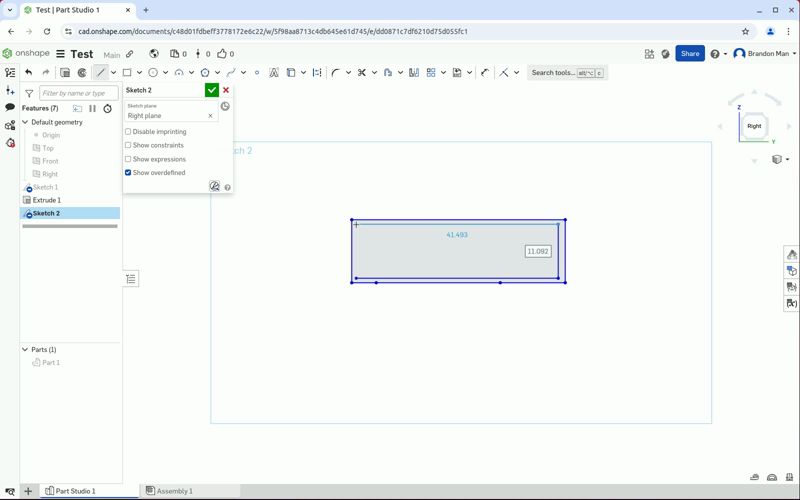
key_up(shift)
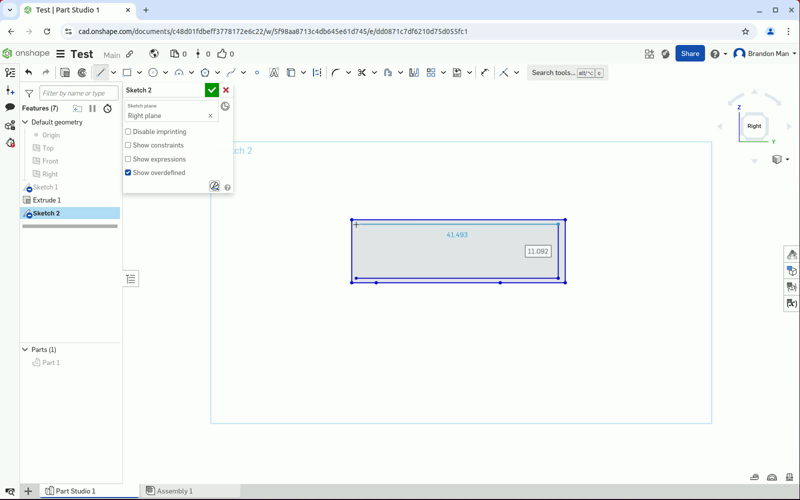
mouse_move(386, 224)
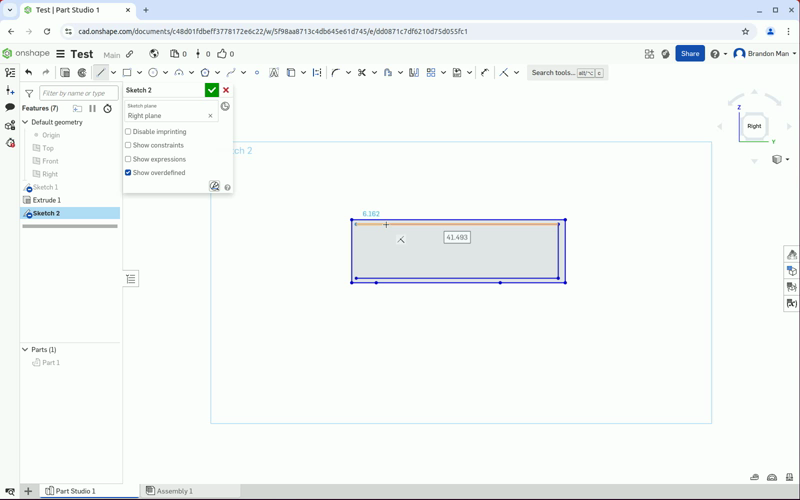
key_down(shift)
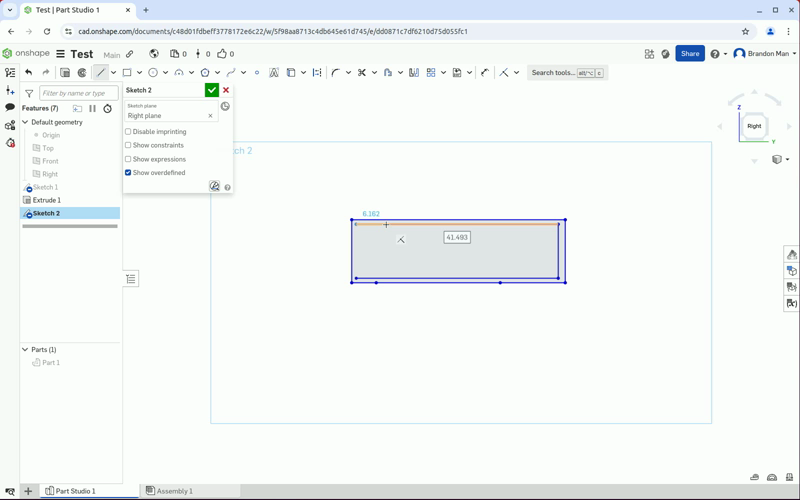
mouse_move(356, 278)
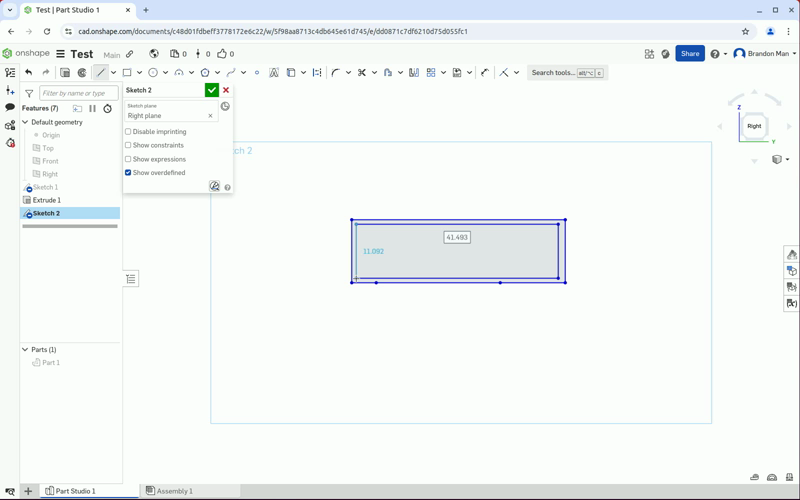
key_up(shift)
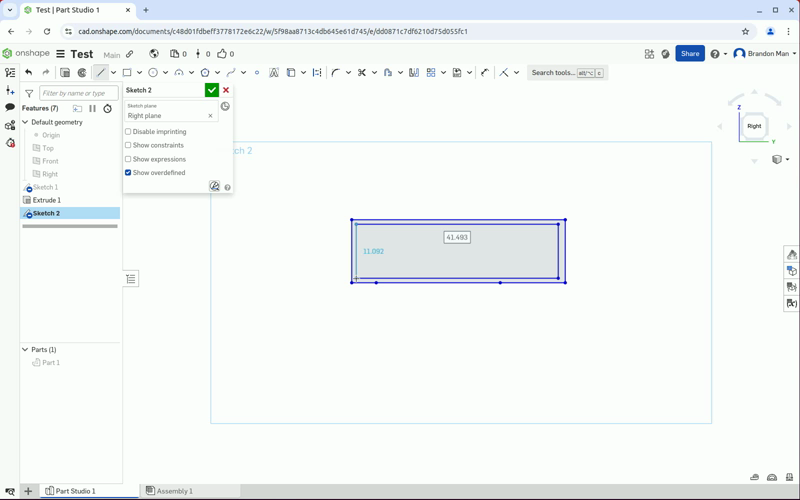
click(356, 278)
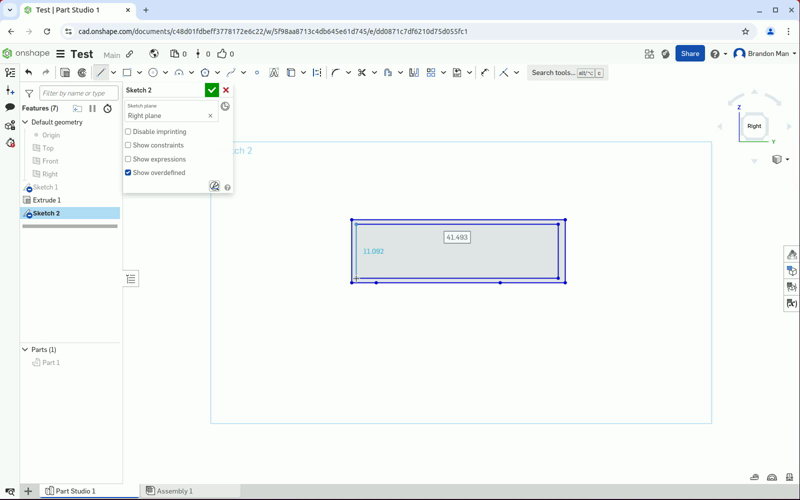
key(esc)
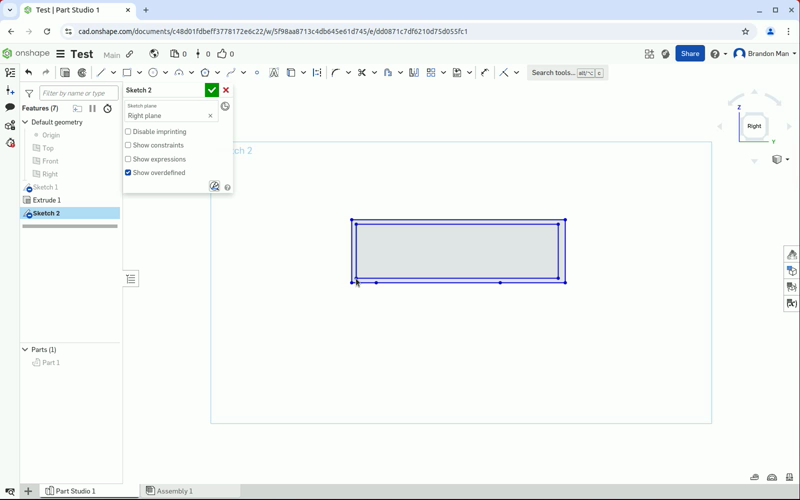
mouse_move(441, 221)
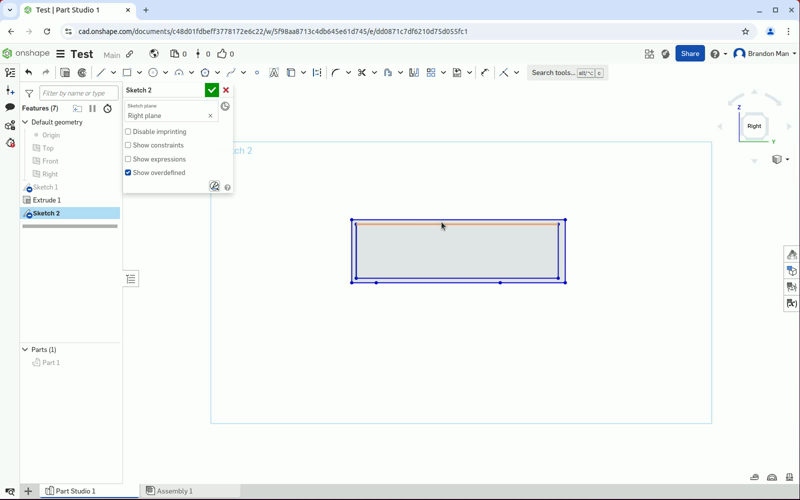
click(441, 221)
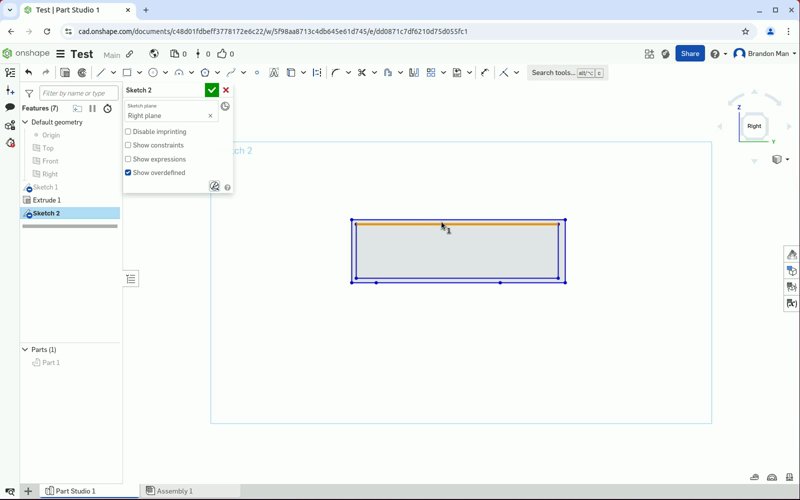
mouse_move(73, 352)
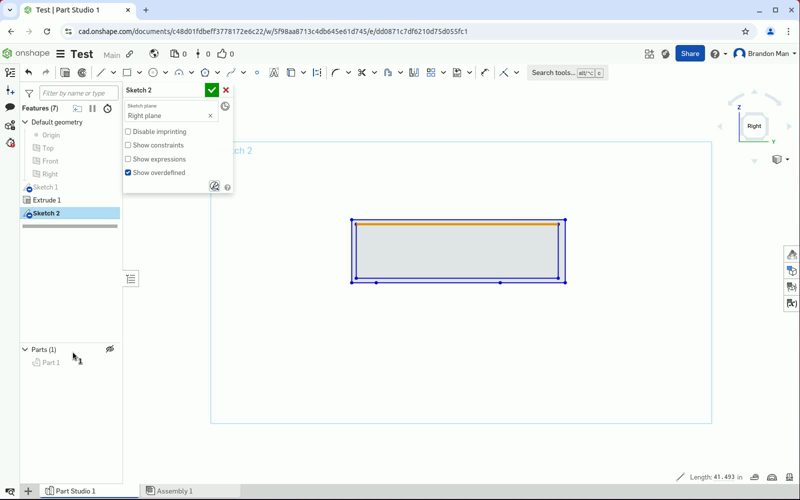
key(shift+y)
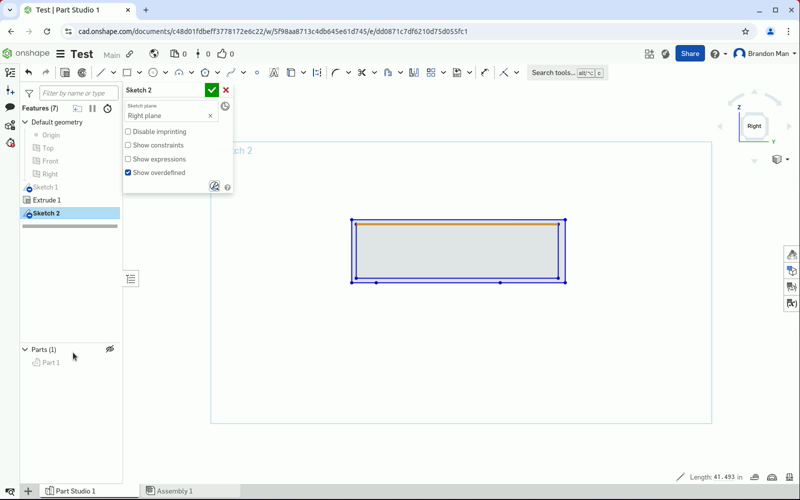
key(shift+e)
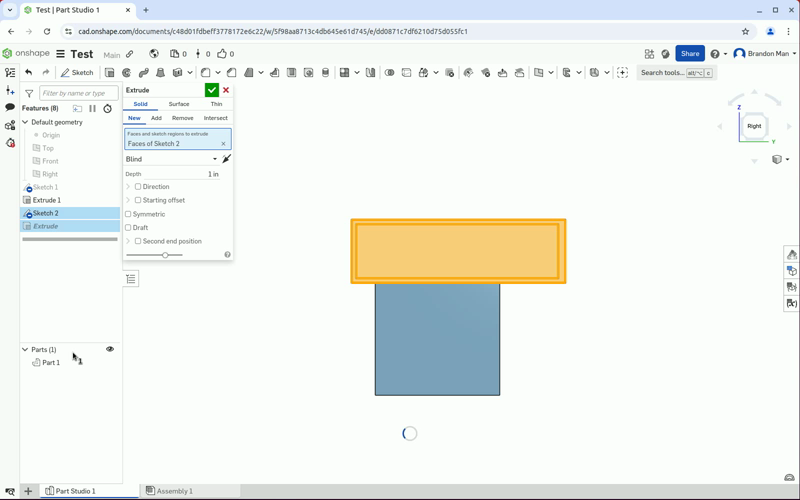
mouse_move(143, 106)
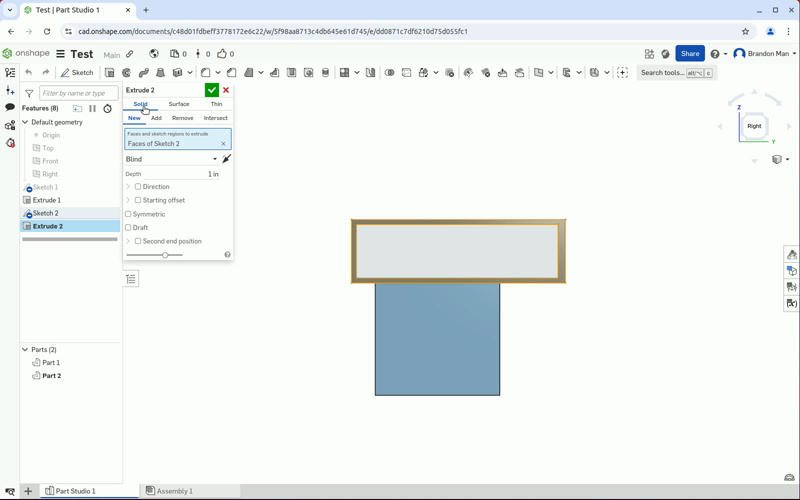
click(143, 106)
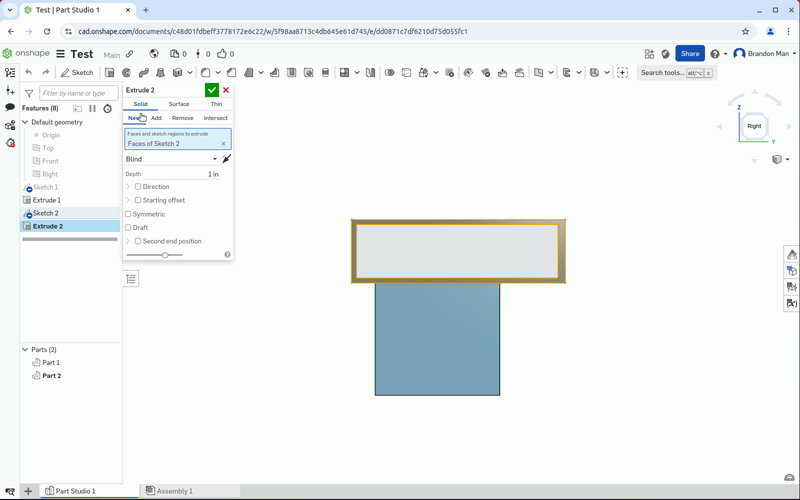
mouse_move(137, 120)
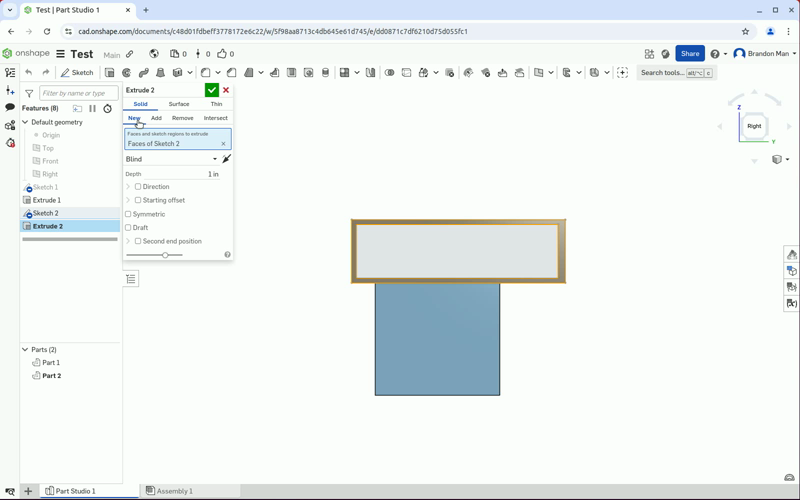
click(137, 120)
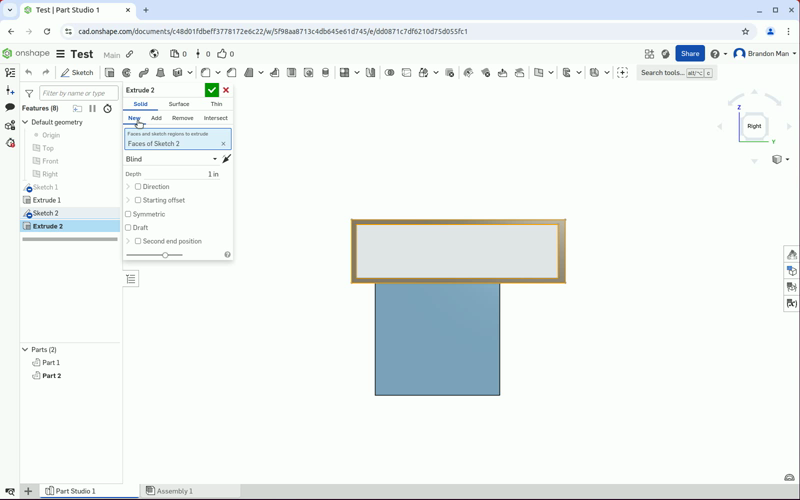
key(tab, 4)
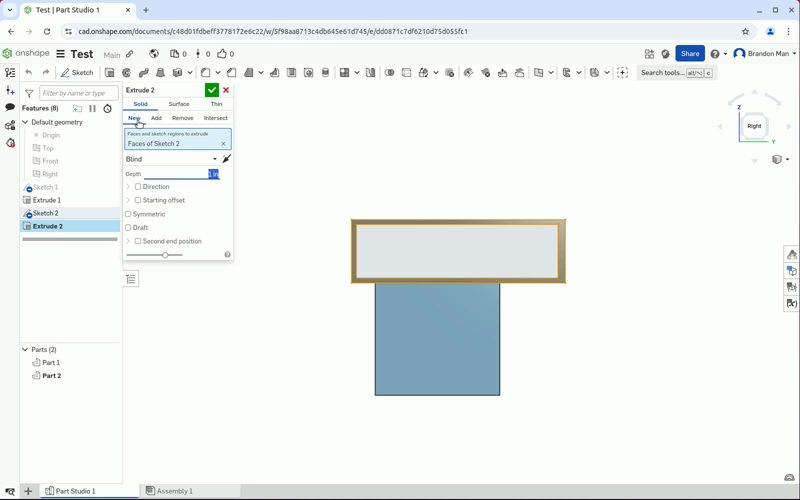
text(4.814)
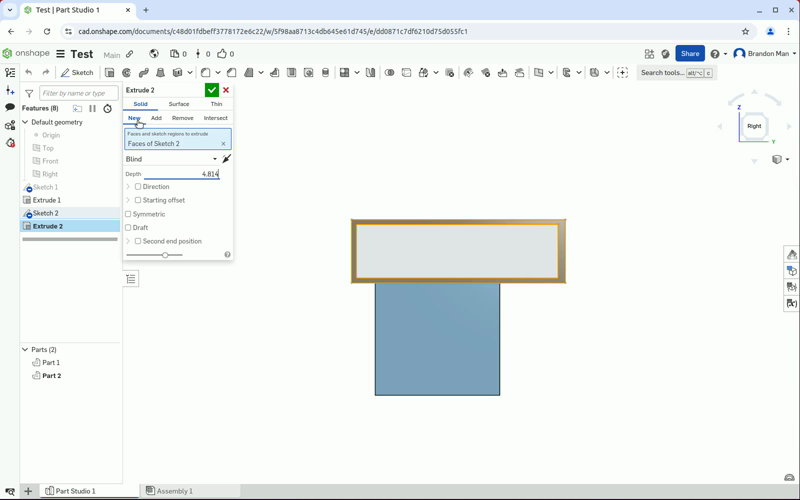
key(enter)
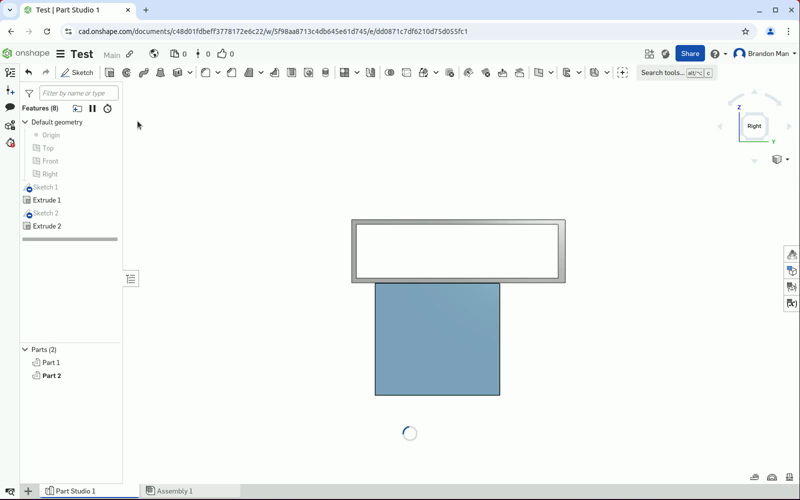
key(shift+h)
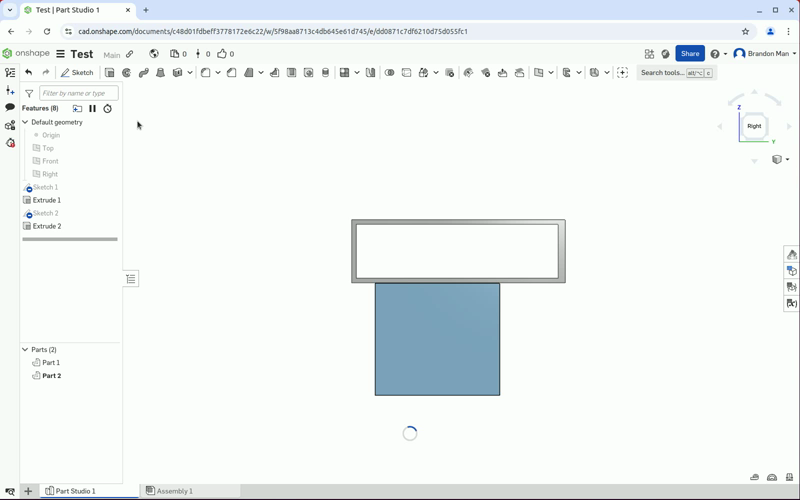
key(shift+h)
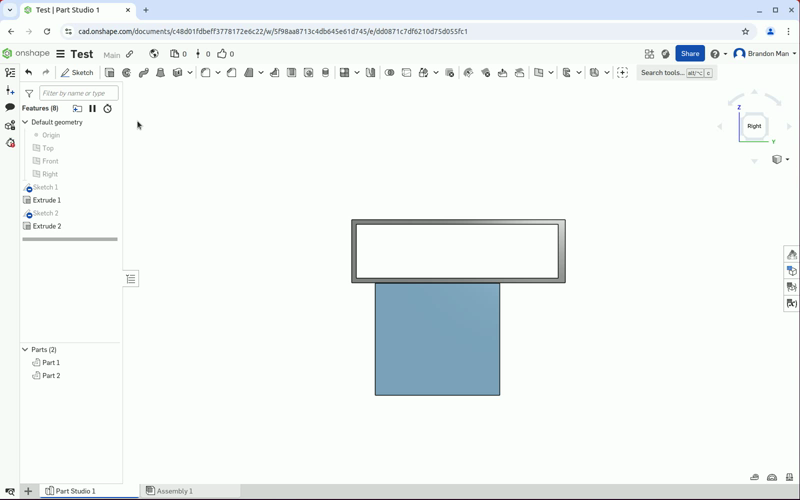
mouse_move(73, 189)
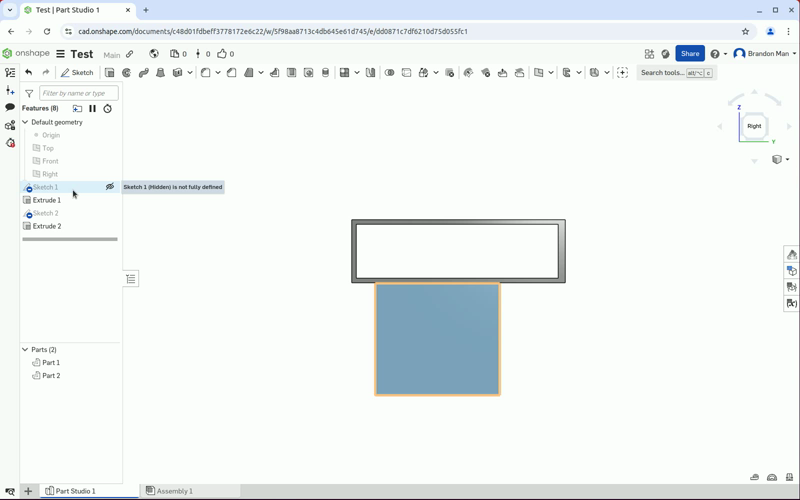
click(73, 189)
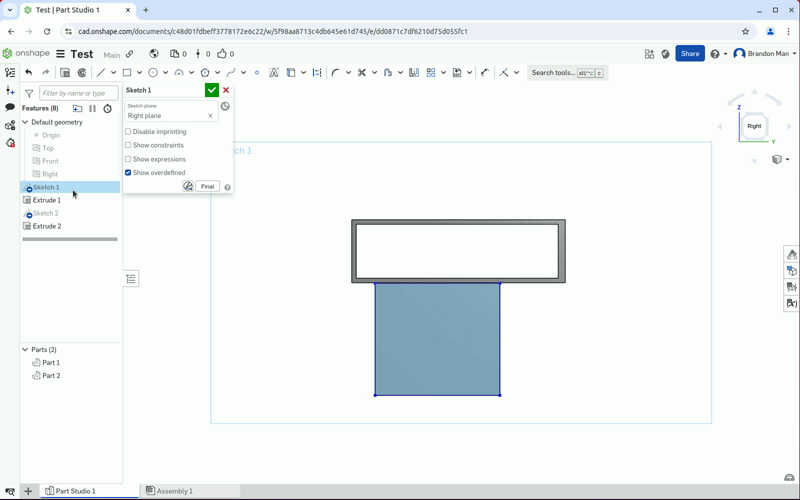
mouse_move(229, 92)
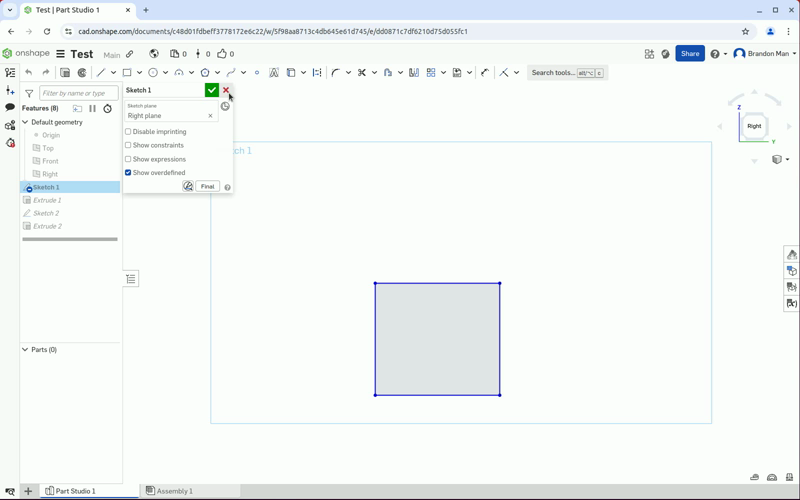
click(229, 92)
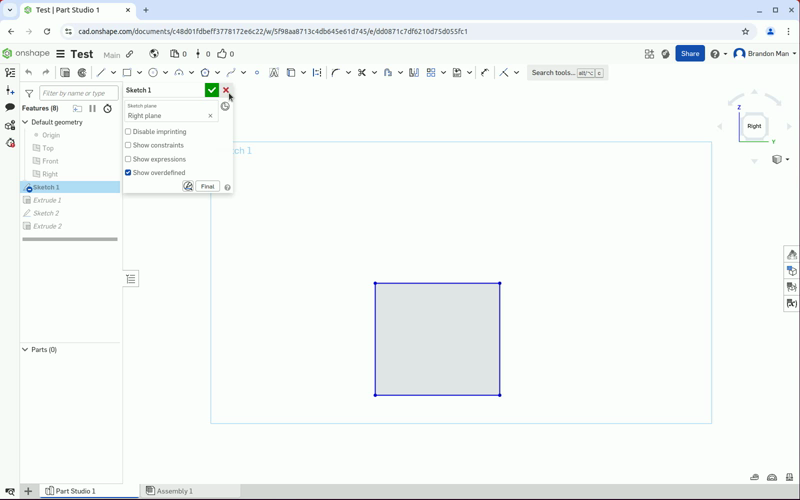
key(shift+s)
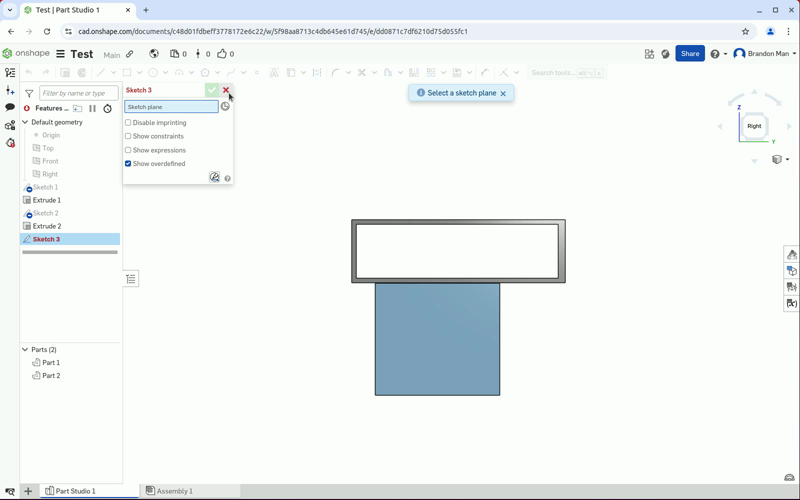
mouse_move(73, 176)
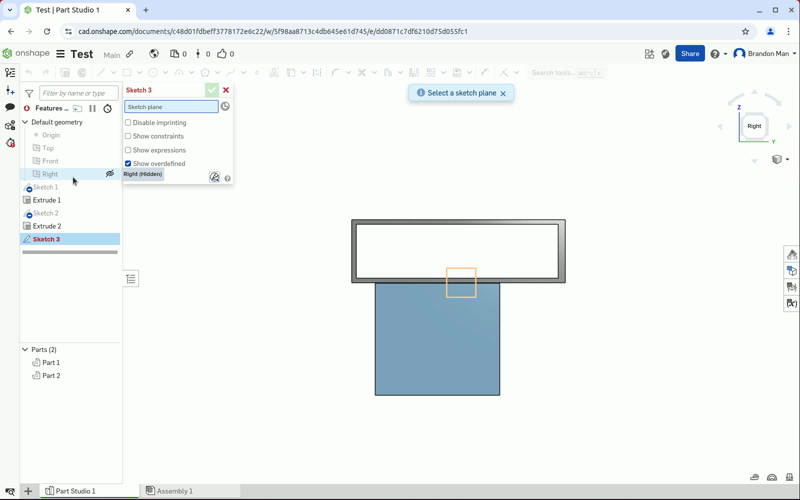
click(73, 176)
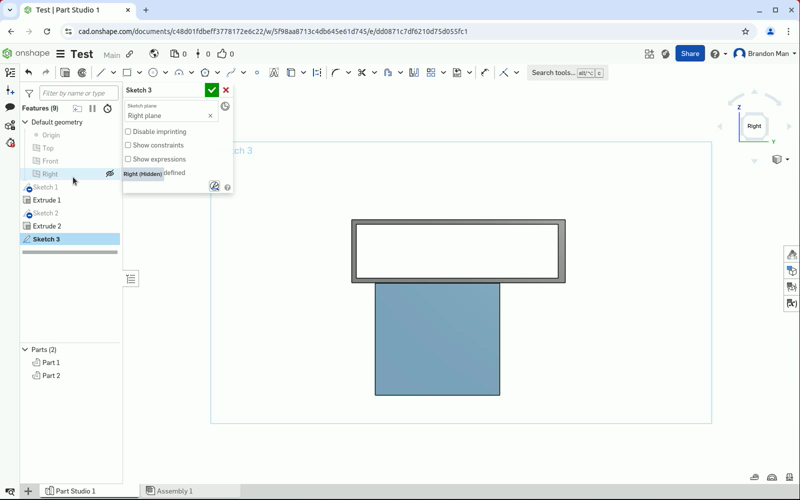
mouse_move(73, 352)
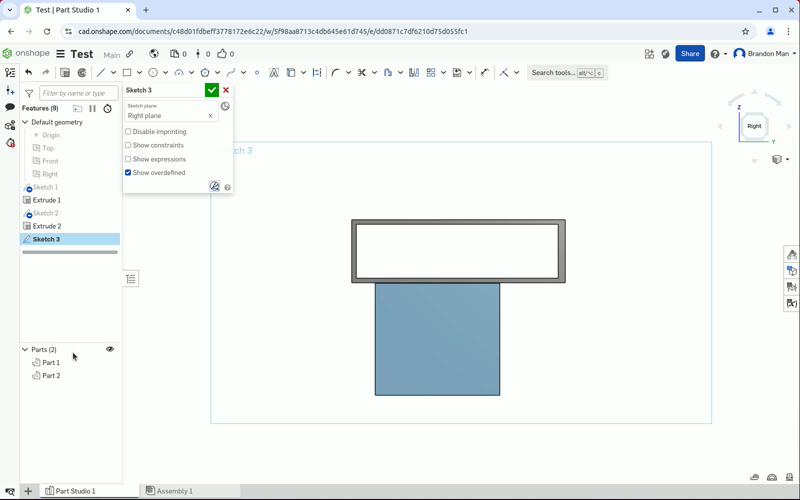
key(y)
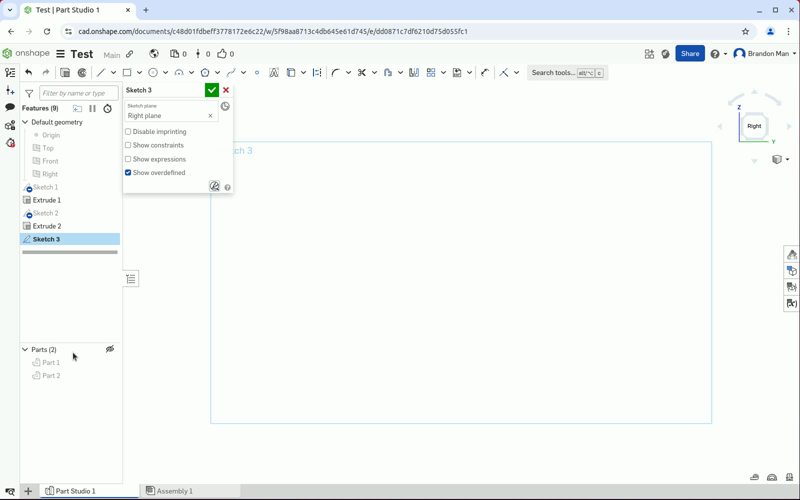
key(l)
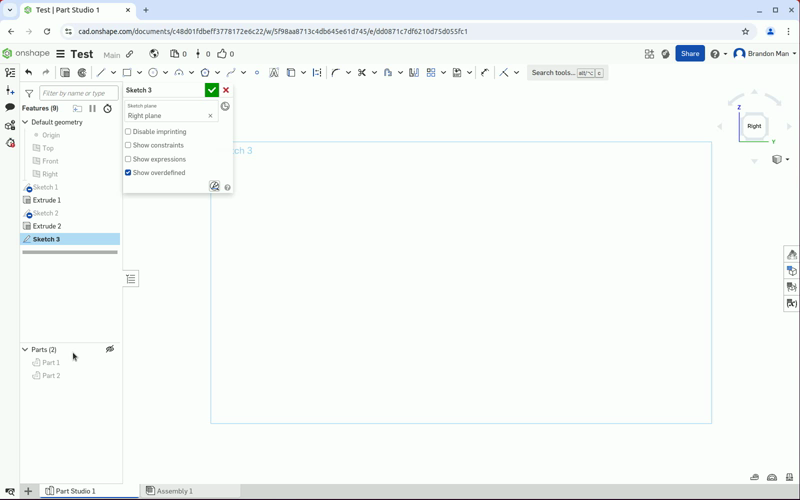
key_down(shift)
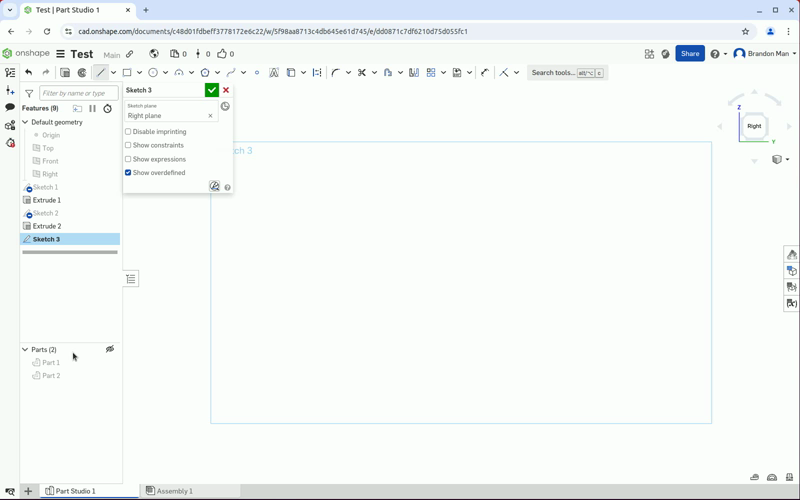
mouse_move(356, 278)
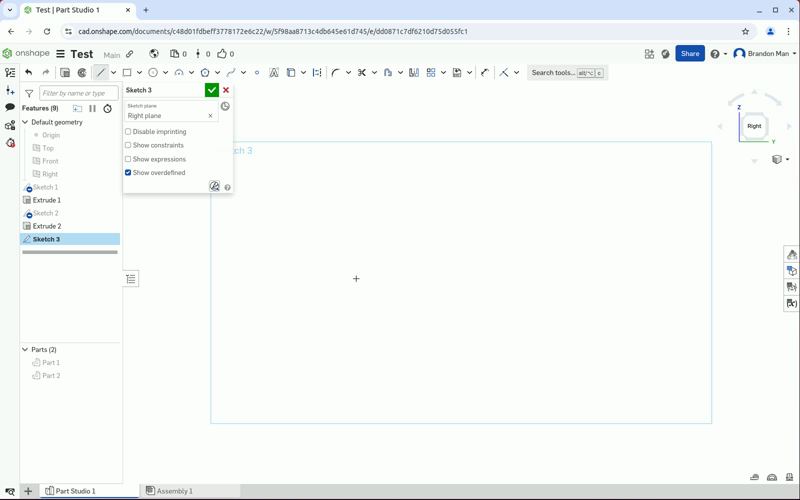
click(356, 278)
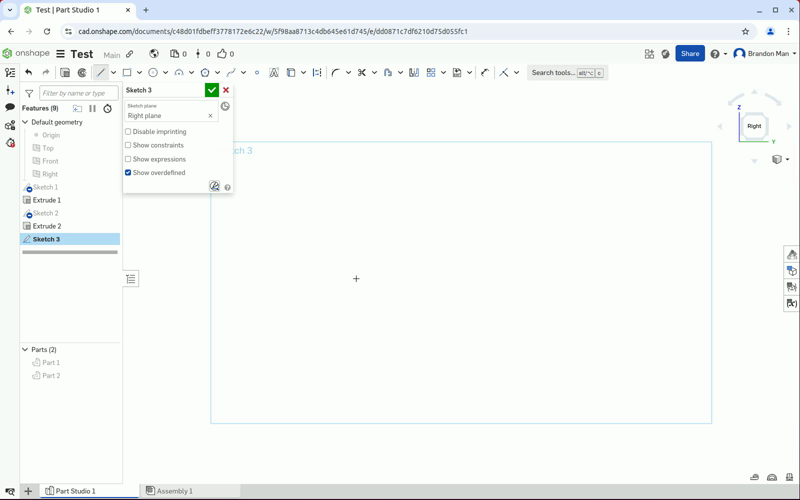
key_up(shift)
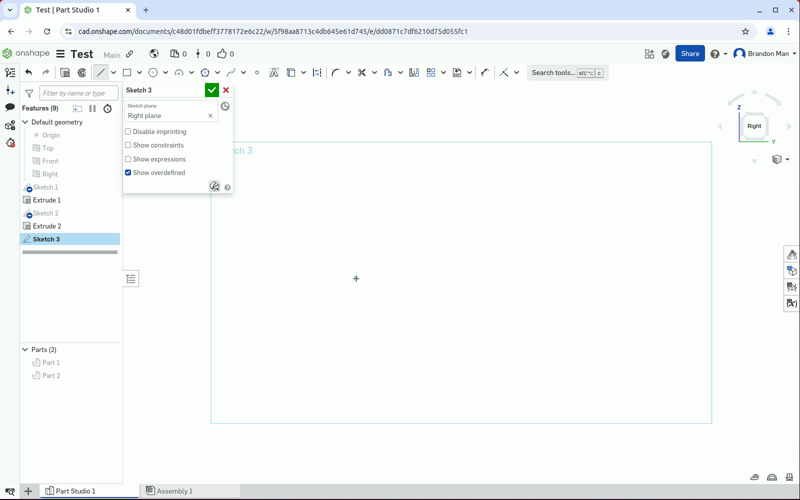
key_down(shift)
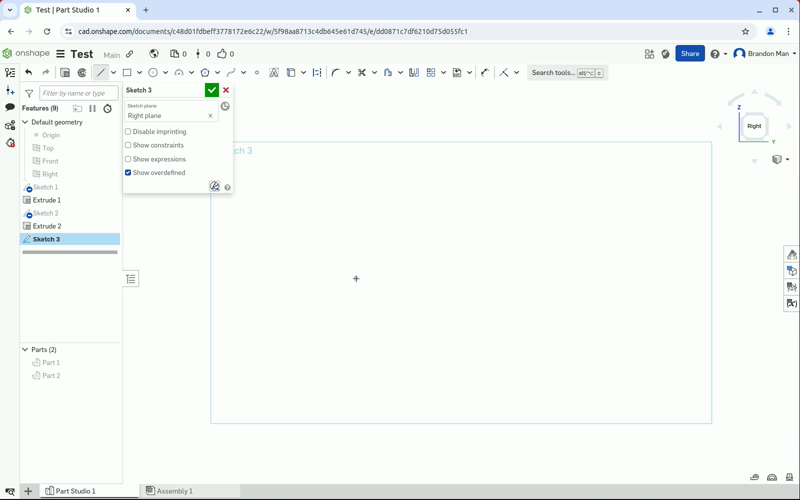
mouse_move(558, 278)
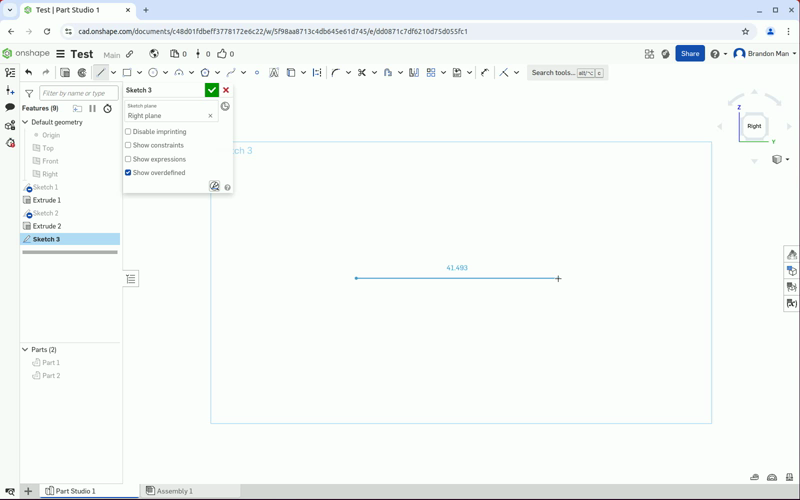
click(558, 278)
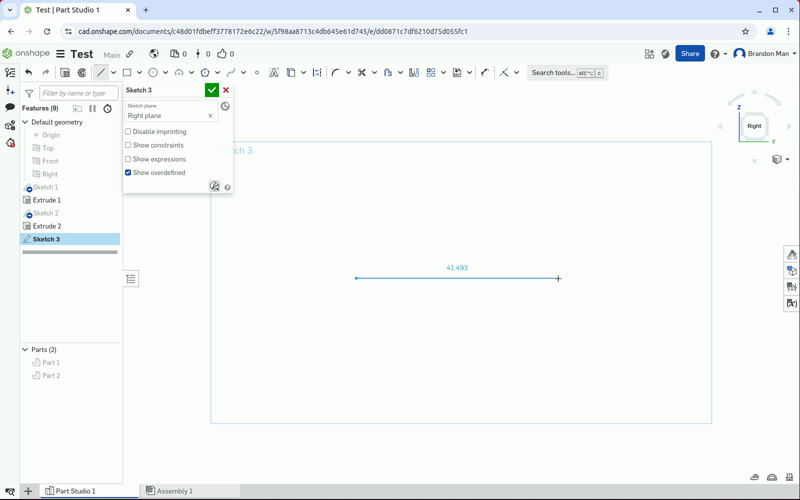
key_up(shift)
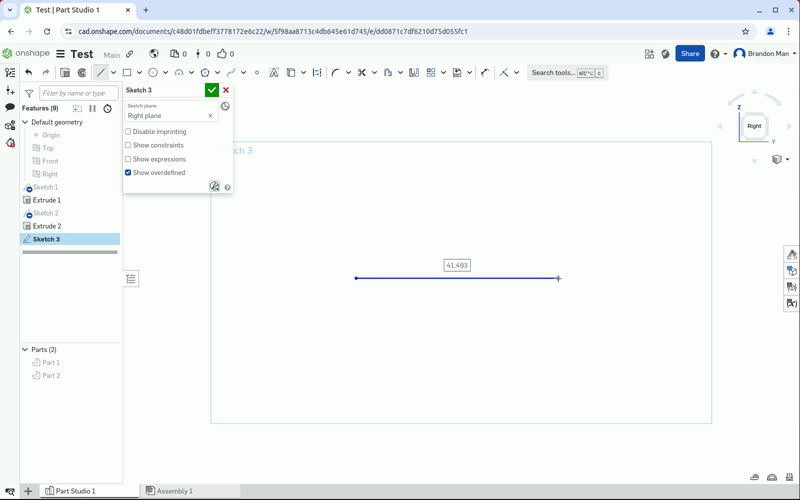
key_down(shift)
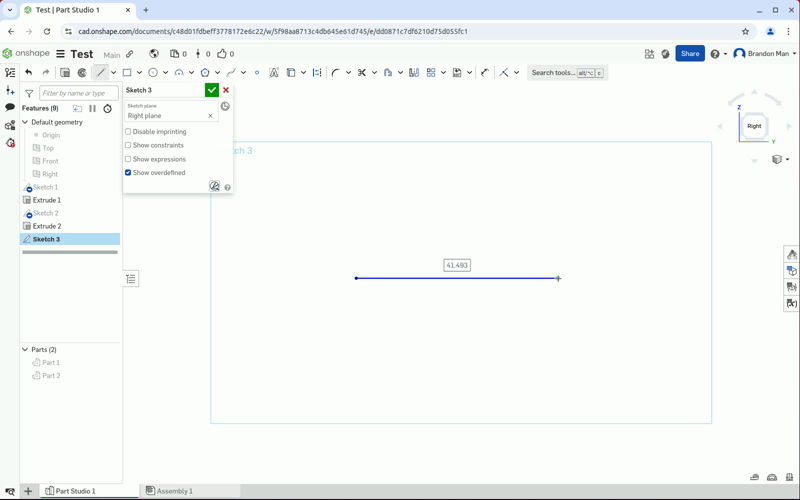
mouse_move(588, 278)
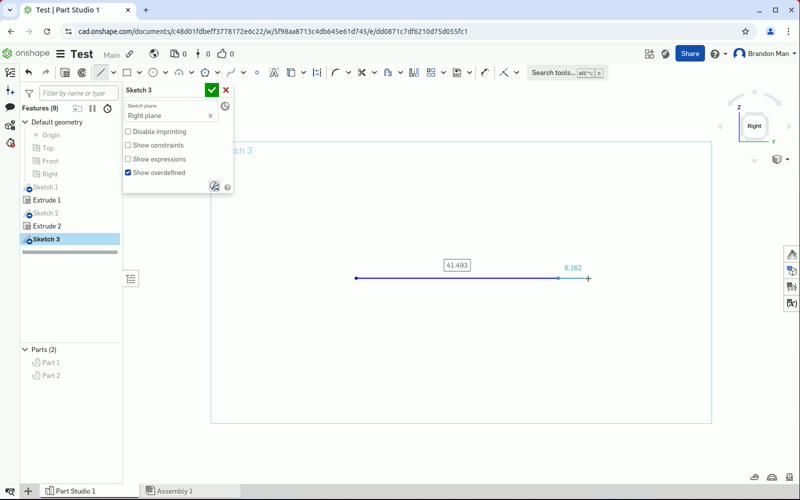
mouse_move(558, 222)
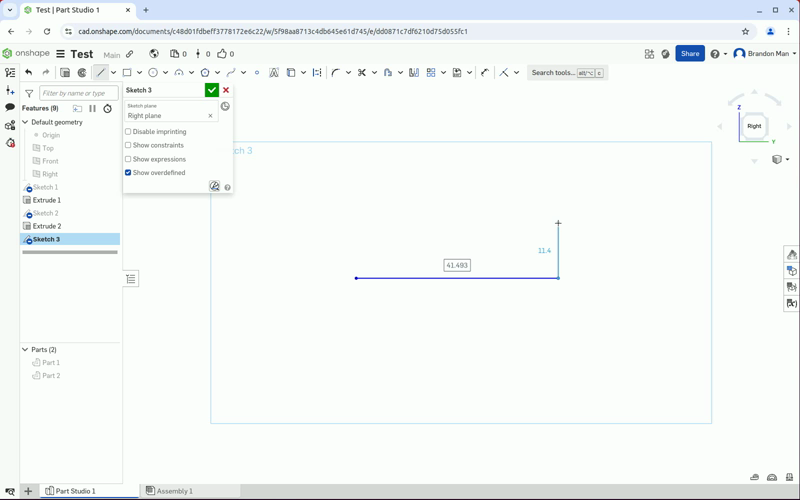
click(558, 222)
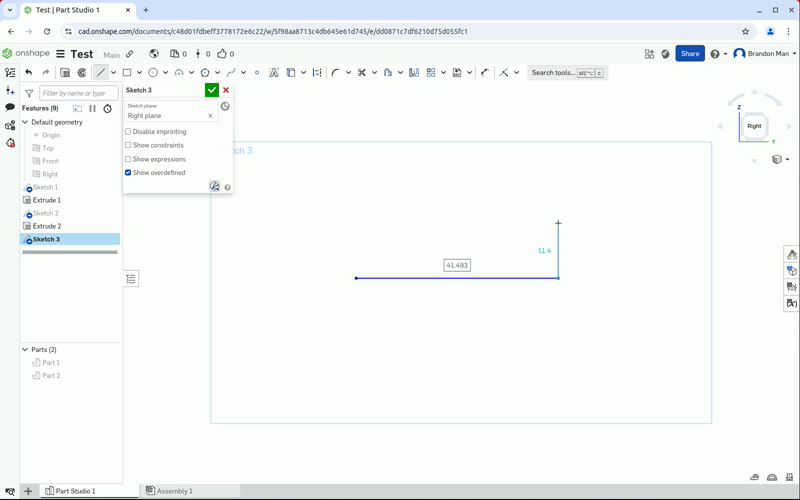
key_up(shift)
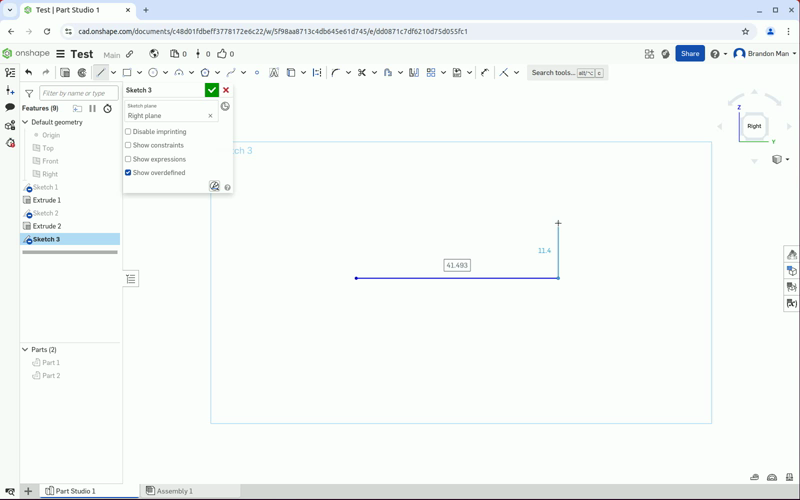
key_down(shift)
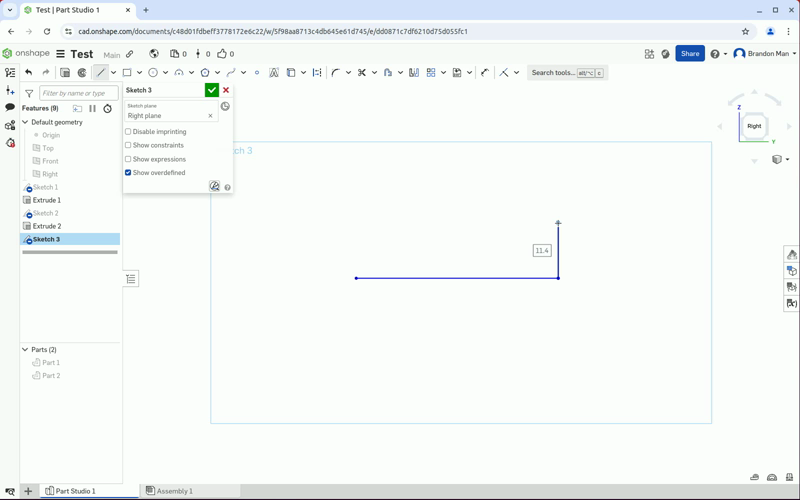
mouse_move(356, 222)
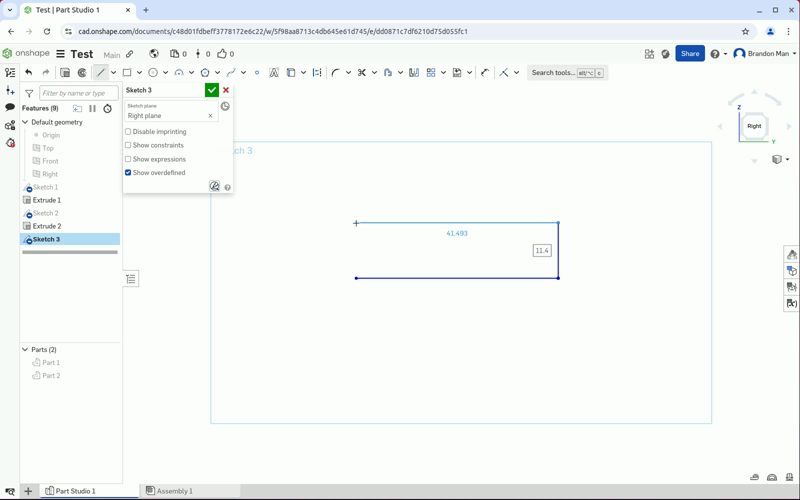
click(356, 222)
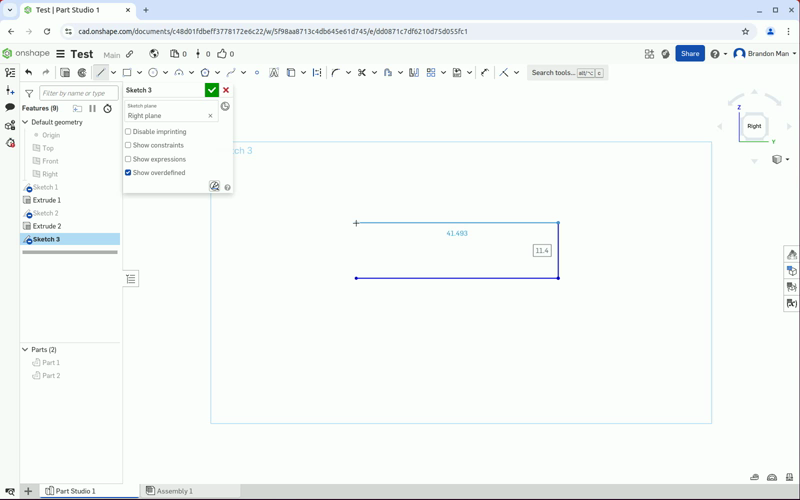
key_up(shift)
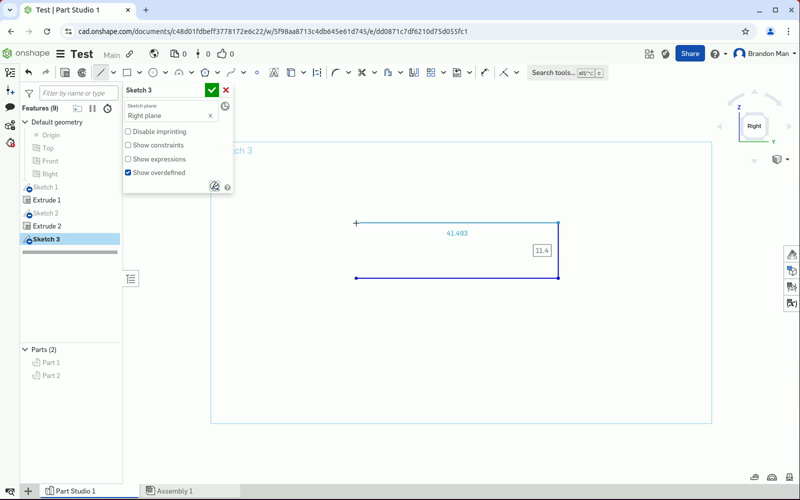
mouse_move(386, 222)
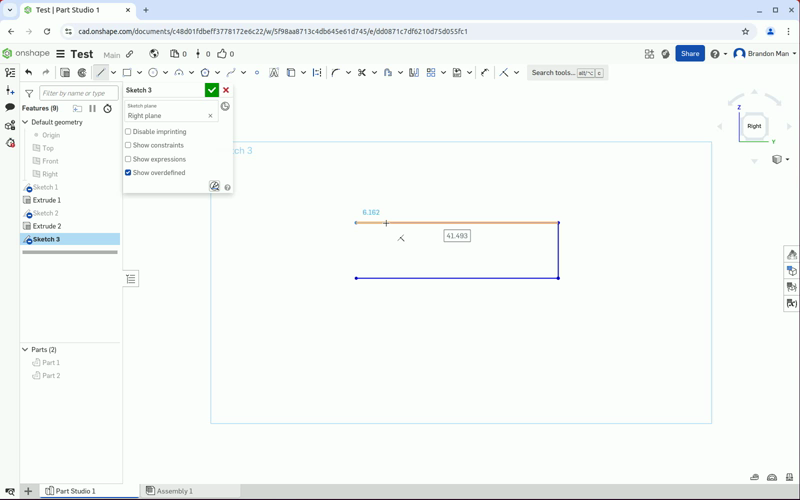
key_down(shift)
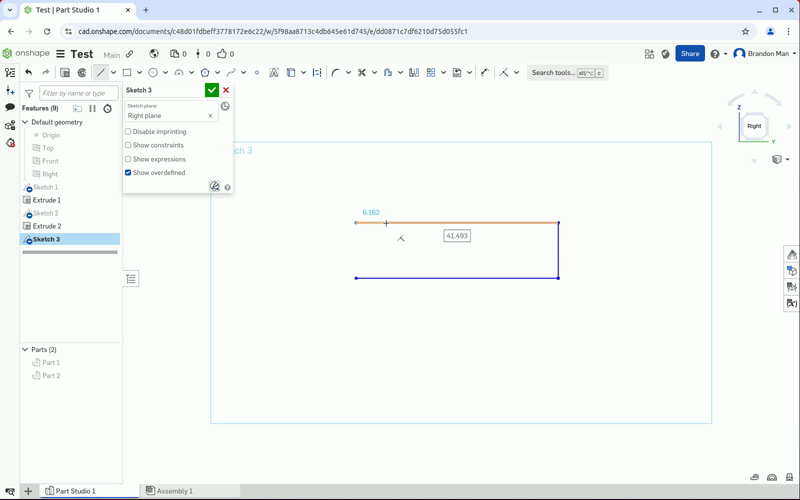
mouse_move(356, 278)
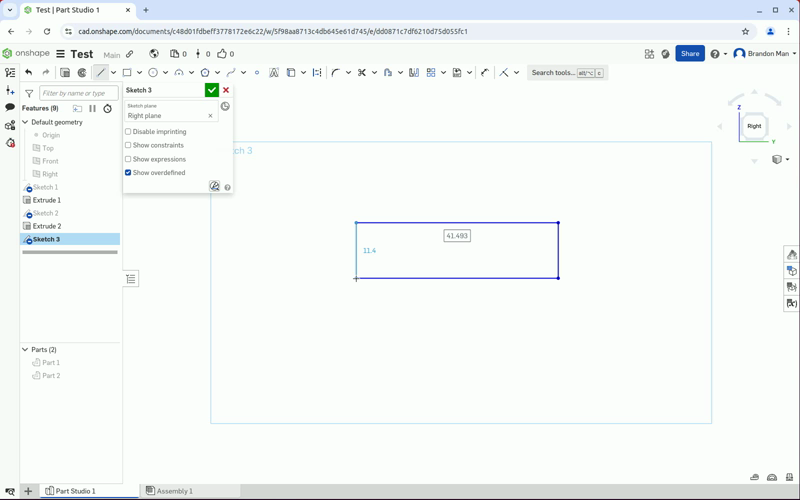
key_up(shift)
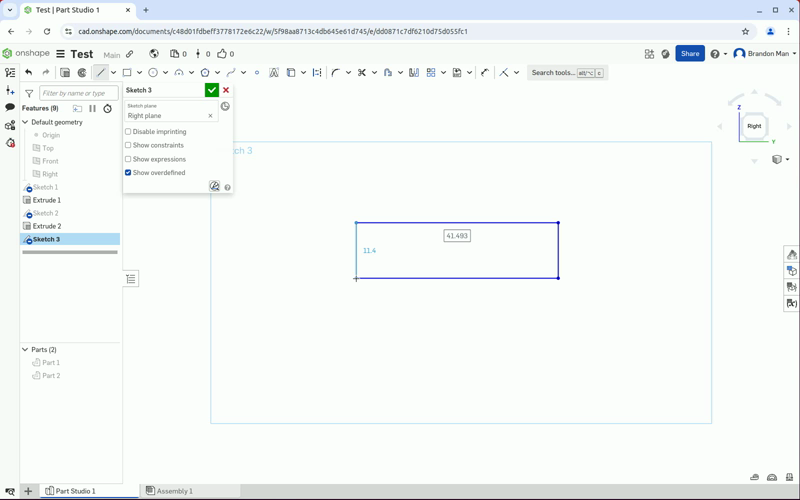
click(356, 278)
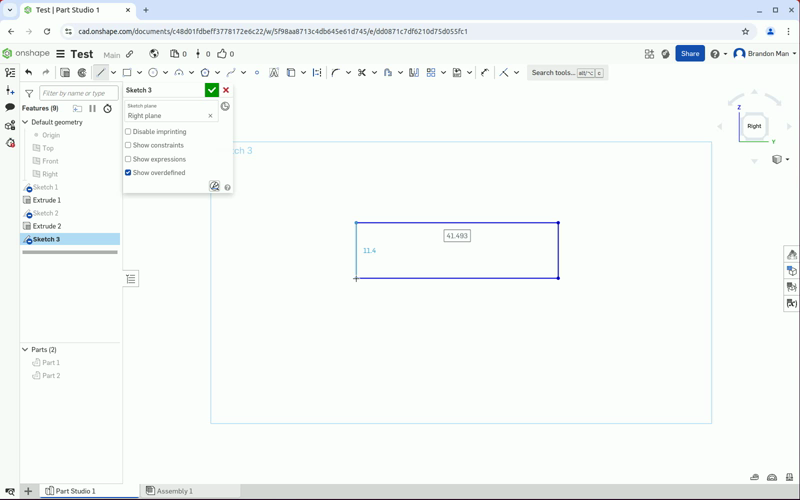
key(esc)
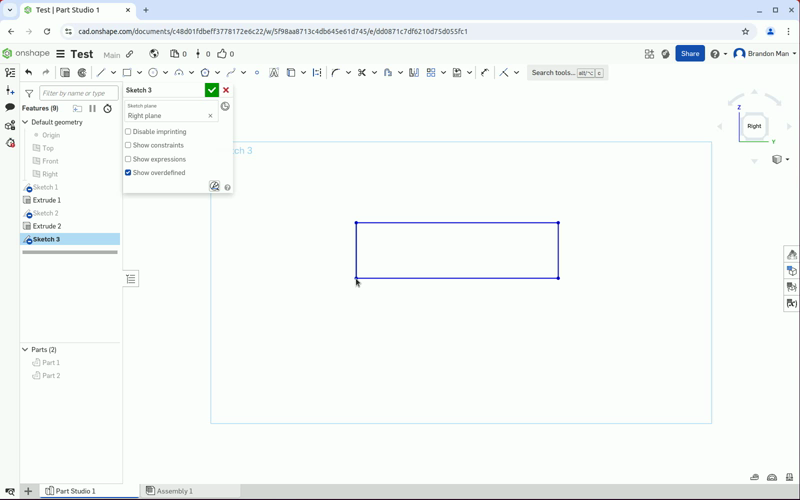
mouse_move(515, 249)
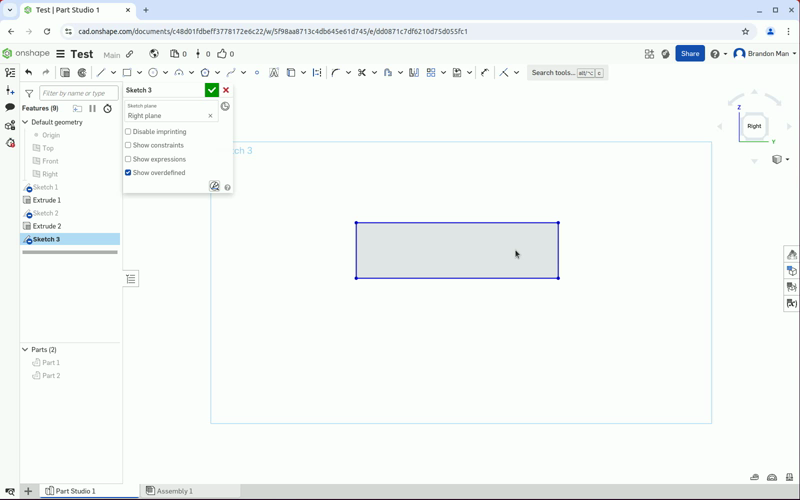
click(515, 249)
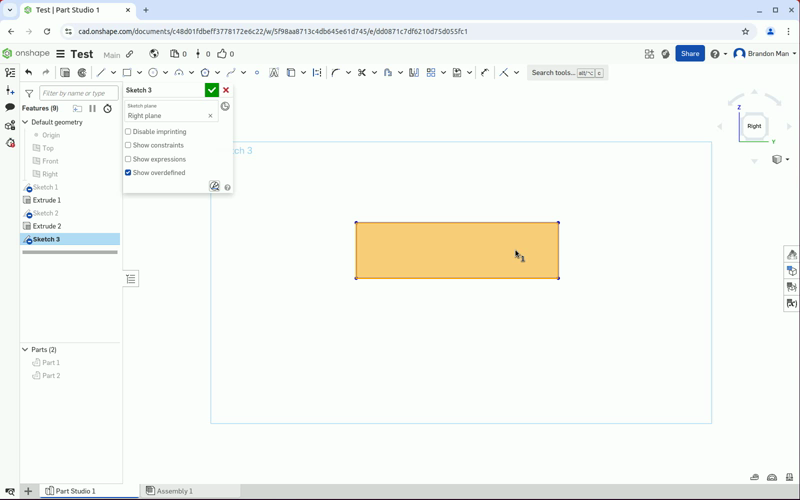
mouse_move(73, 352)
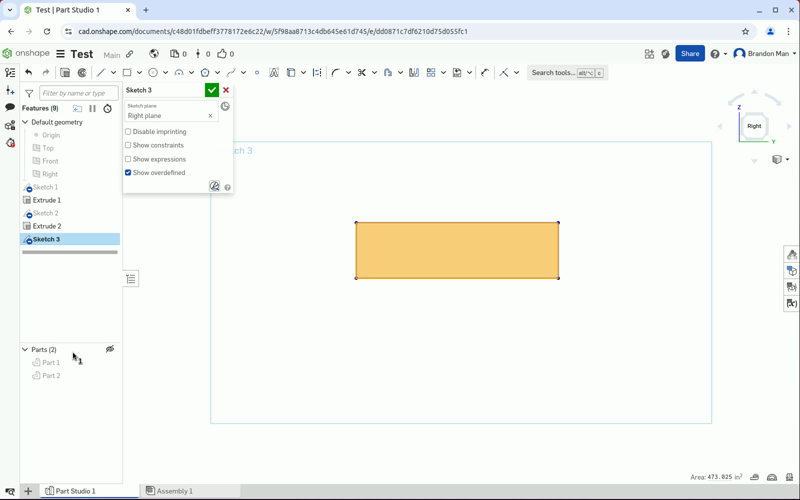
key(shift+y)
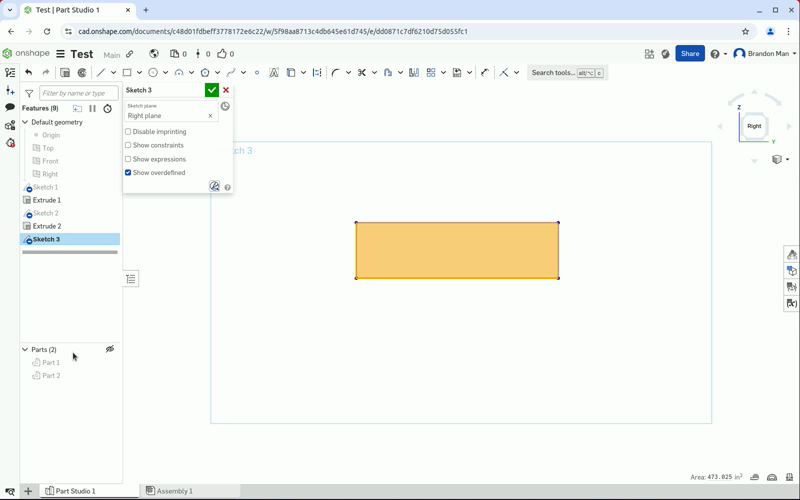
key(shift+e)
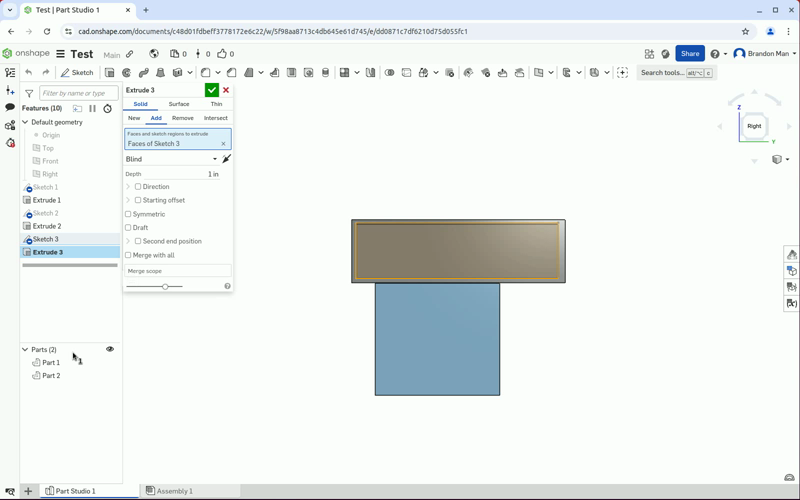
mouse_move(143, 106)
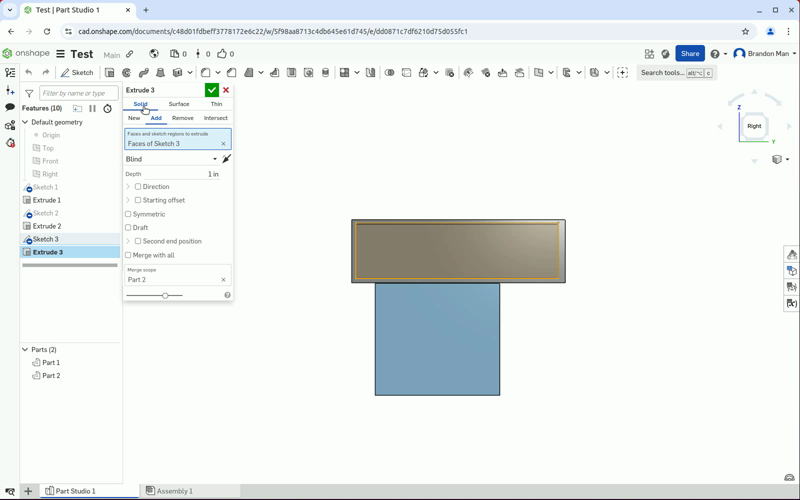
click(143, 106)
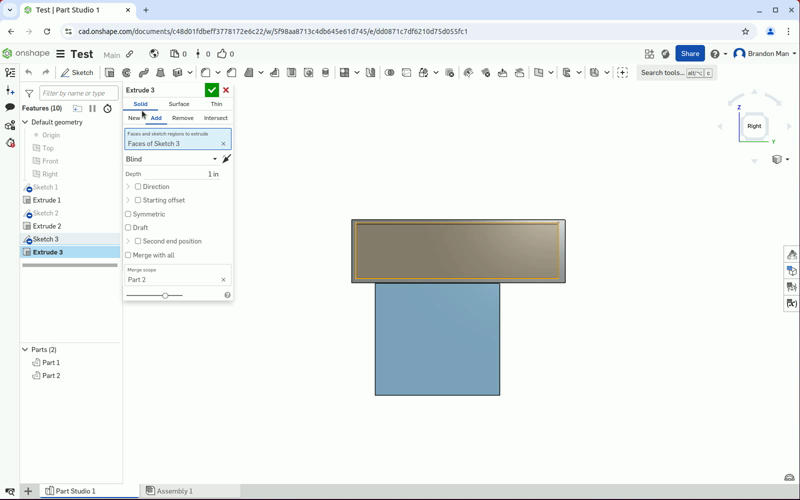
mouse_move(137, 120)
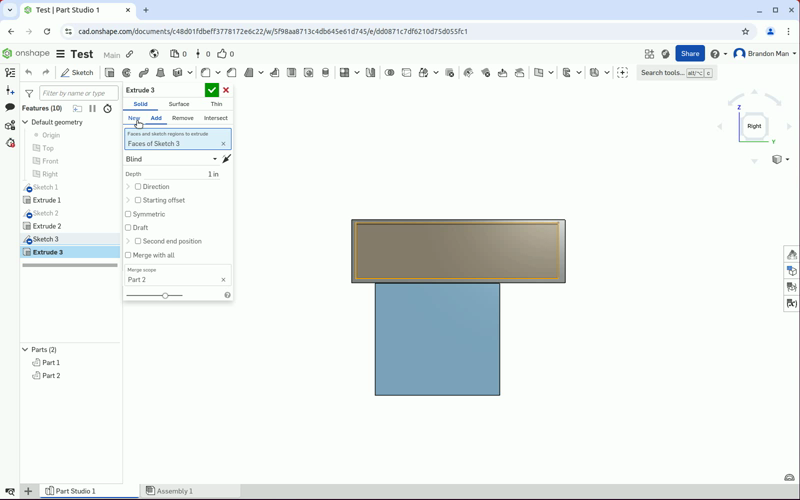
click(137, 120)
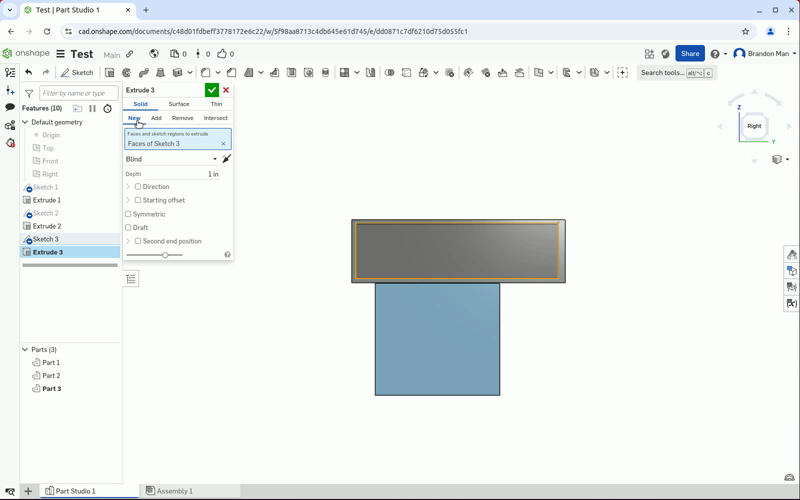
key(tab, 4)
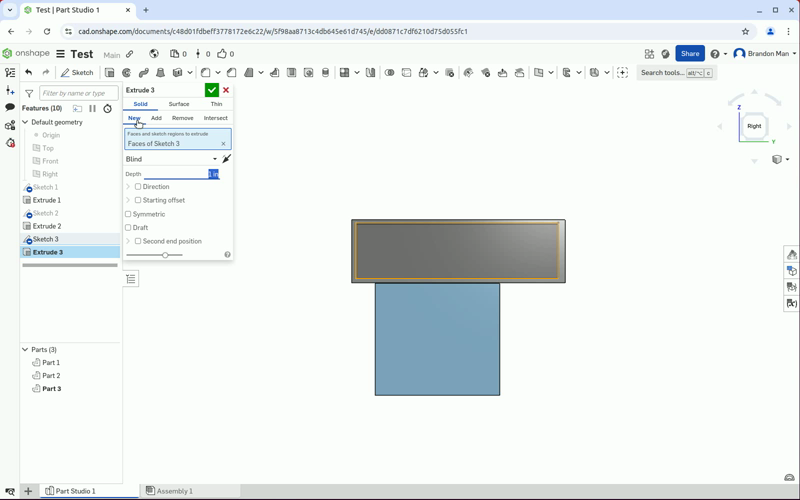
text(0.963)
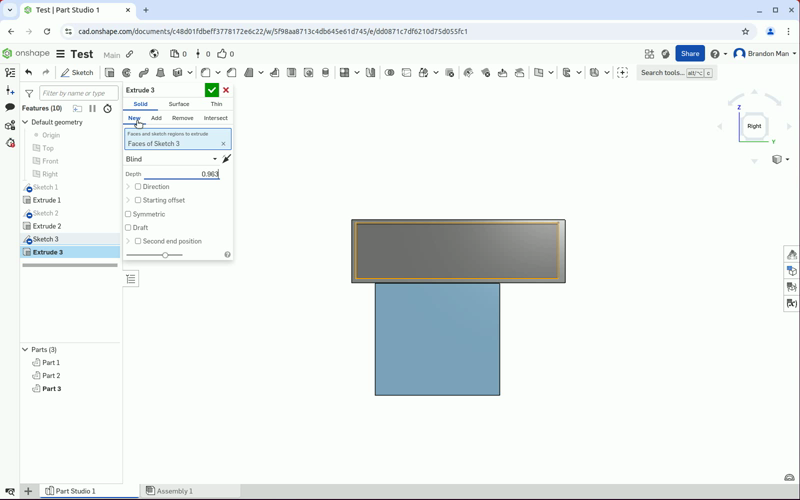
key(enter)
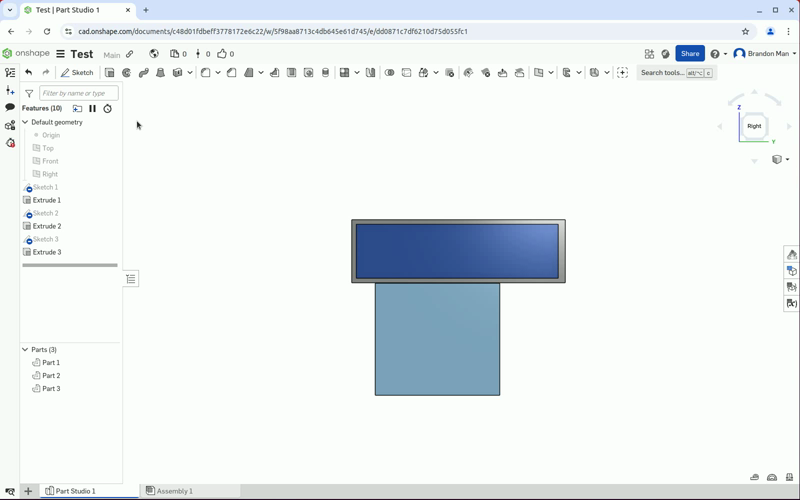
key(shift+h)
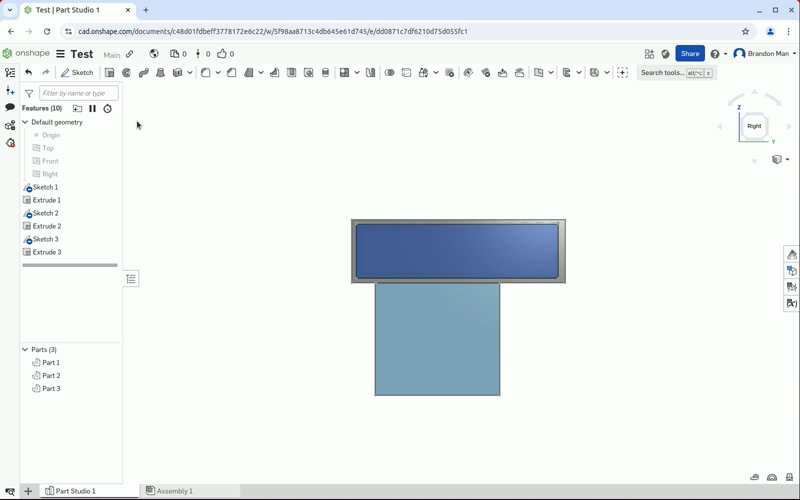
key(shift+h)
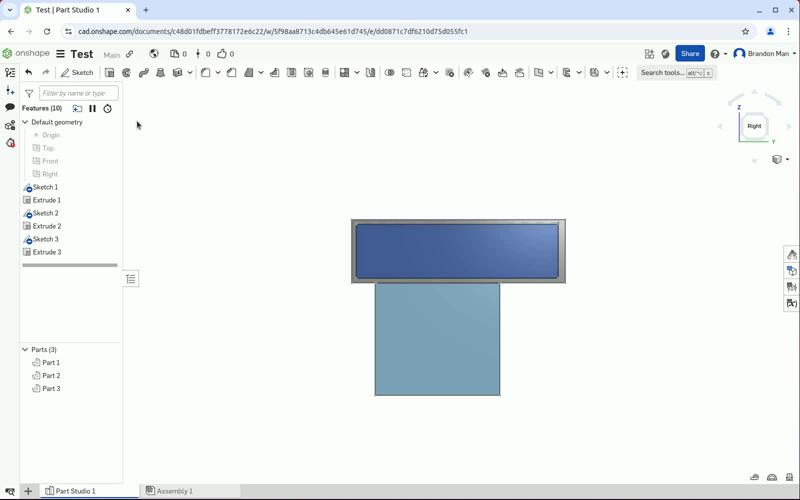
key(shift+7)
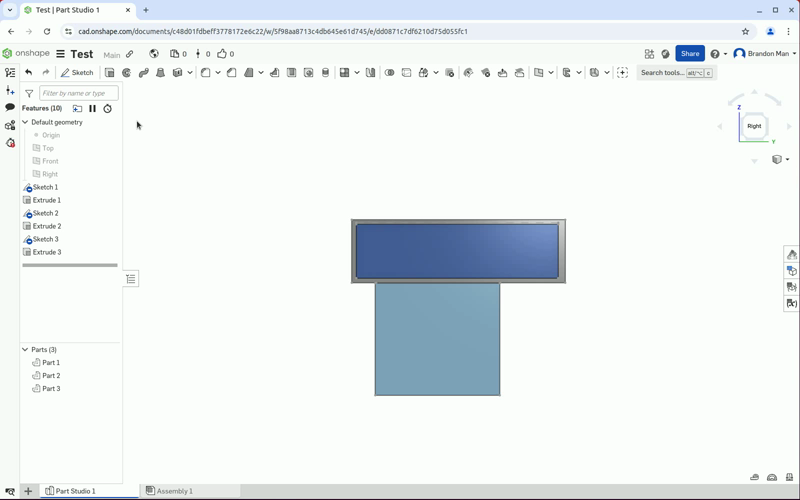
key(right, 2)
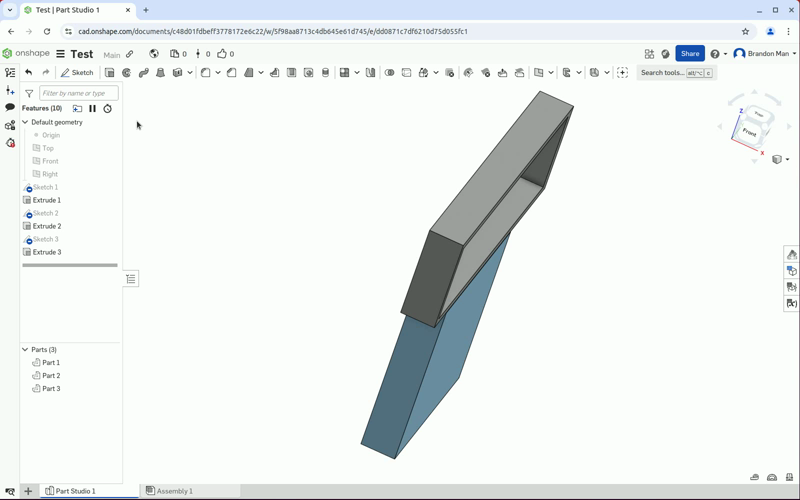
key(down, 2)
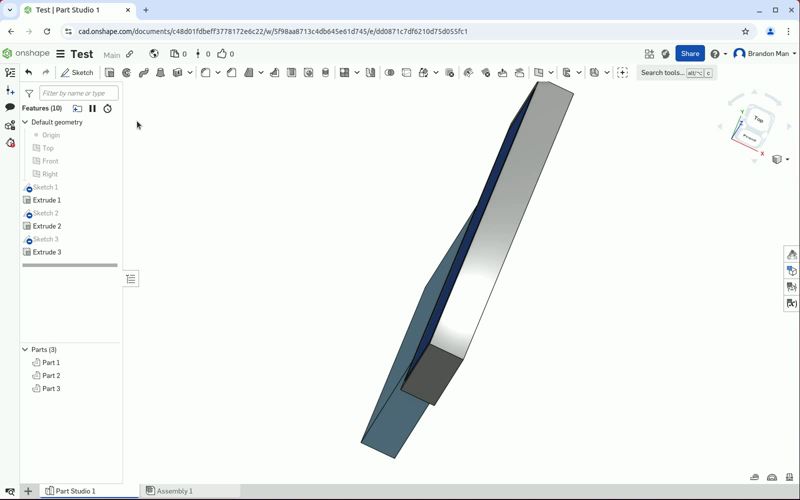
key(up, 2)
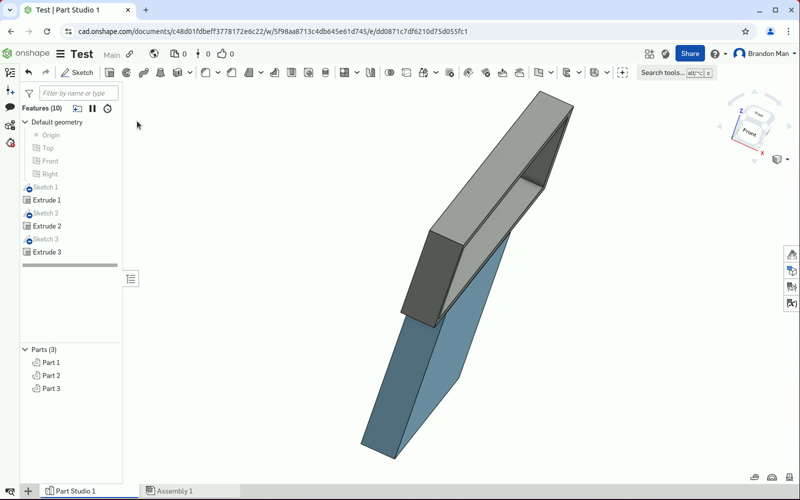
key(left, 2)
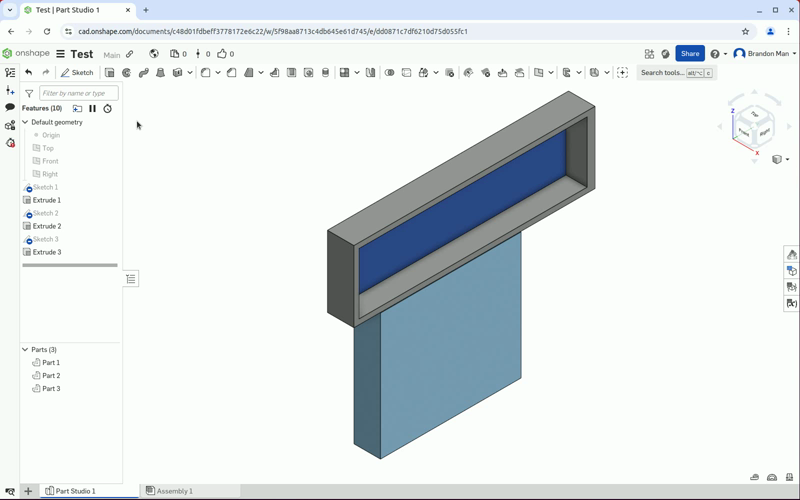
mouse_move(73, 189)
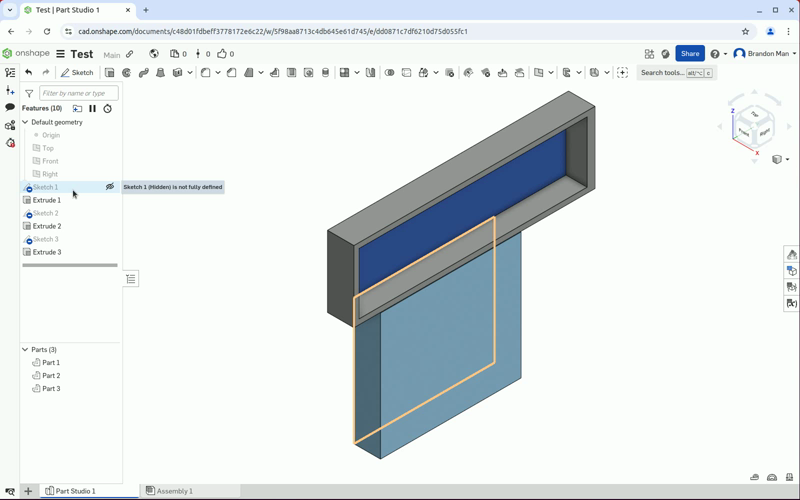
click(73, 189)